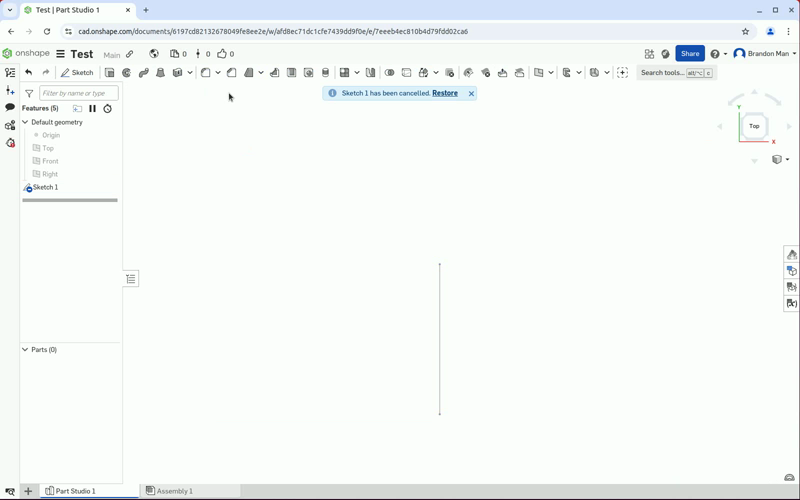
key(shift+h)
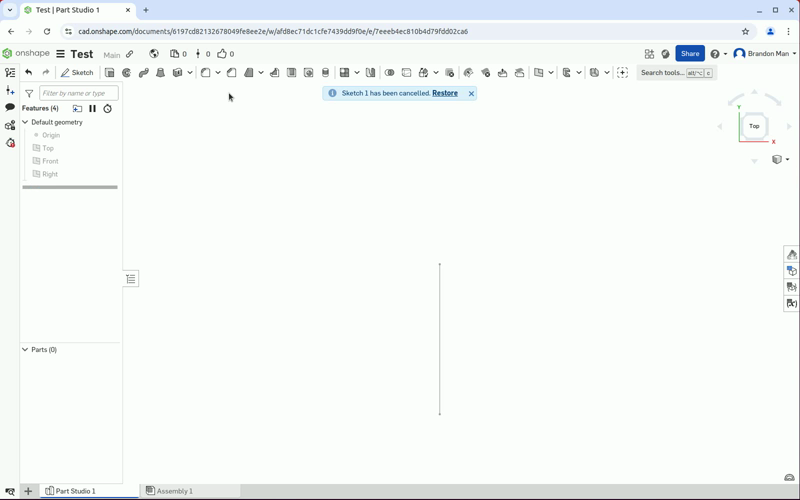
mouse_move(73, 352)
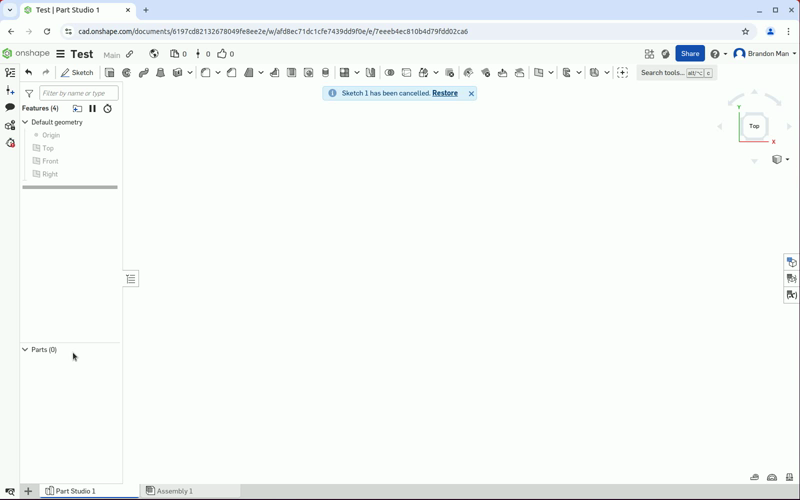
key(y)
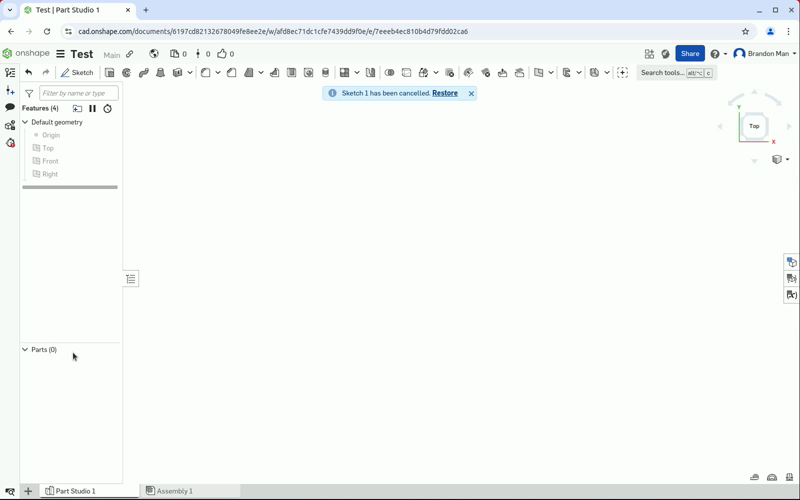
key(shift+p)
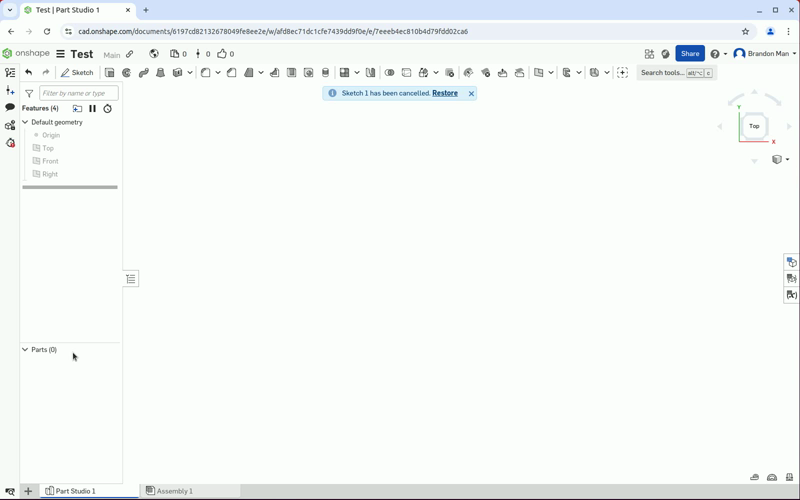
key(space)
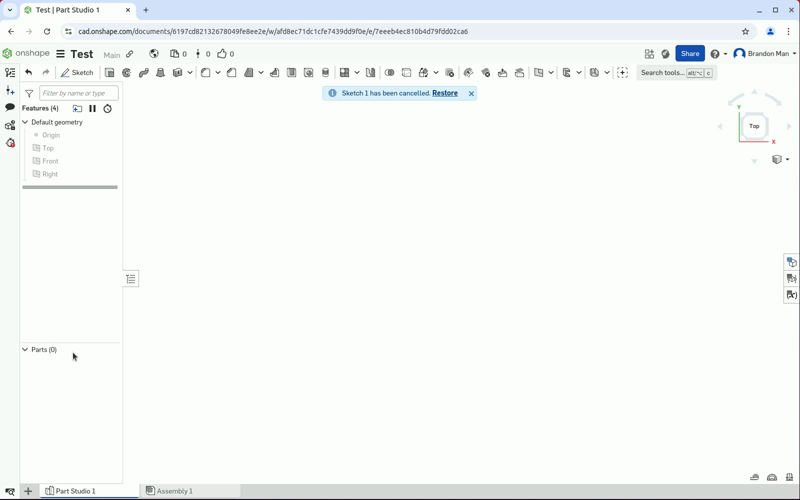
key_down(shift)
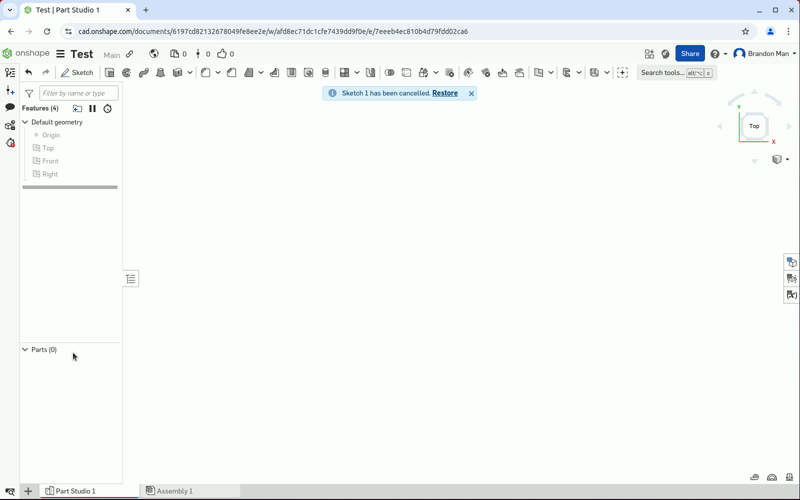
key(up)
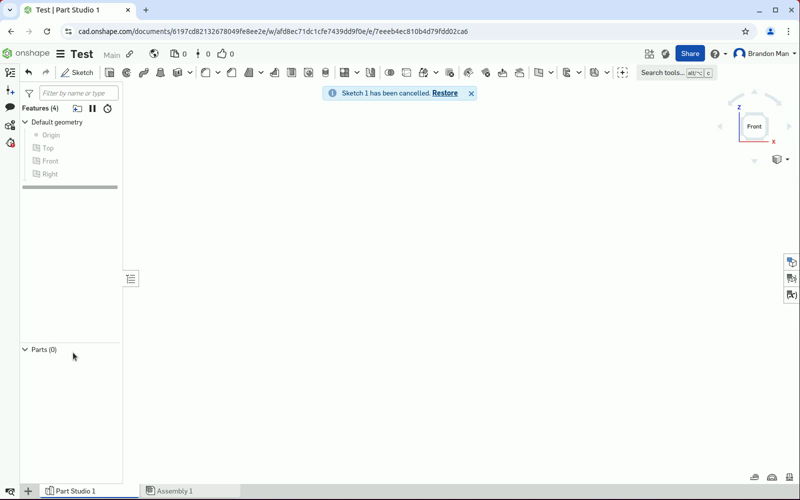
key_up(shift)
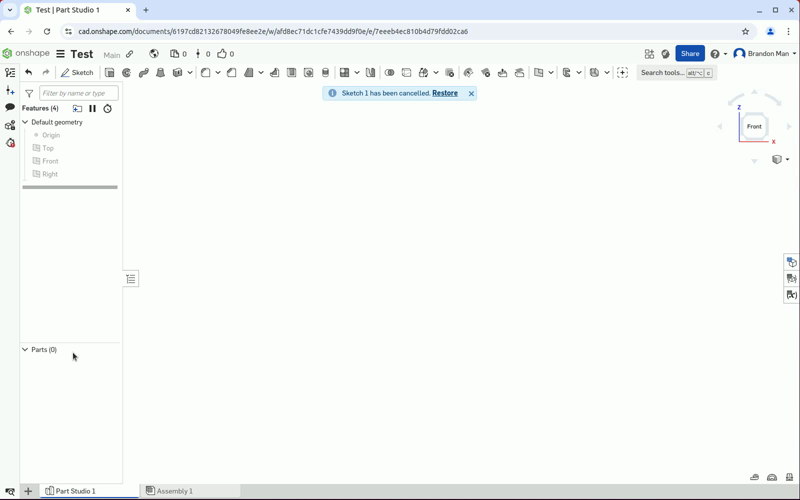
key(space)
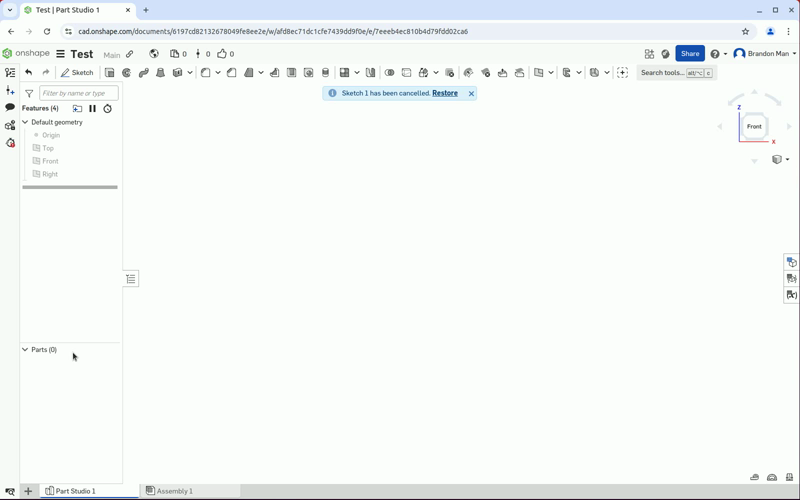
key_down(shift)
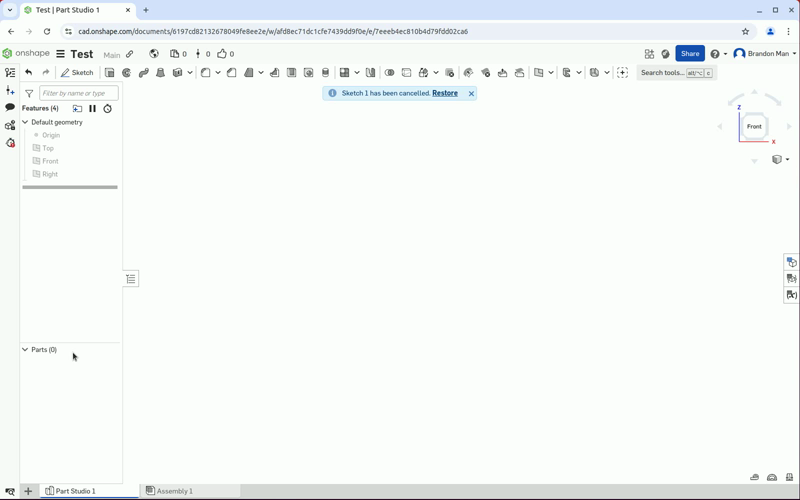
key(left)
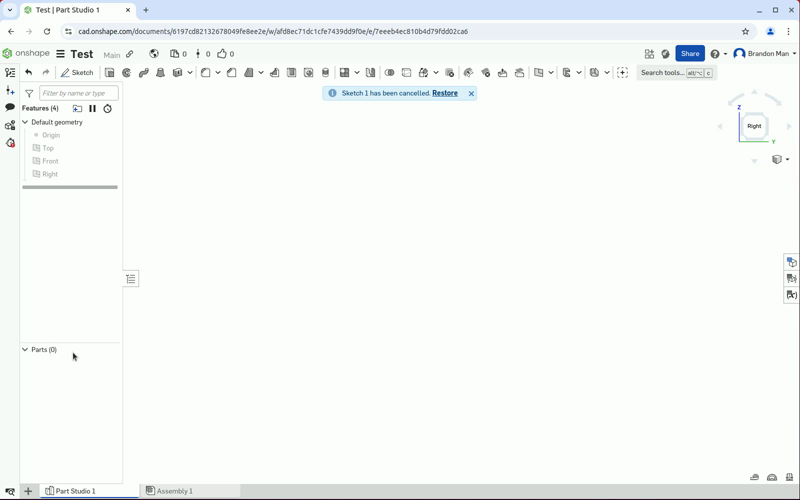
key_up(shift)
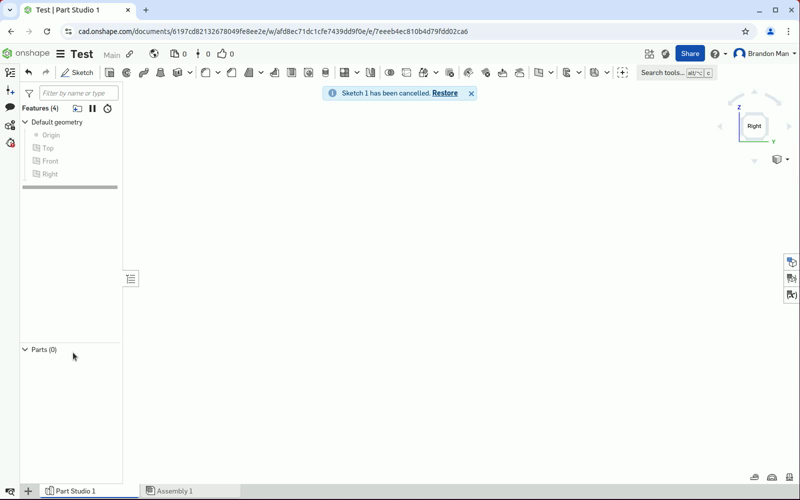
mouse_move(73, 352)
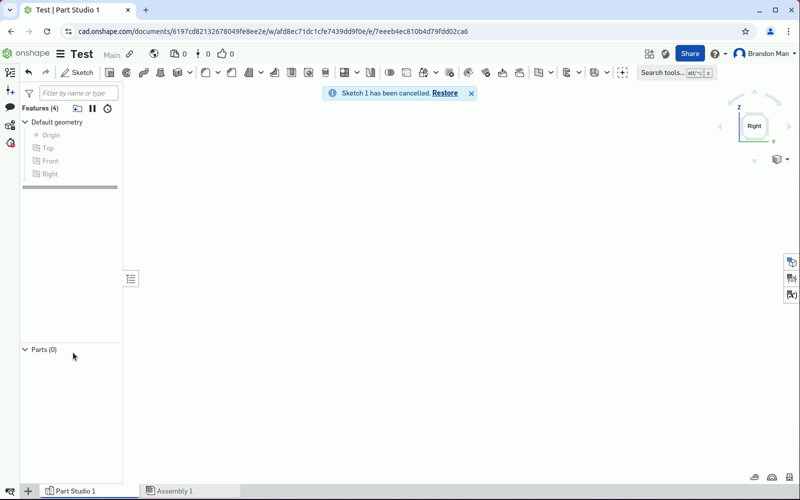
key(shift+y)
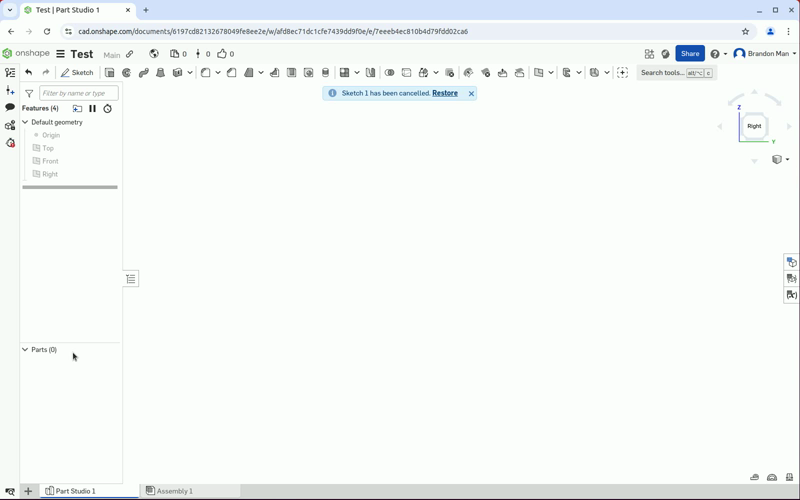
key(shift+s)
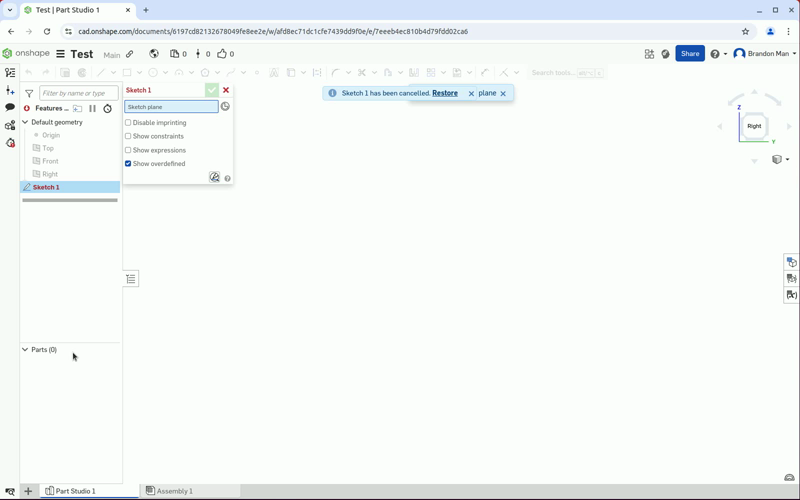
mouse_move(73, 176)
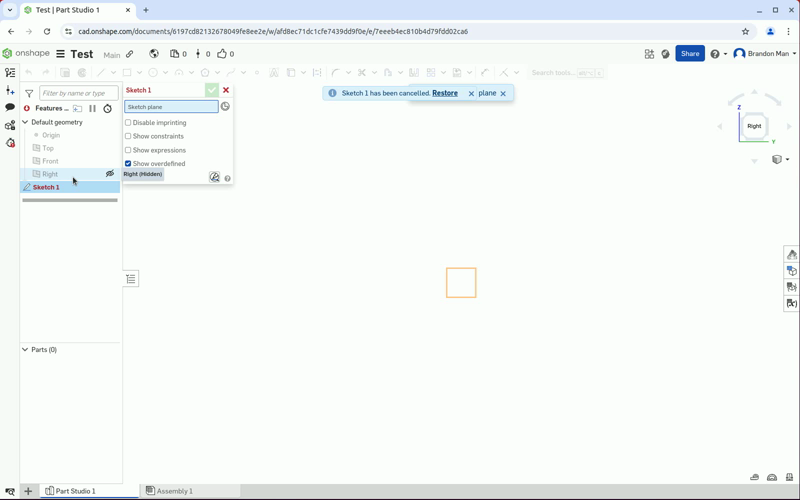
click(73, 176)
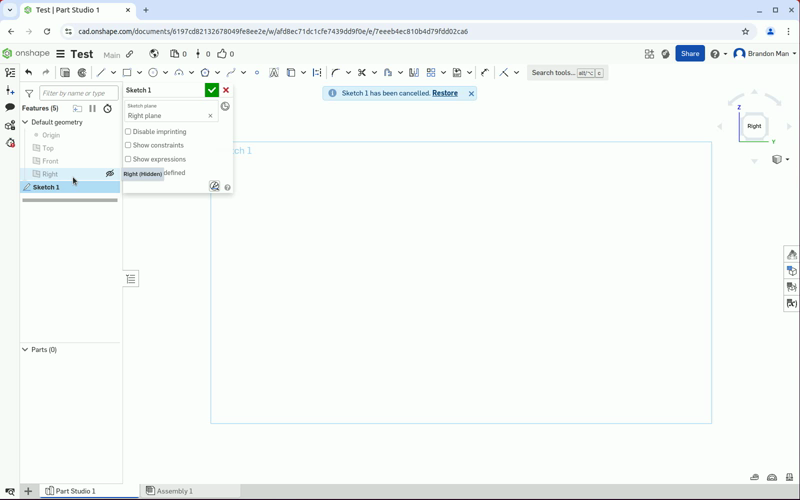
mouse_move(73, 352)
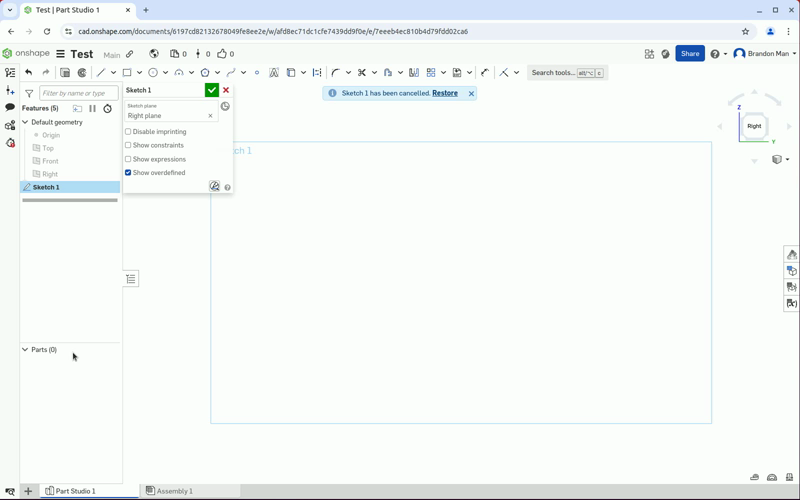
key(y)
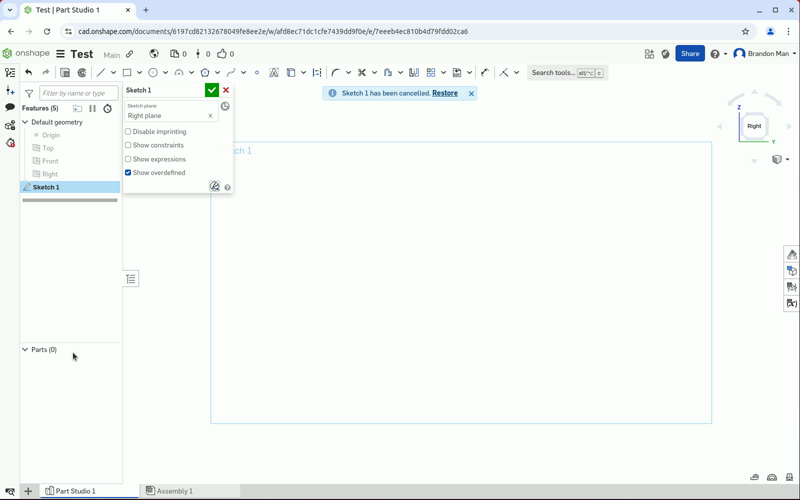
key(l)
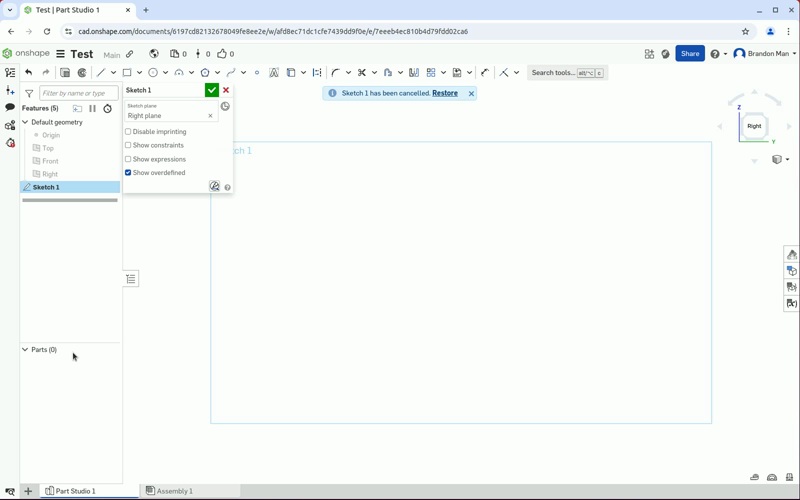
key_down(shift)
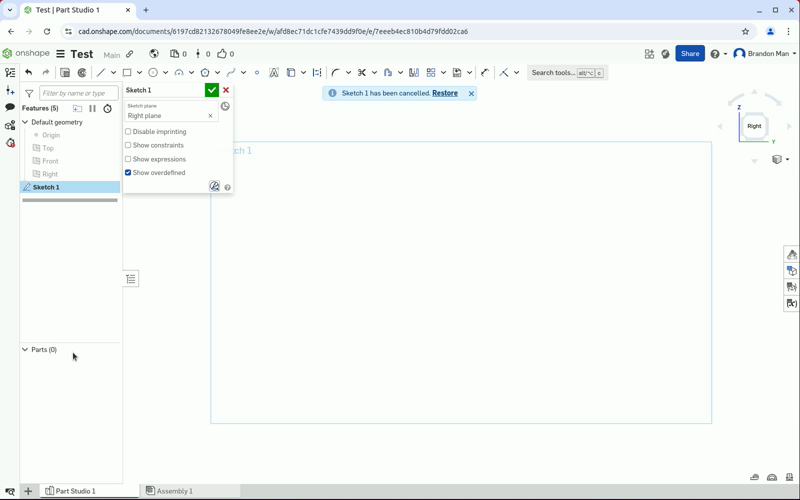
mouse_move(460, 284)
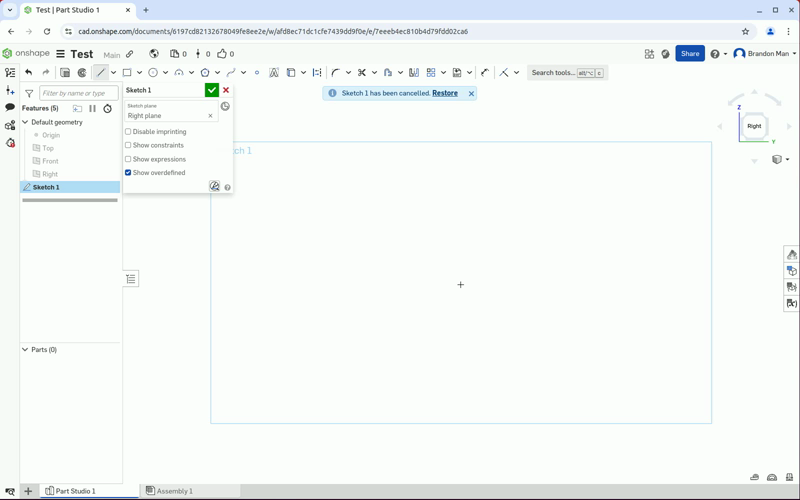
click(460, 284)
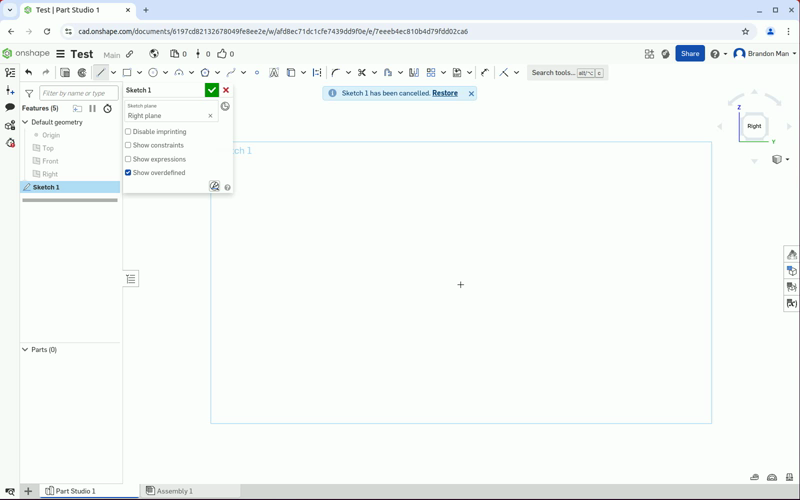
key_up(shift)
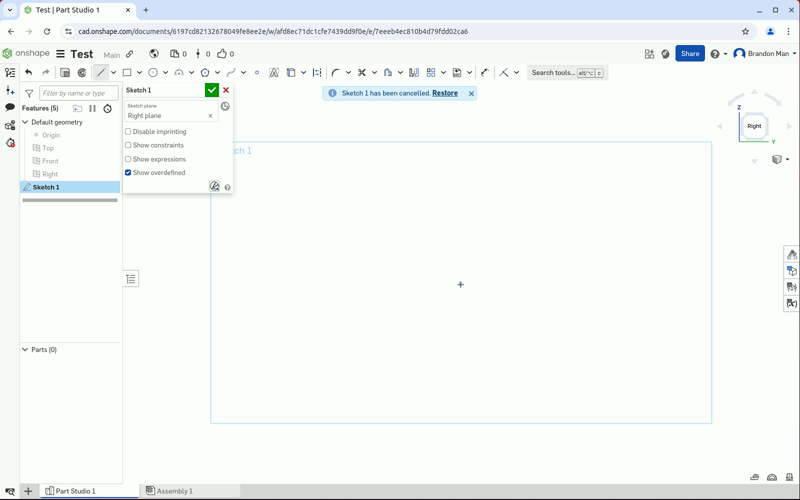
key_down(shift)
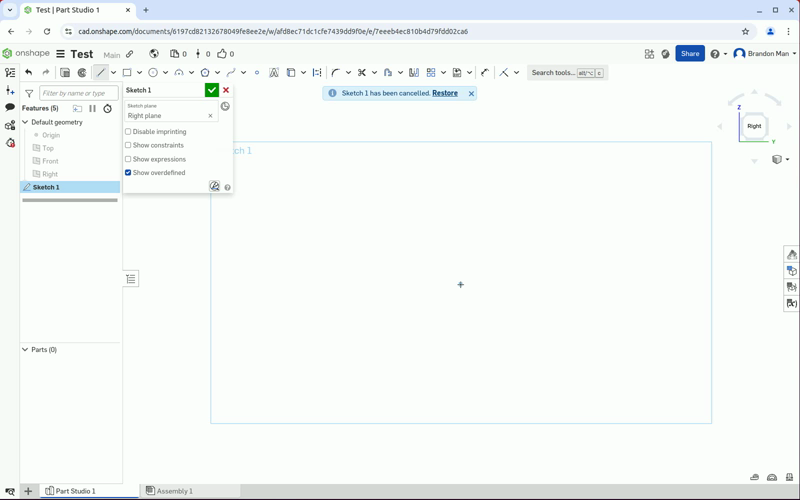
mouse_move(490, 284)
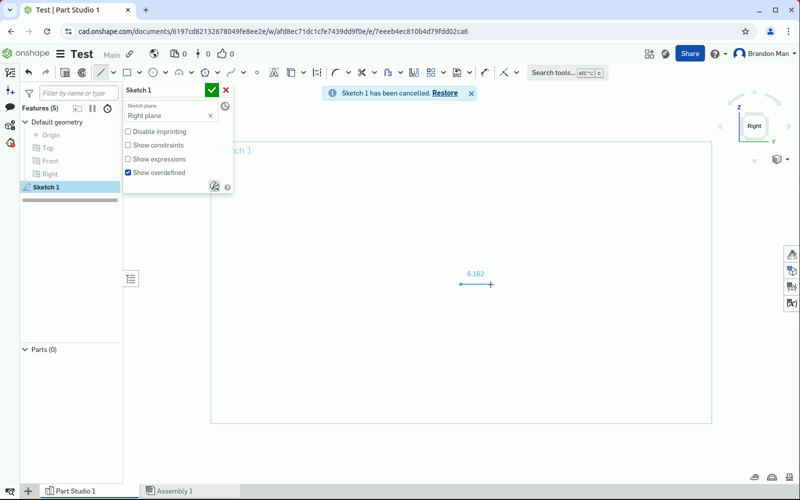
mouse_move(483, 284)
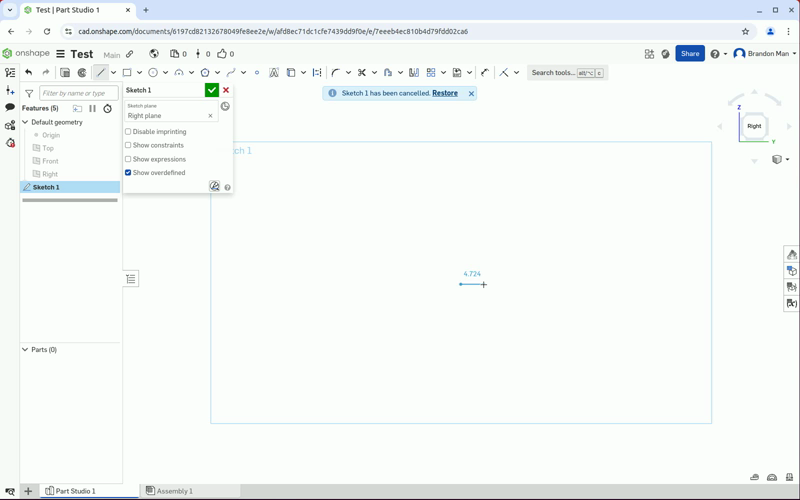
click(483, 284)
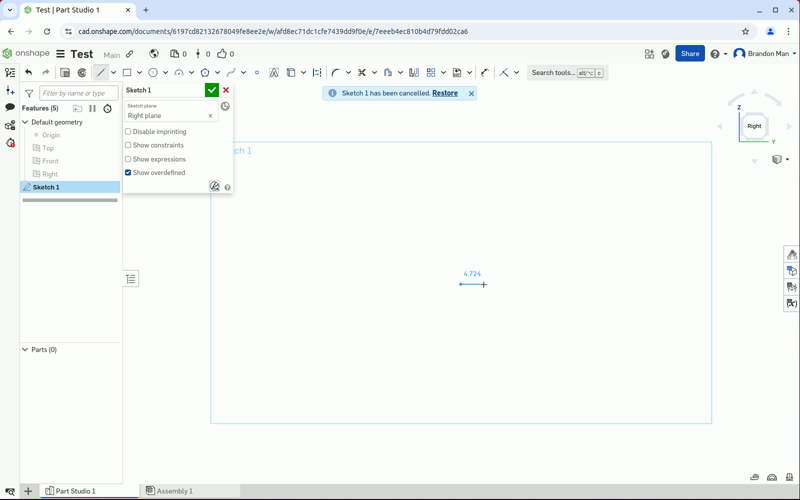
key_up(shift)
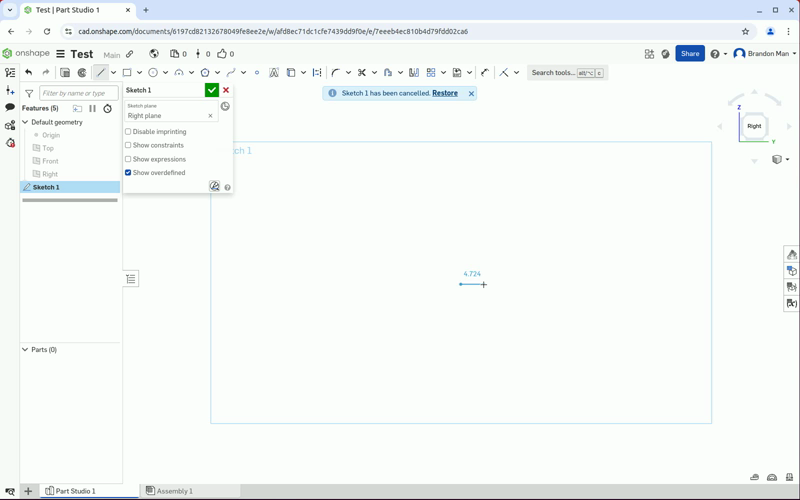
key_down(shift)
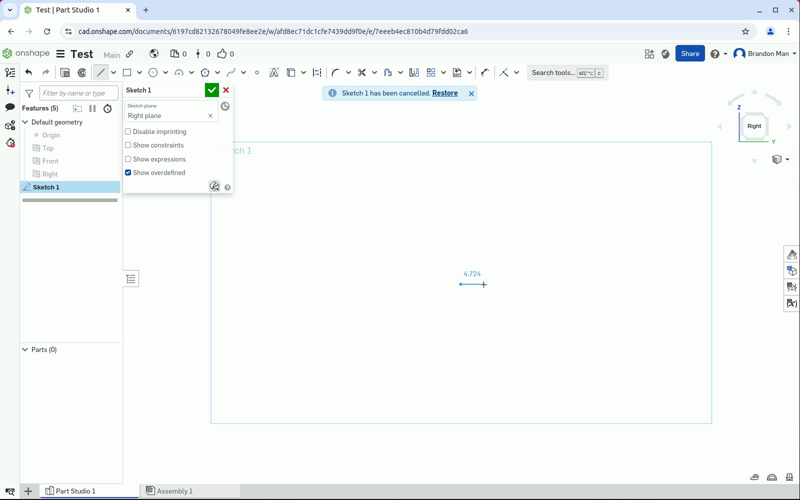
mouse_move(513, 284)
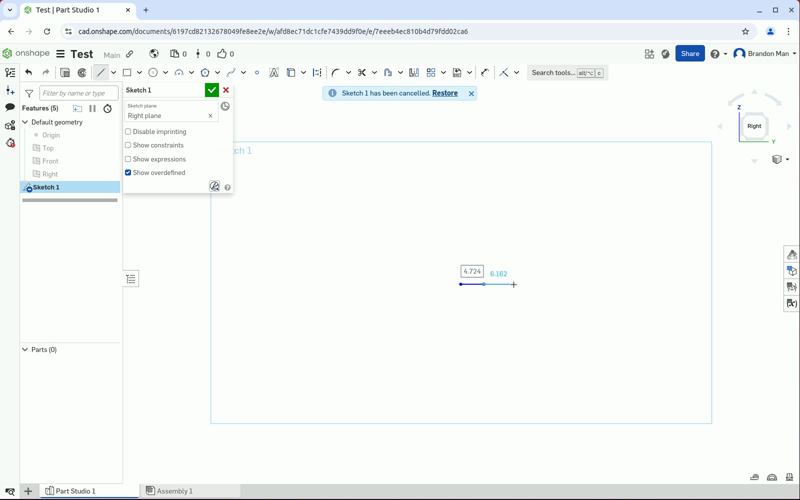
mouse_move(483, 282)
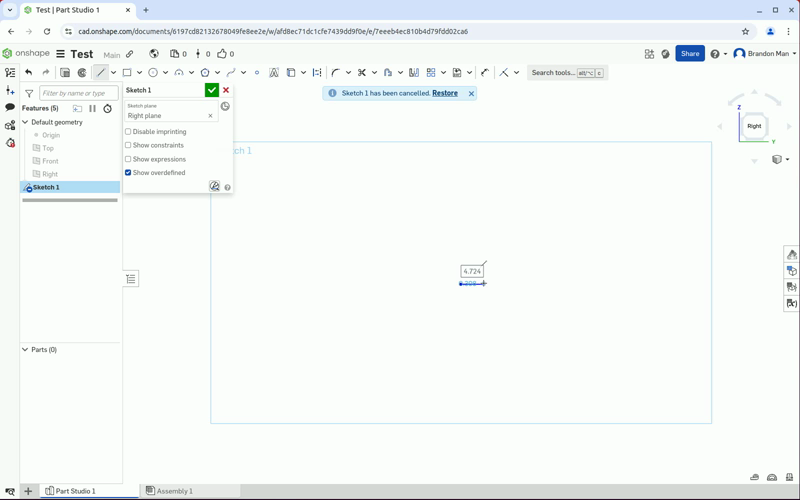
scroll(6)
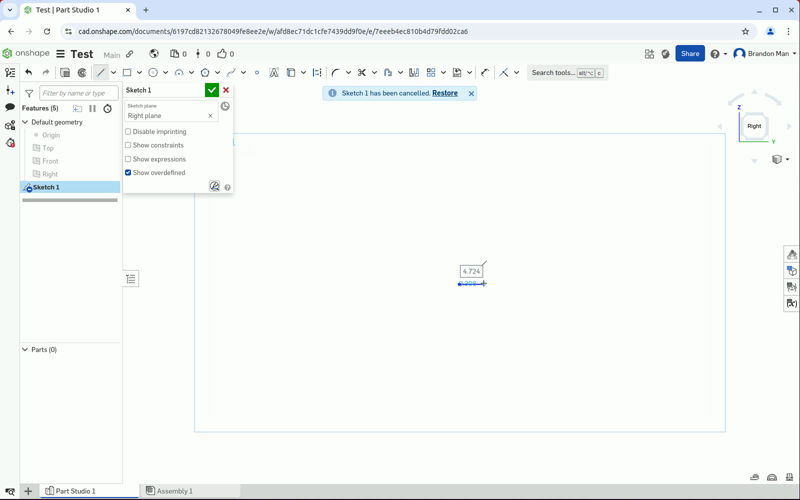
scroll(6)
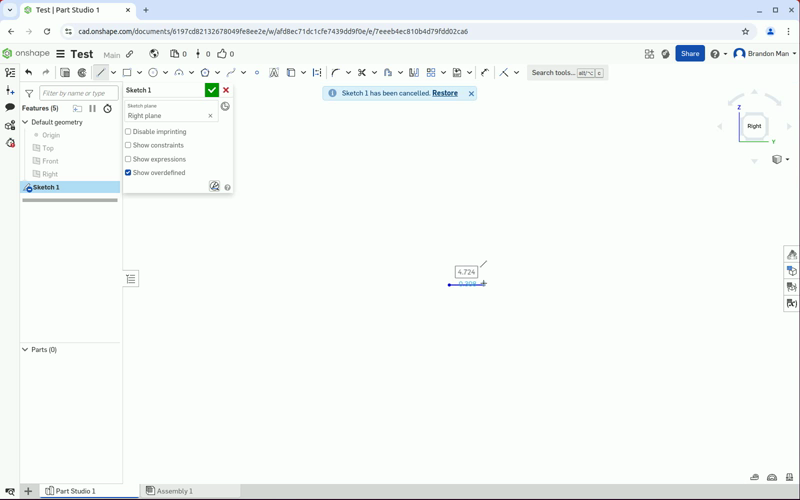
scroll(6)
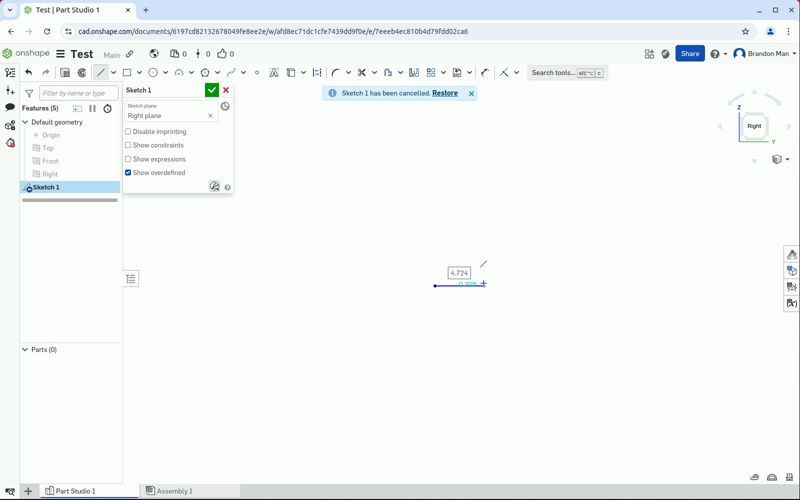
scroll(6)
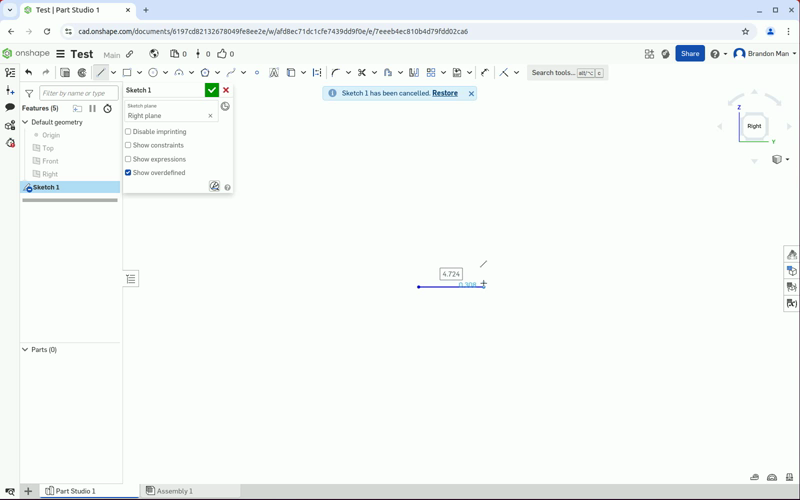
scroll(6)
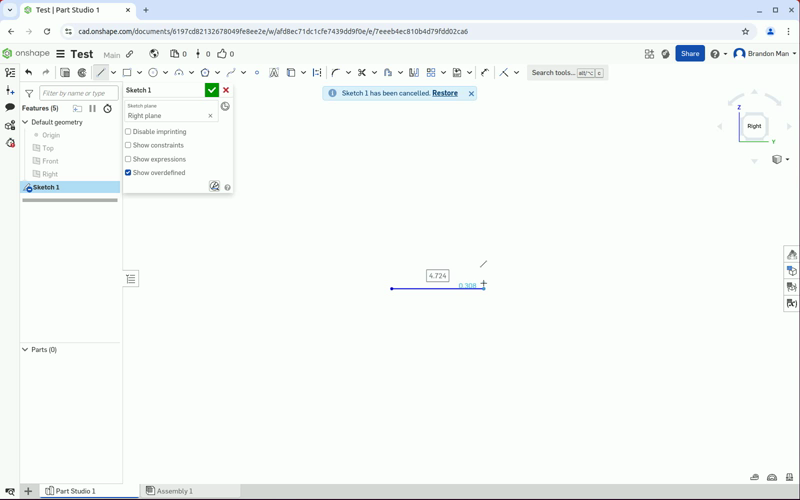
scroll(6)
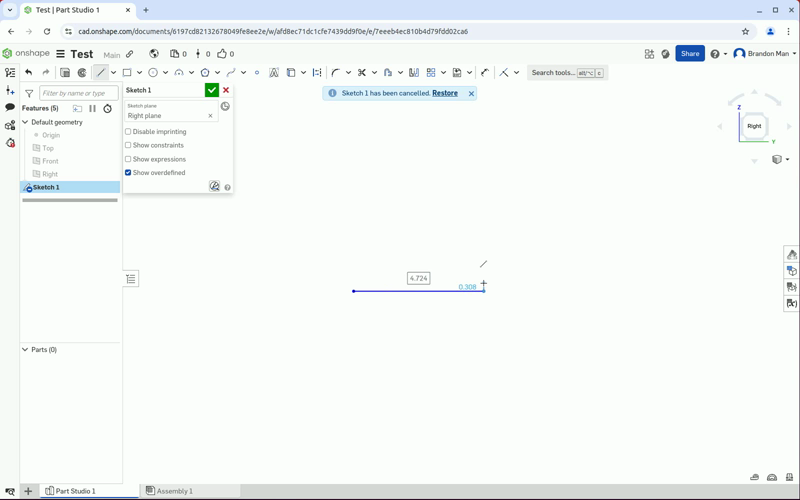
scroll(6)
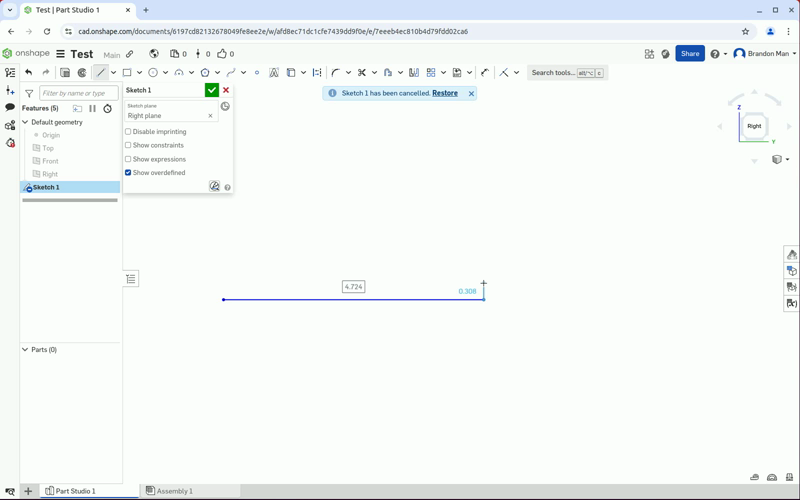
click(483, 282)
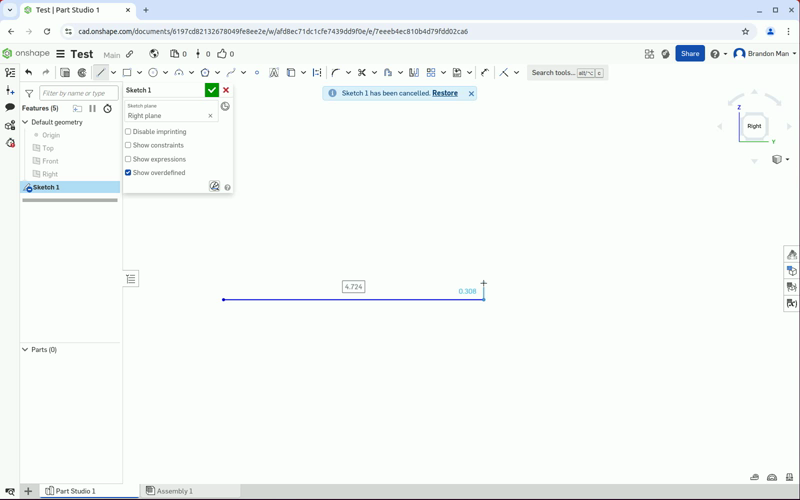
scroll(-6)
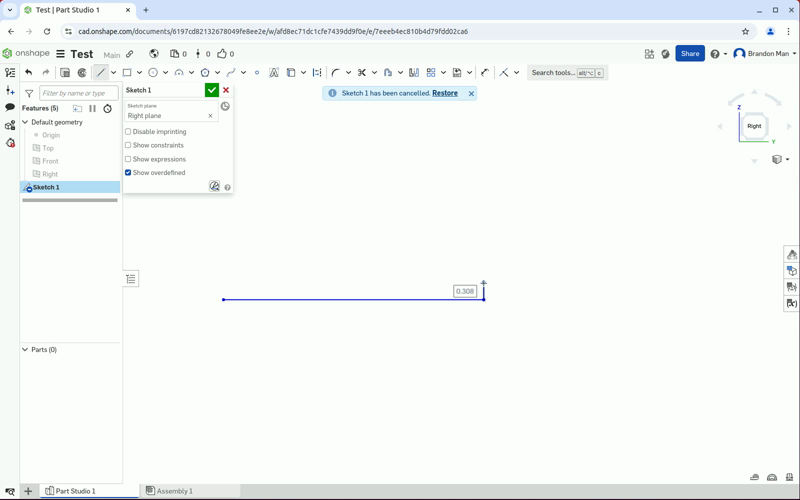
scroll(-6)
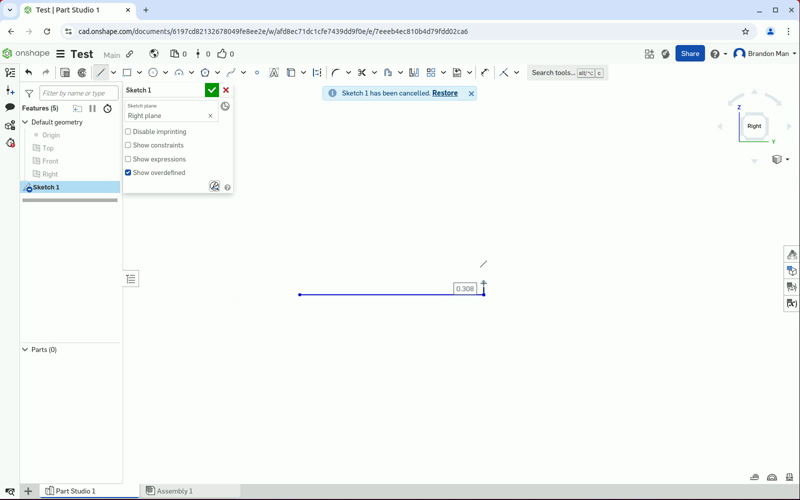
scroll(-6)
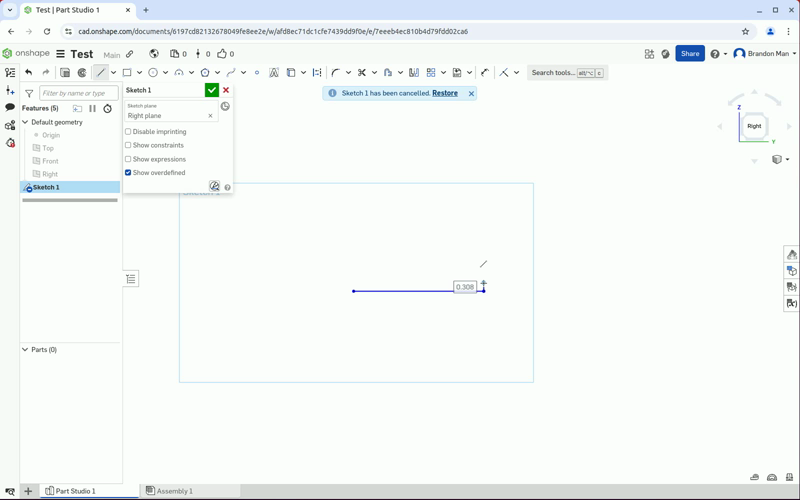
scroll(-6)
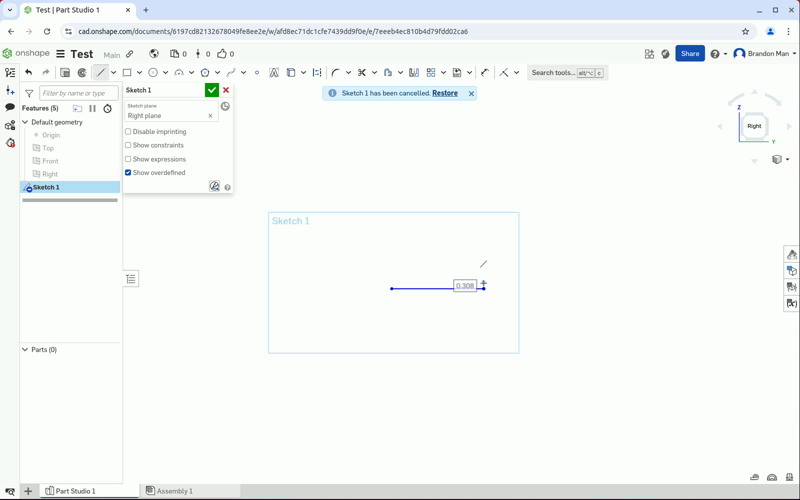
scroll(-6)
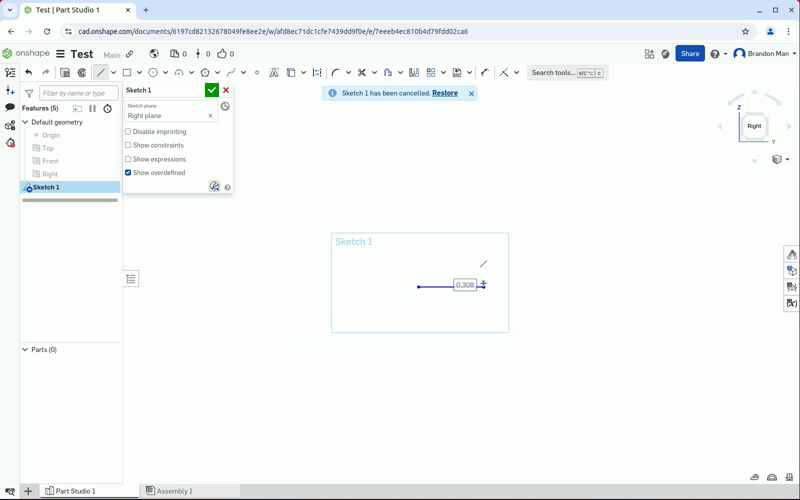
scroll(-6)
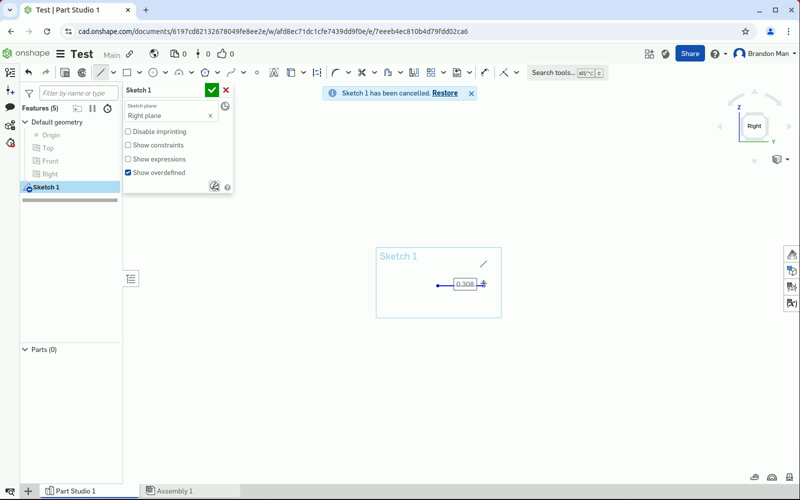
scroll(-6)
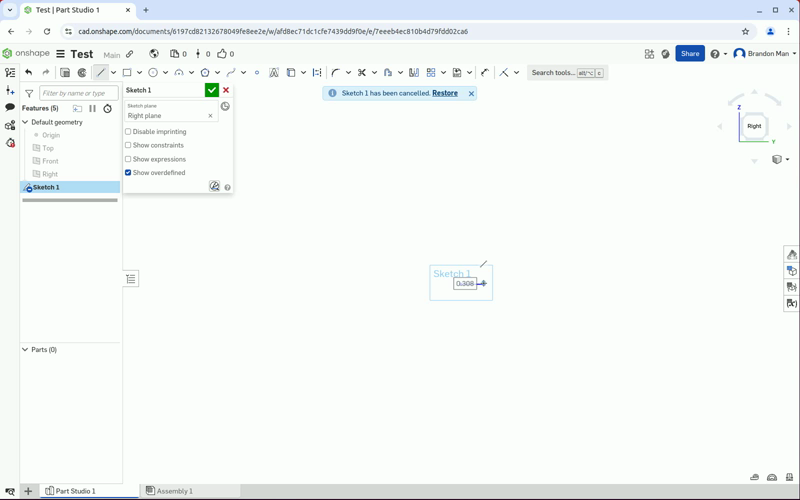
key_up(shift)
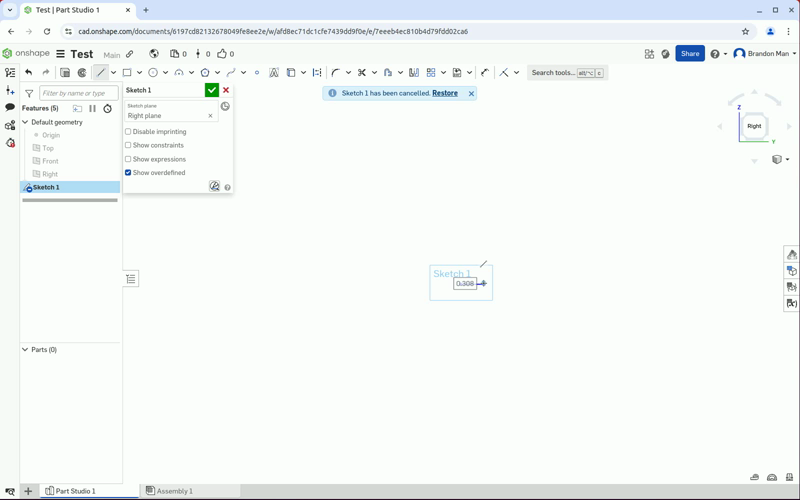
key_down(shift)
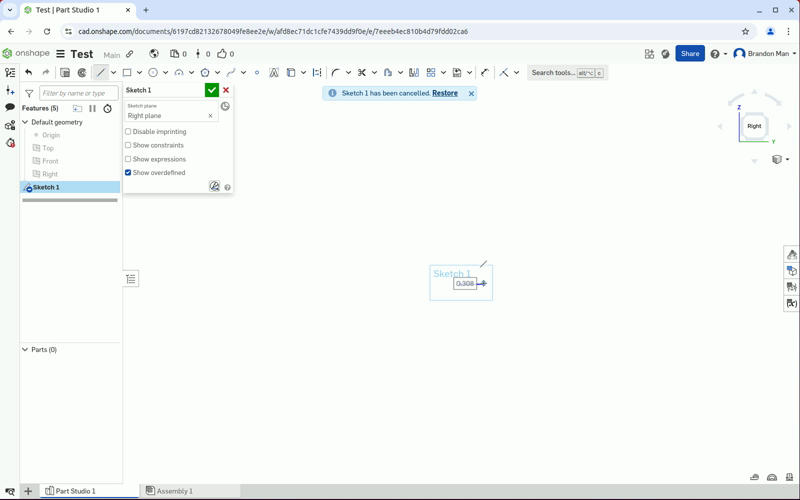
mouse_move(513, 282)
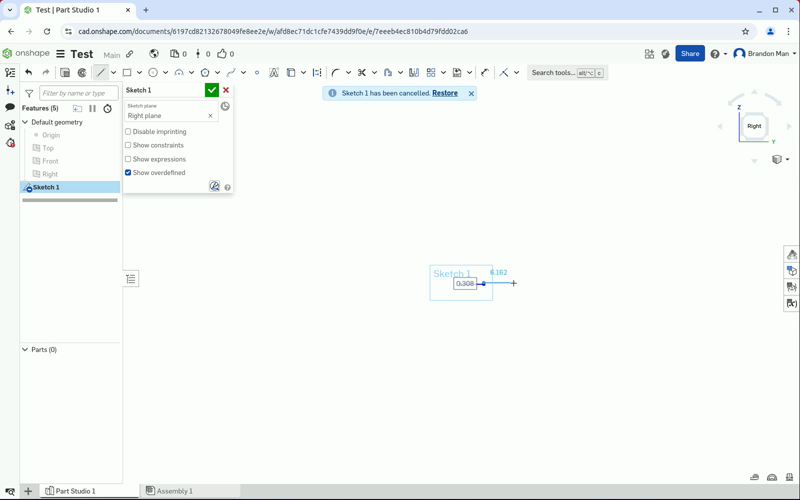
mouse_move(460, 282)
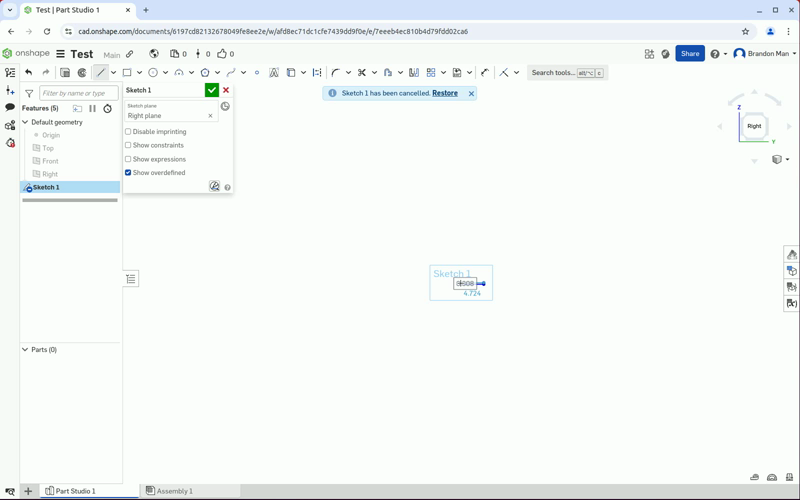
scroll(6)
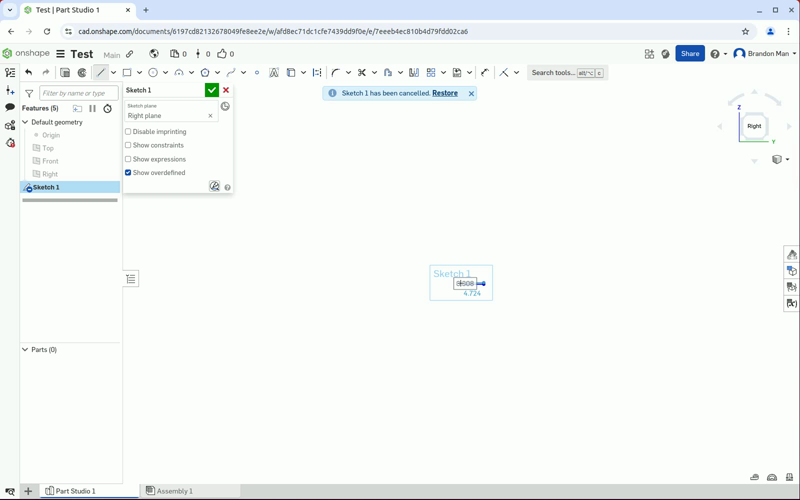
scroll(6)
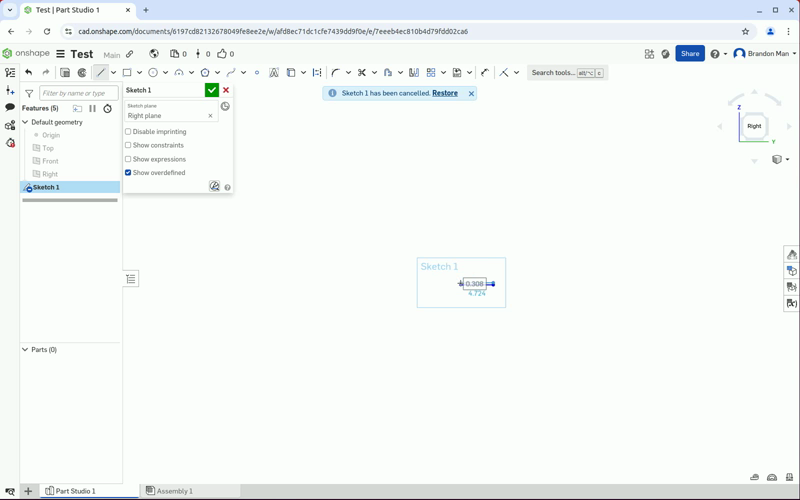
scroll(6)
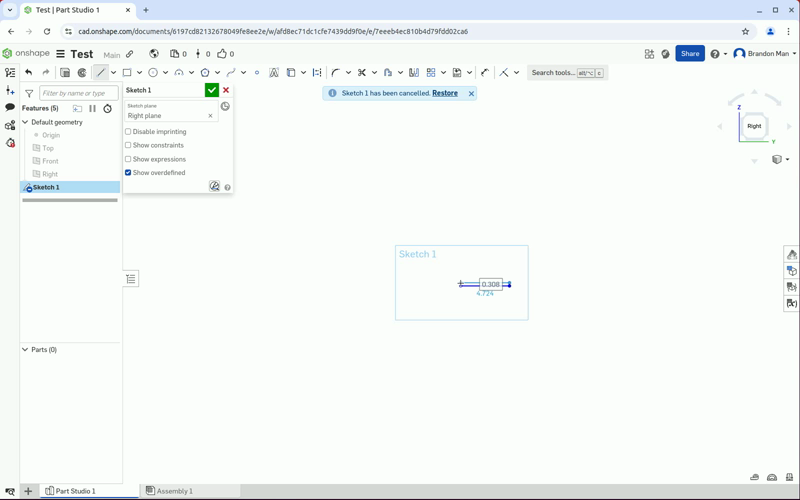
scroll(6)
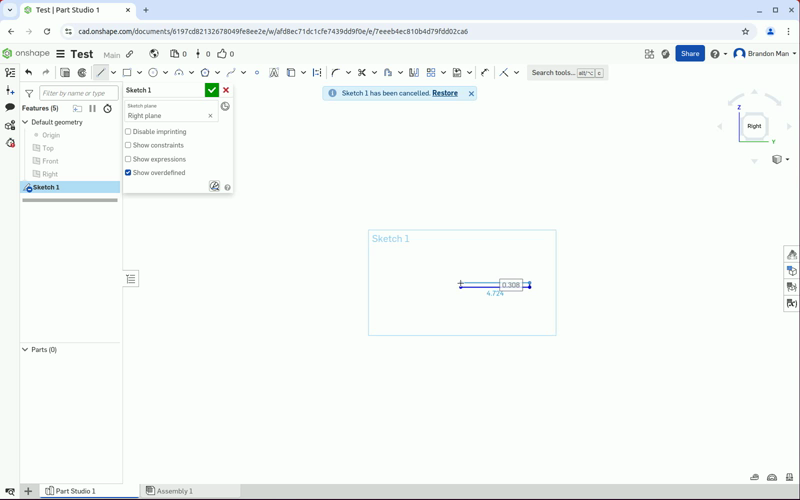
scroll(6)
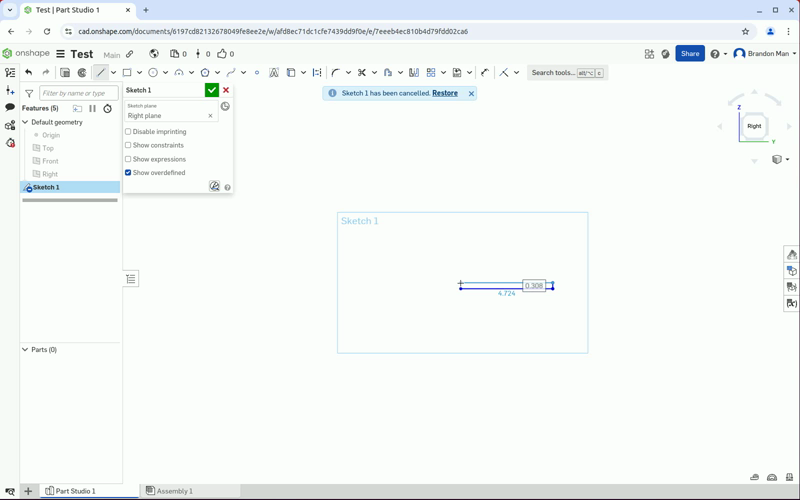
scroll(6)
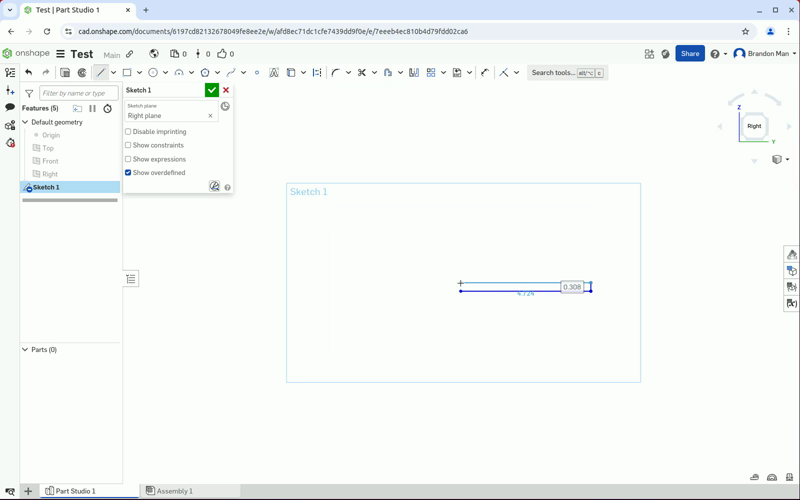
scroll(6)
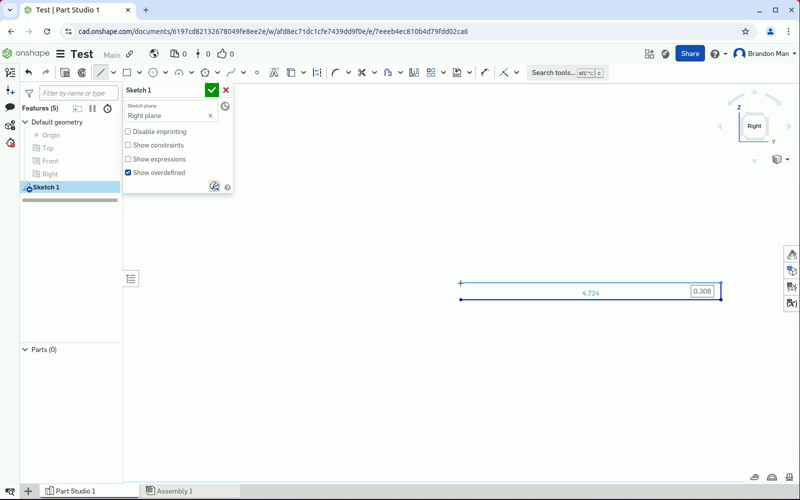
click(460, 282)
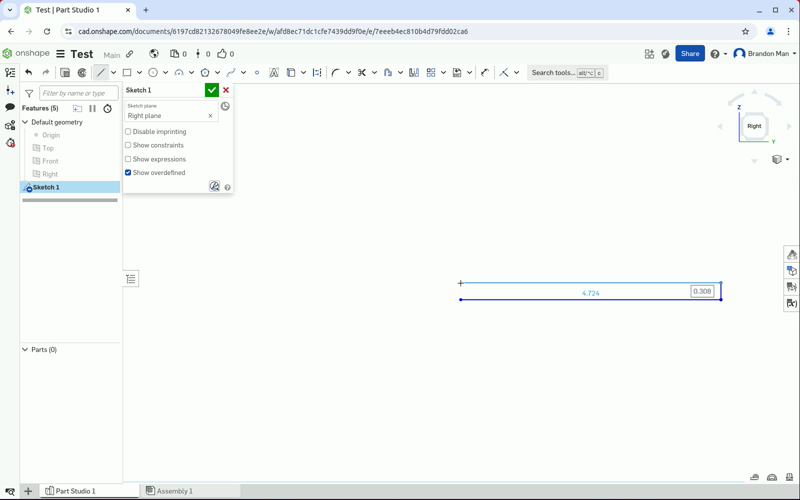
scroll(-6)
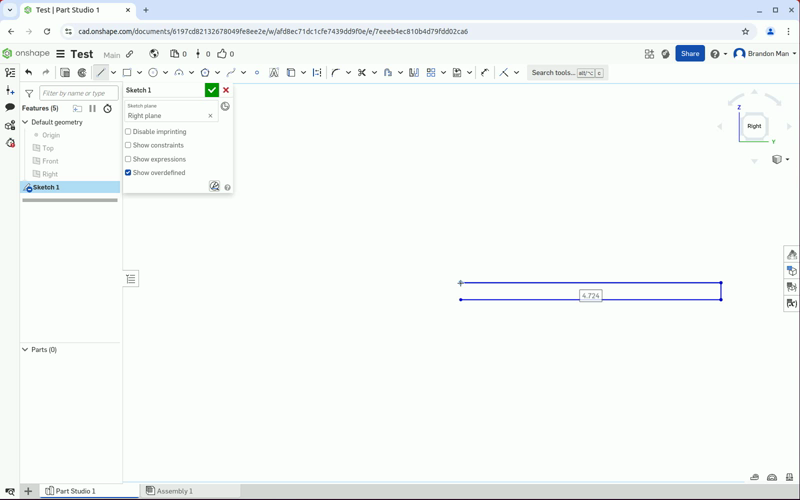
scroll(-6)
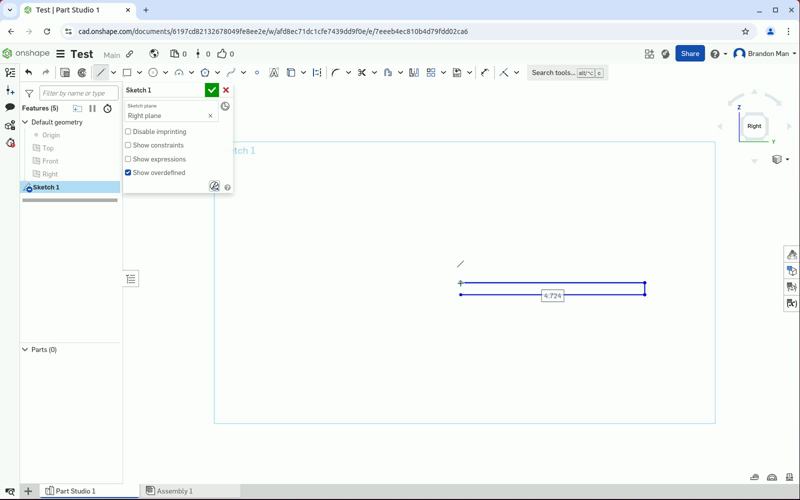
scroll(-6)
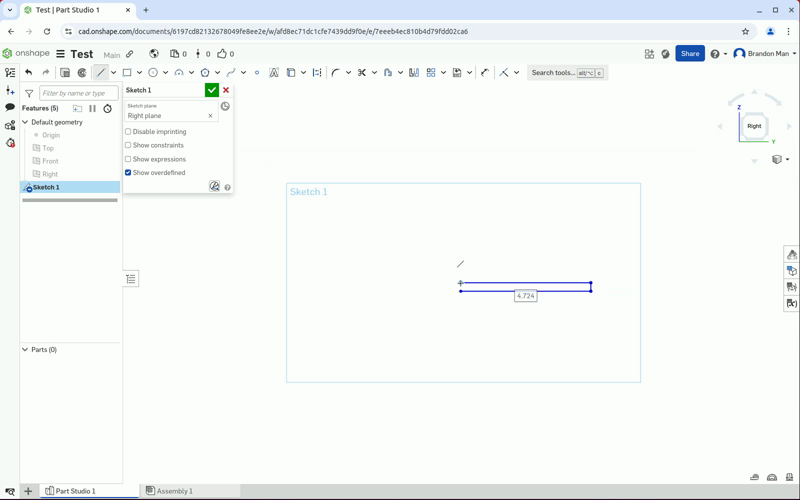
scroll(-6)
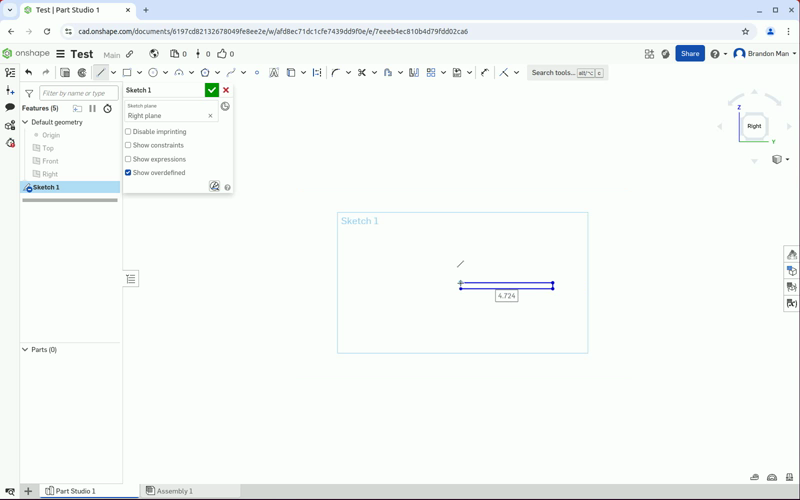
scroll(-6)
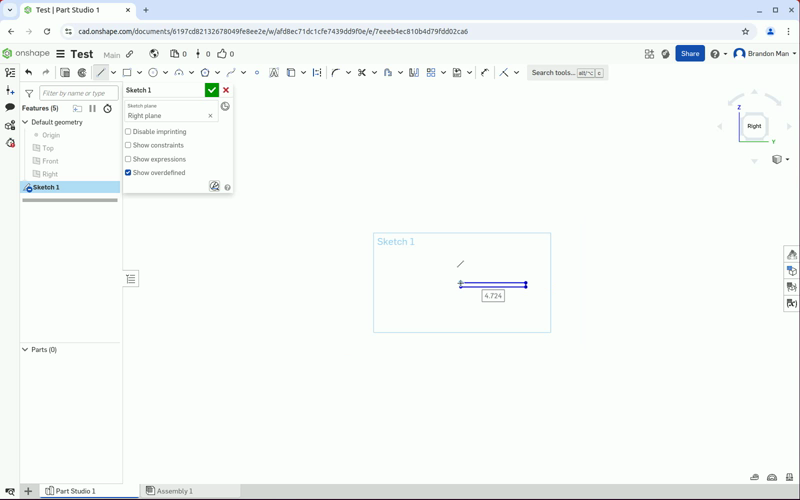
scroll(-6)
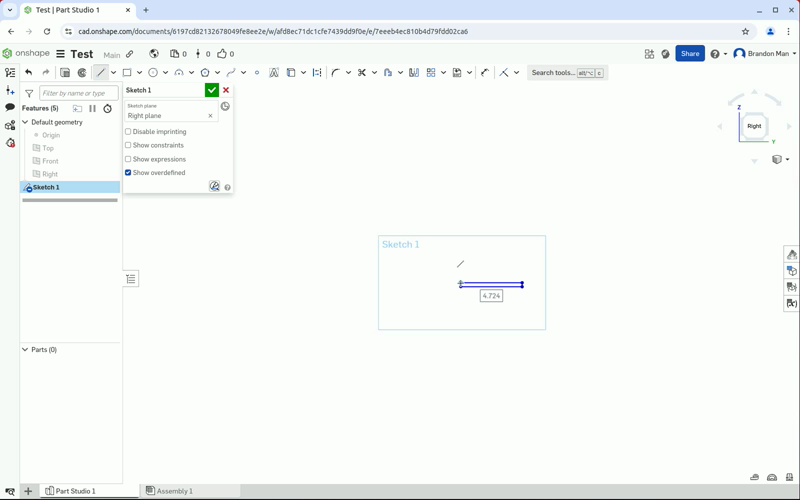
scroll(-6)
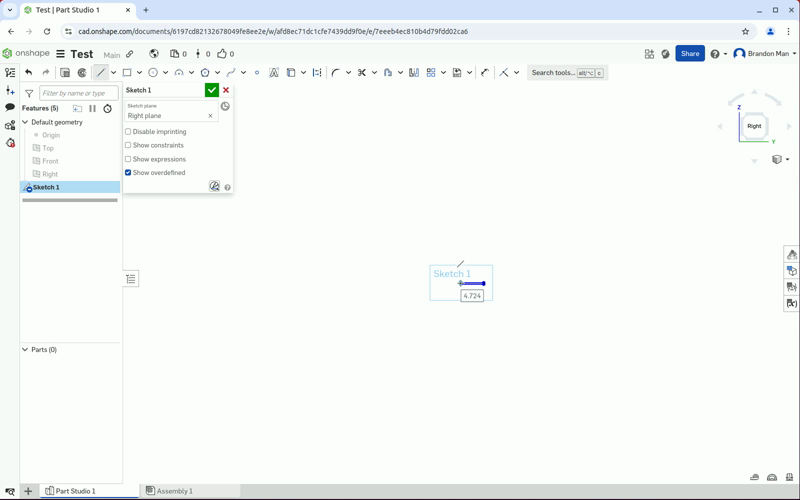
key_up(shift)
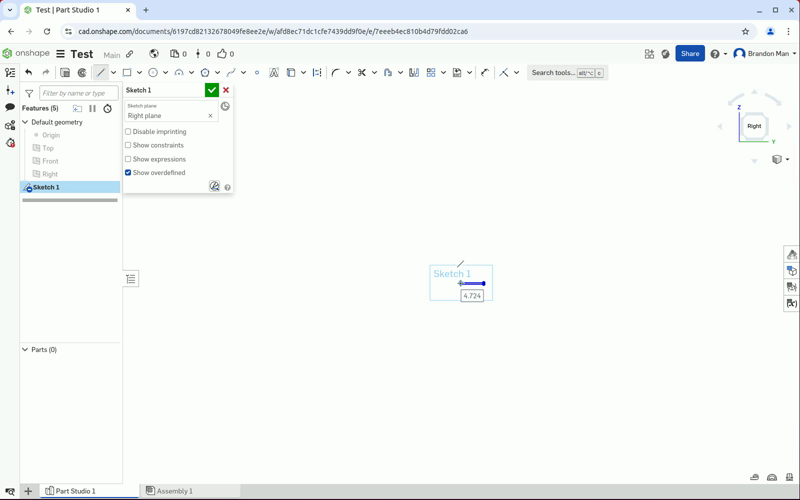
mouse_move(490, 282)
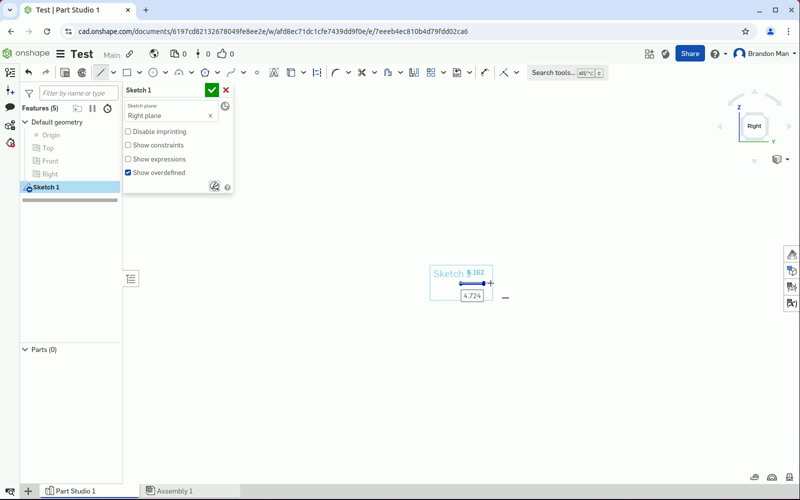
key_down(shift)
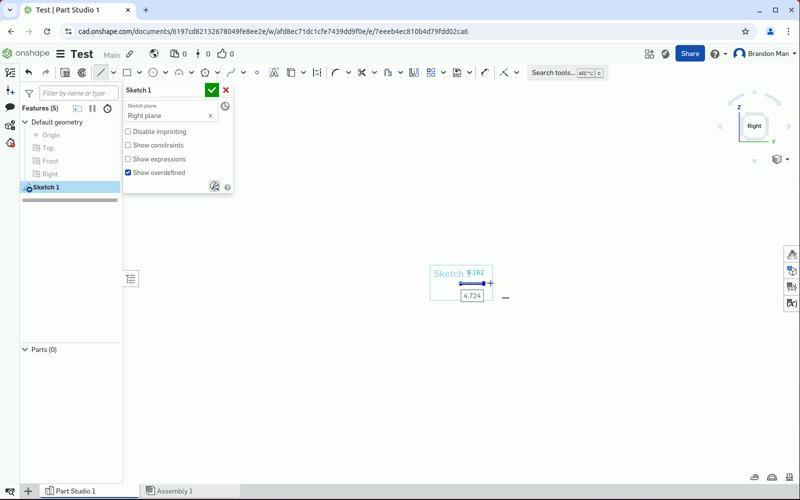
mouse_move(460, 284)
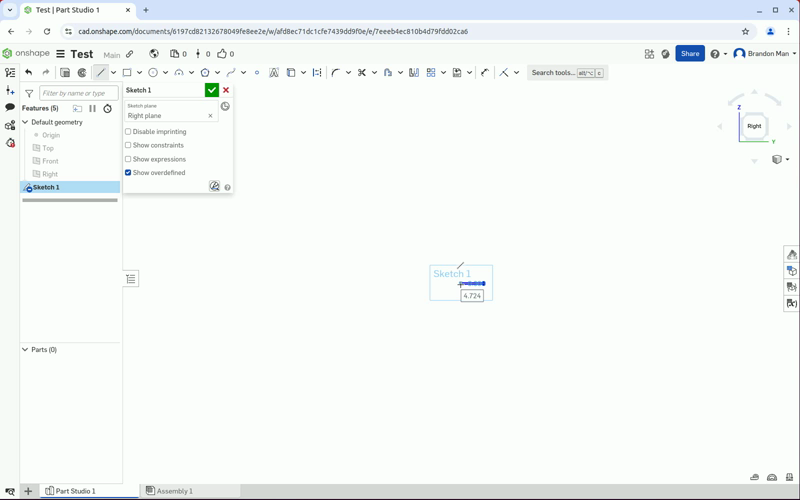
scroll(6)
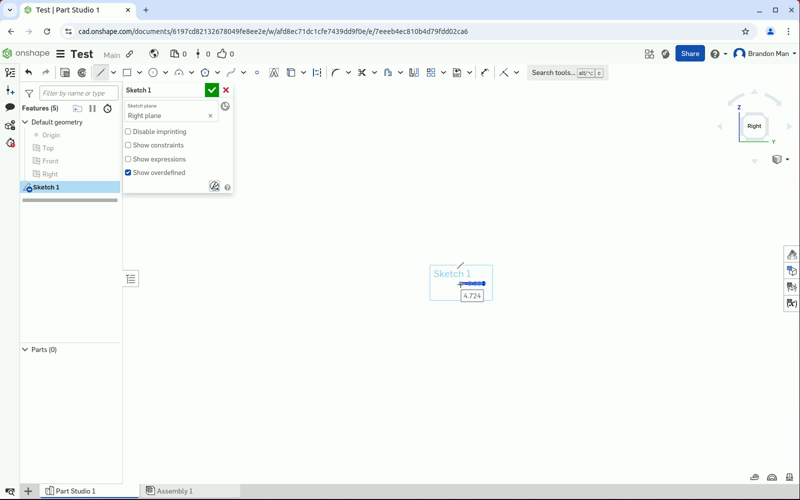
scroll(6)
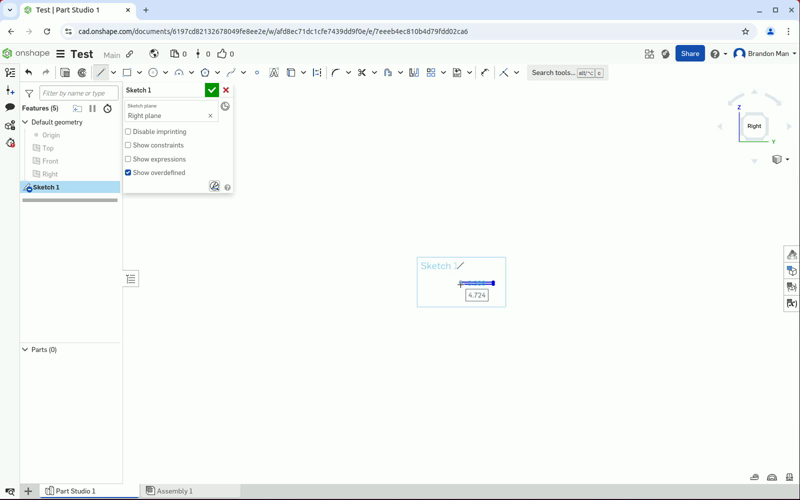
scroll(6)
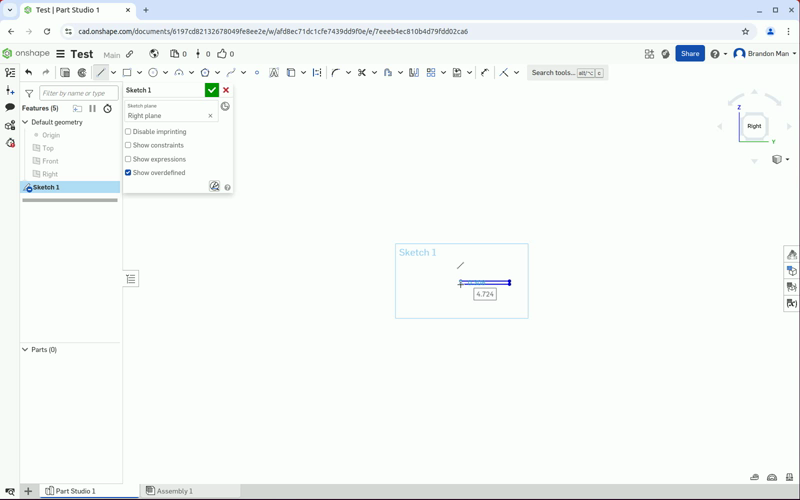
scroll(6)
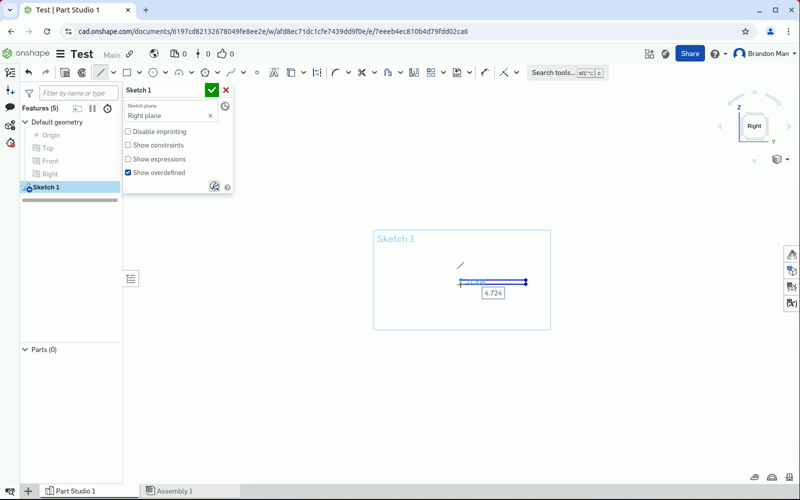
scroll(6)
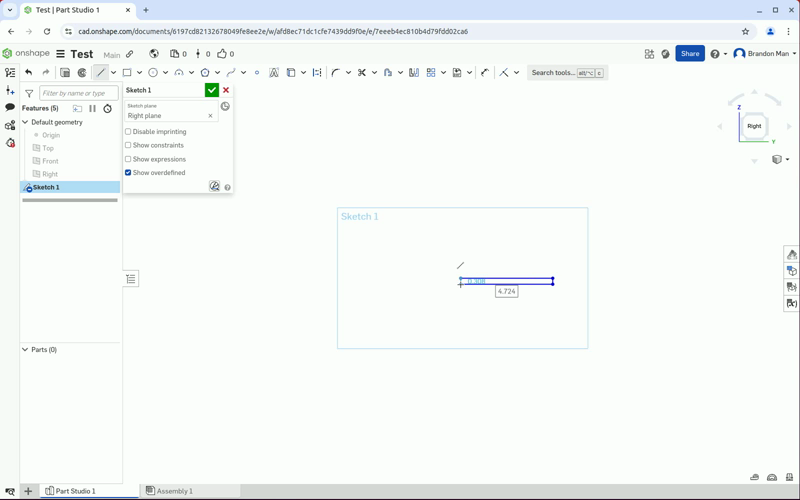
scroll(6)
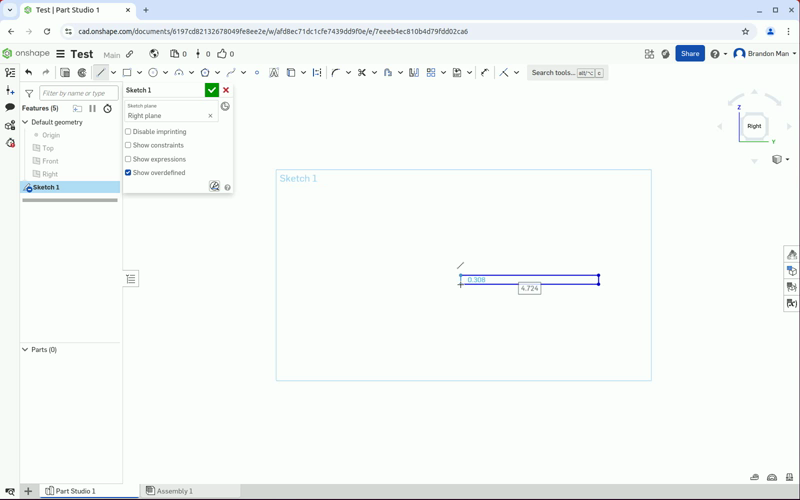
scroll(6)
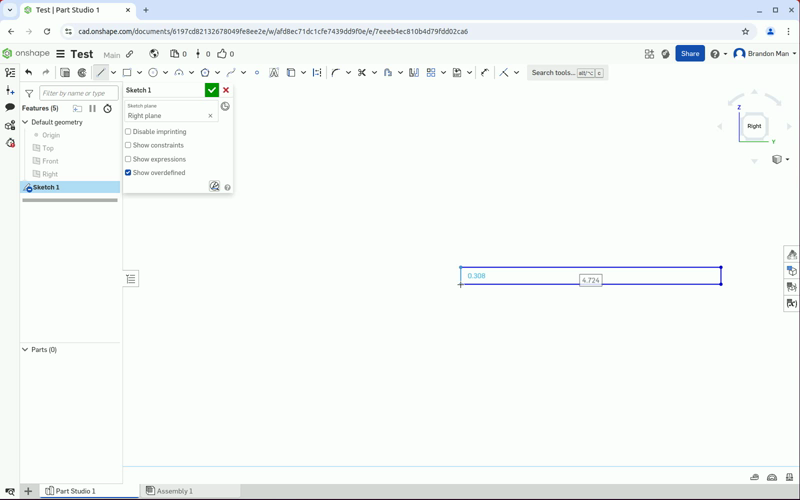
key_up(shift)
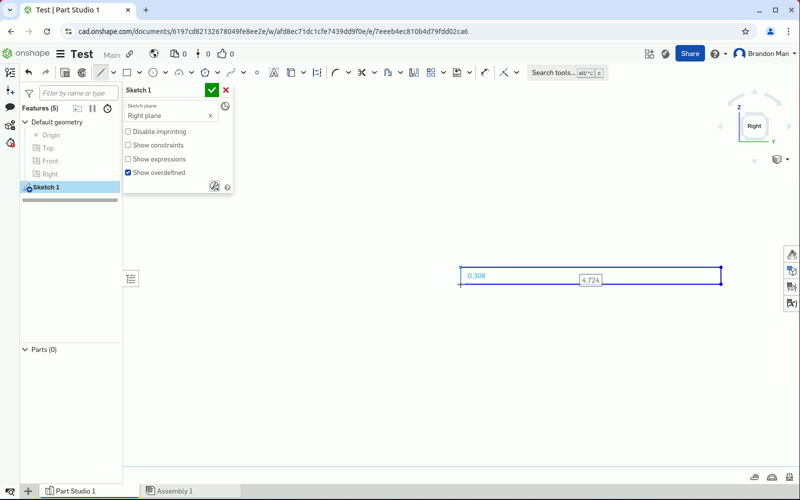
click(460, 284)
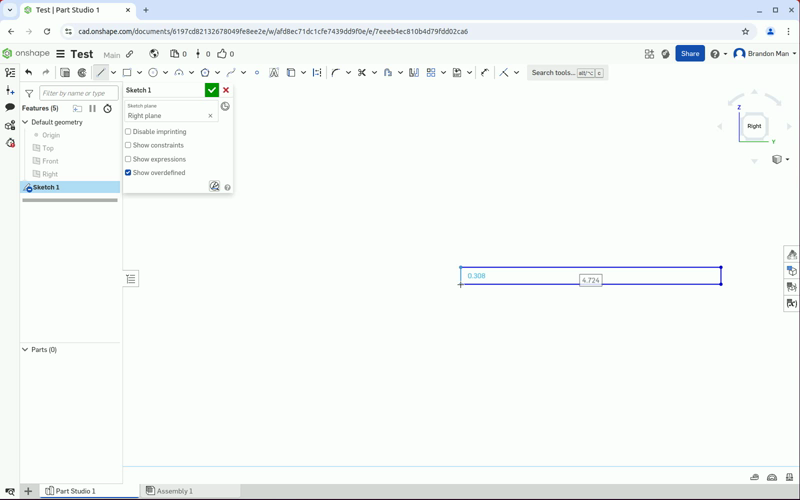
scroll(-6)
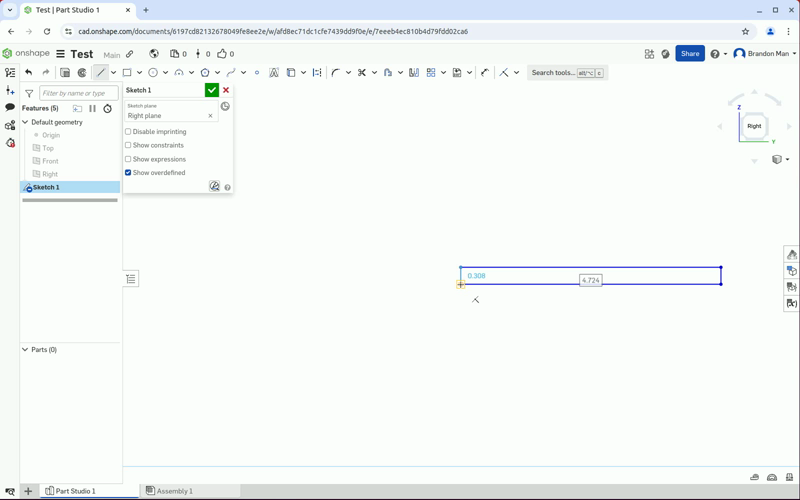
scroll(-6)
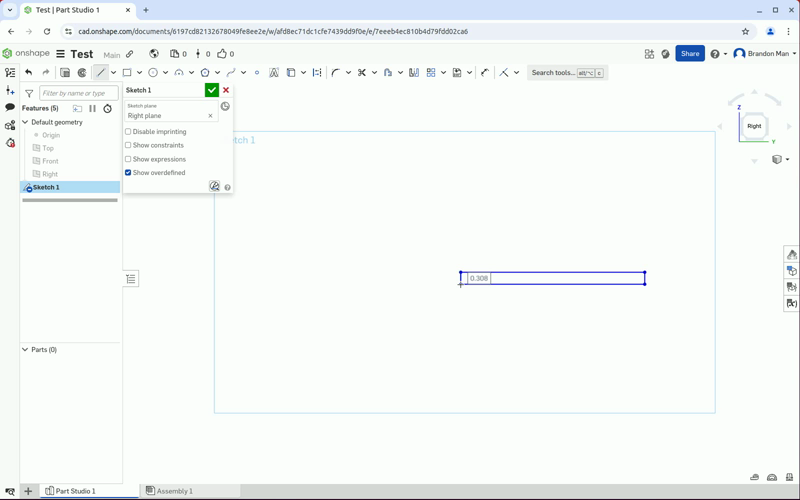
scroll(-6)
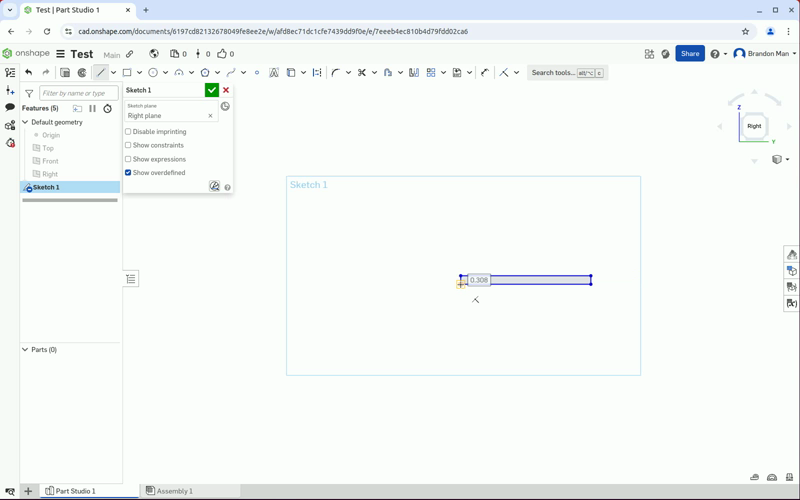
scroll(-6)
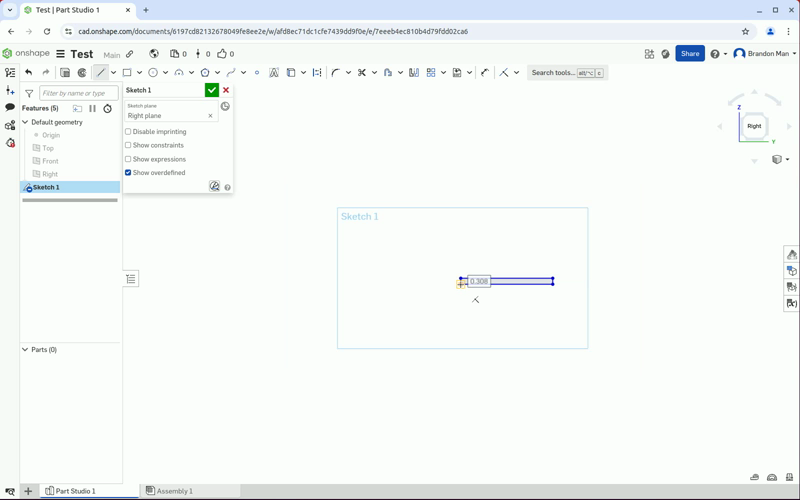
scroll(-6)
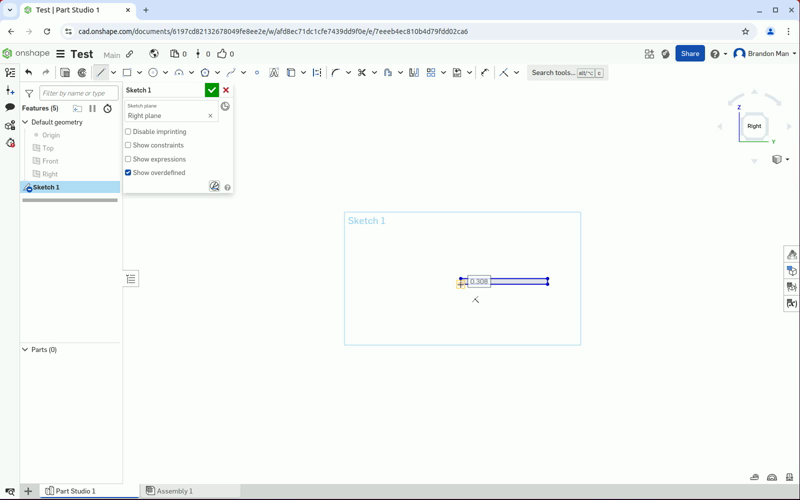
scroll(-6)
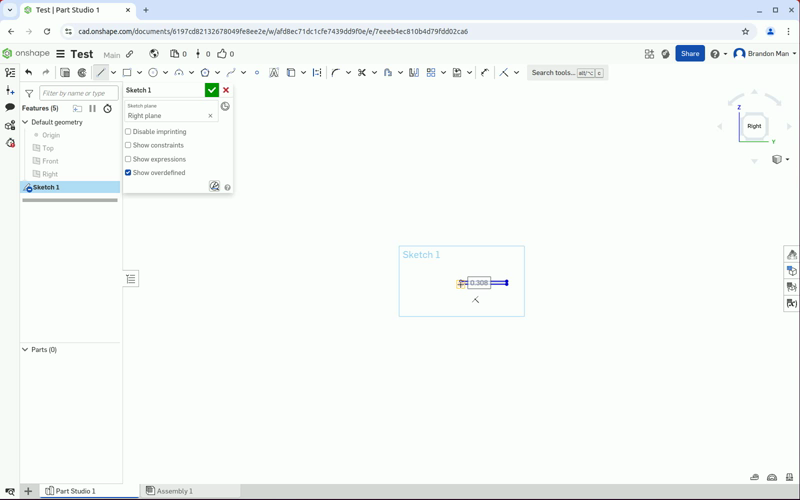
scroll(-6)
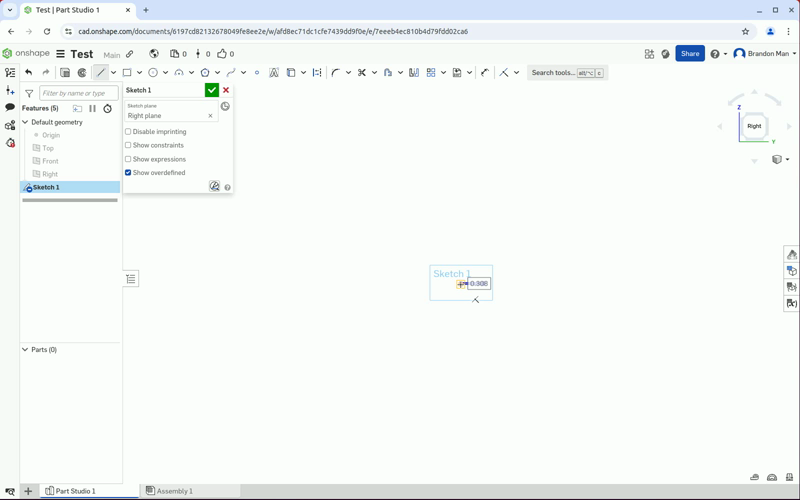
key(esc)
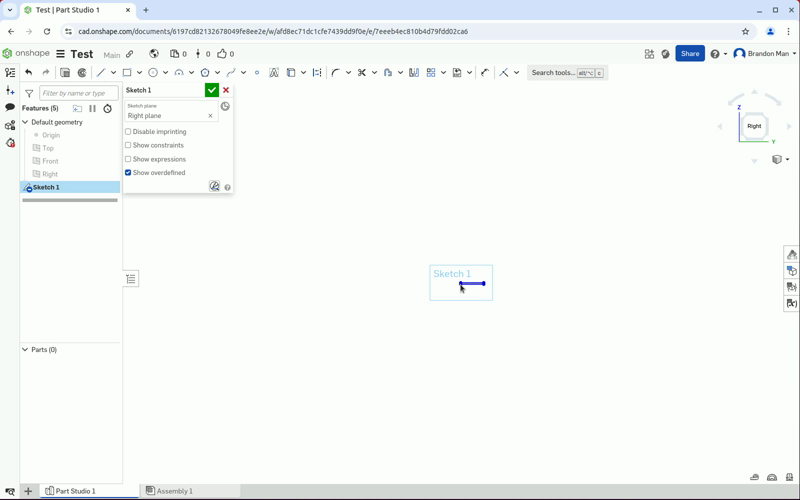
mouse_move(479, 283)
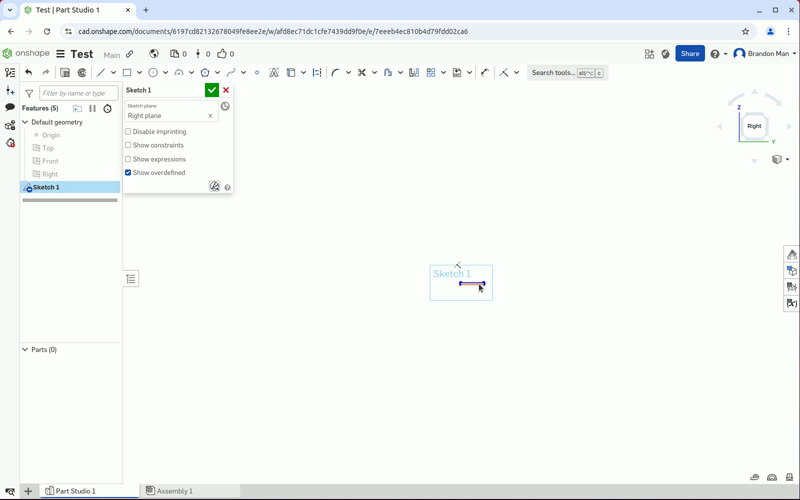
scroll(6)
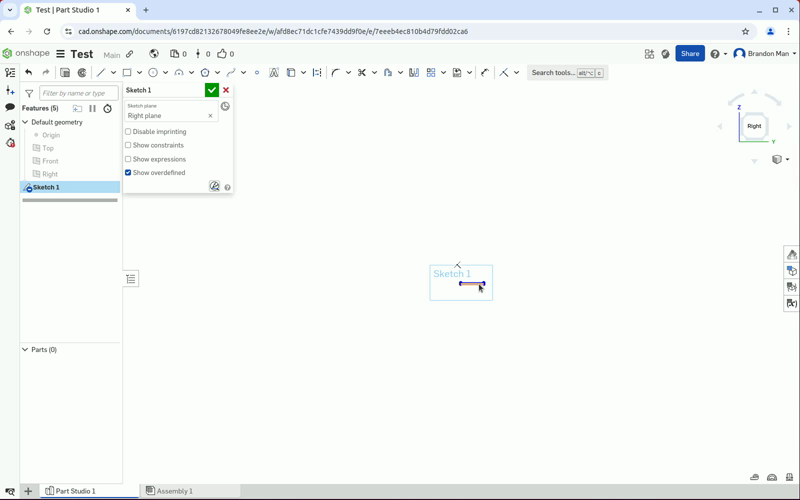
scroll(6)
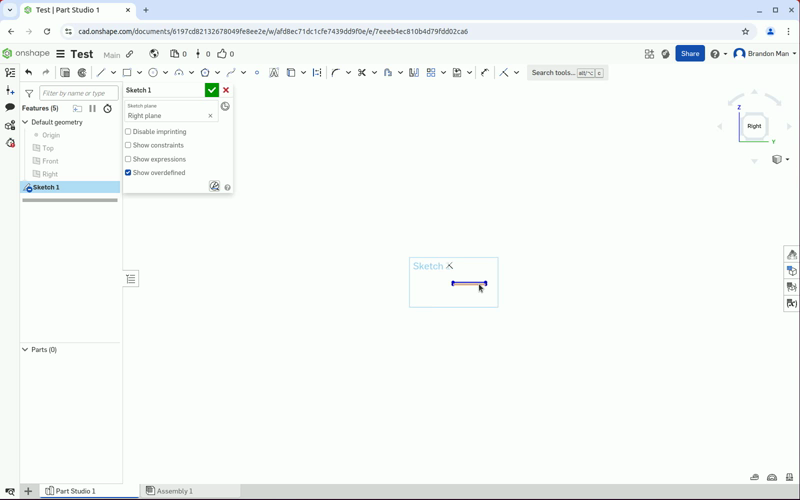
scroll(6)
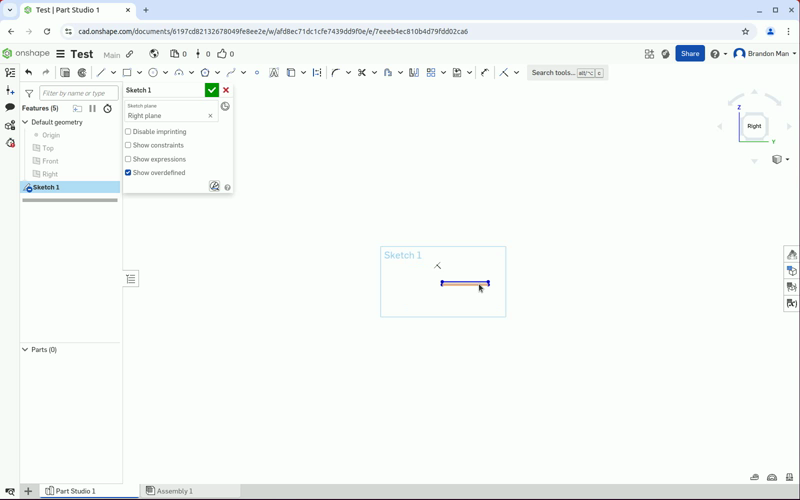
scroll(6)
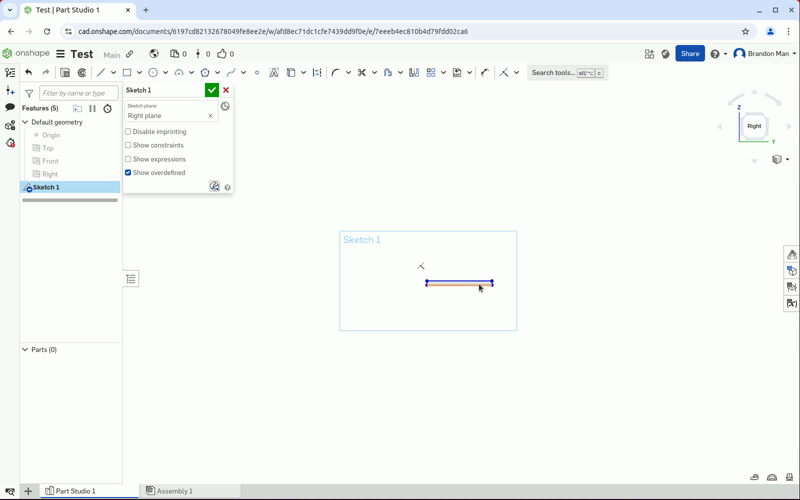
scroll(6)
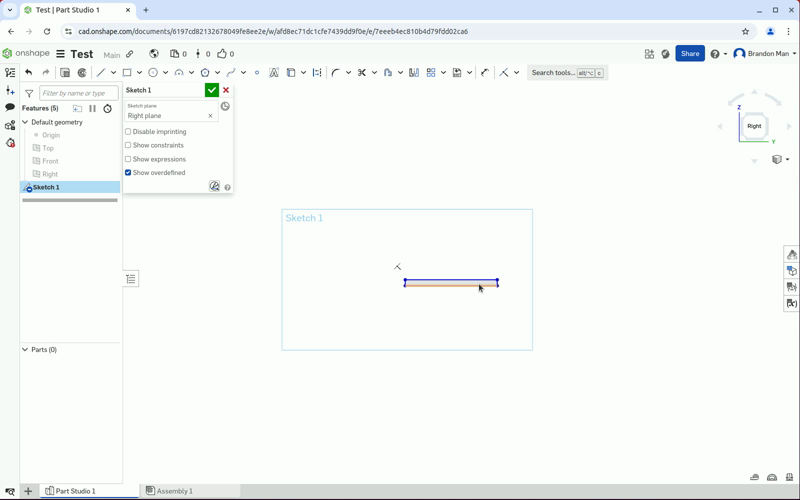
scroll(6)
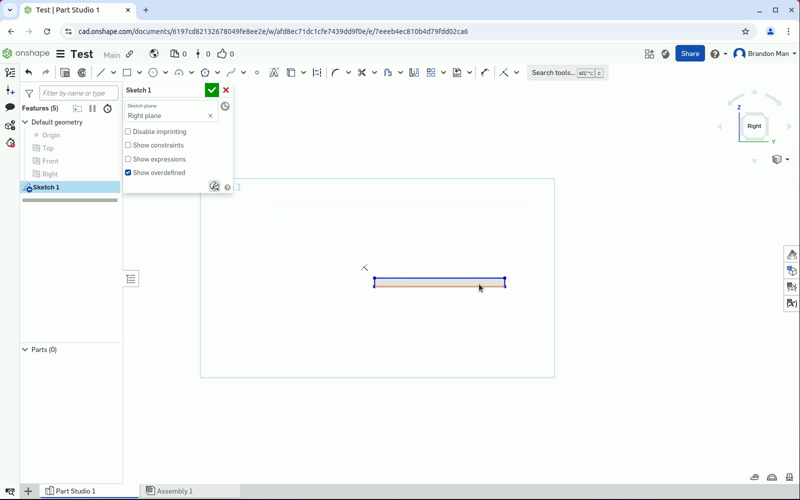
scroll(6)
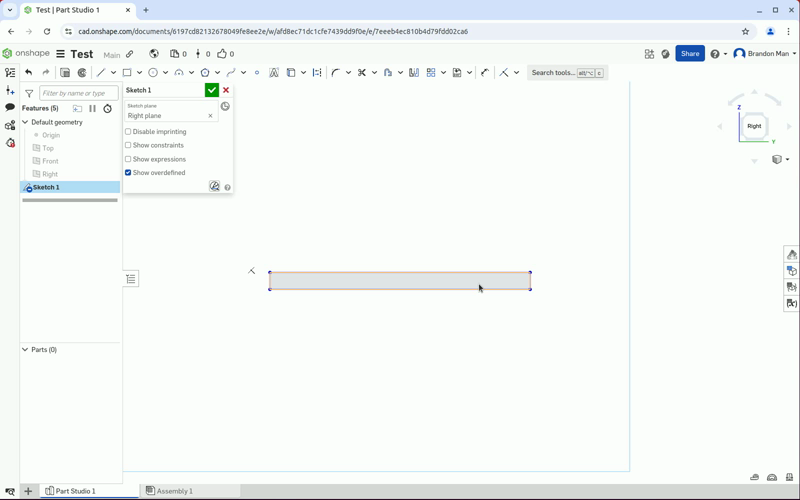
click(479, 283)
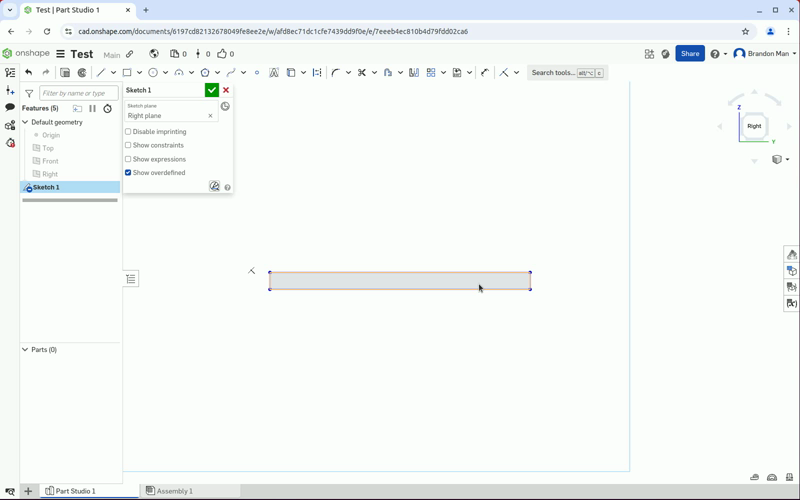
scroll(-6)
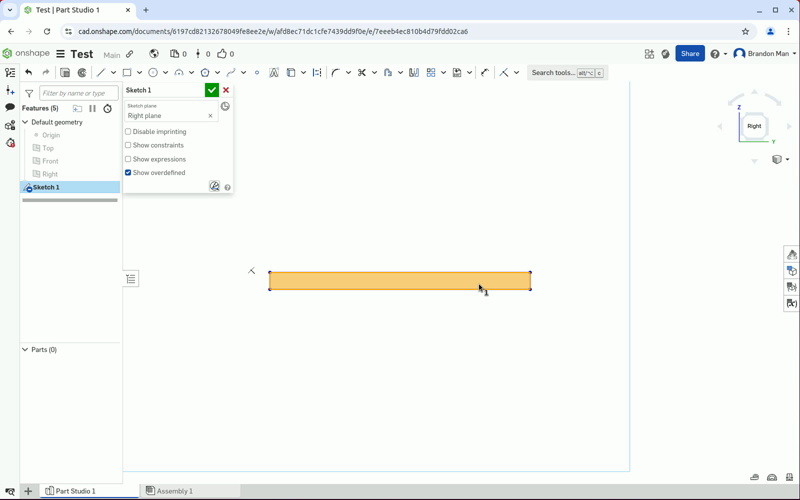
scroll(-6)
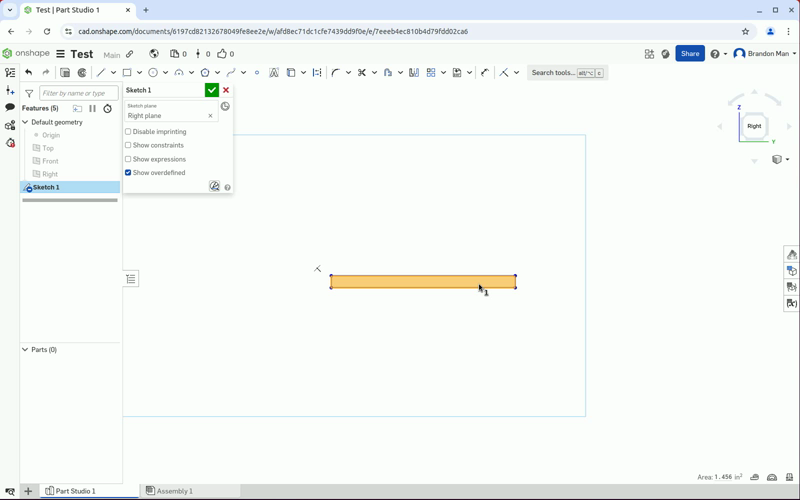
scroll(-6)
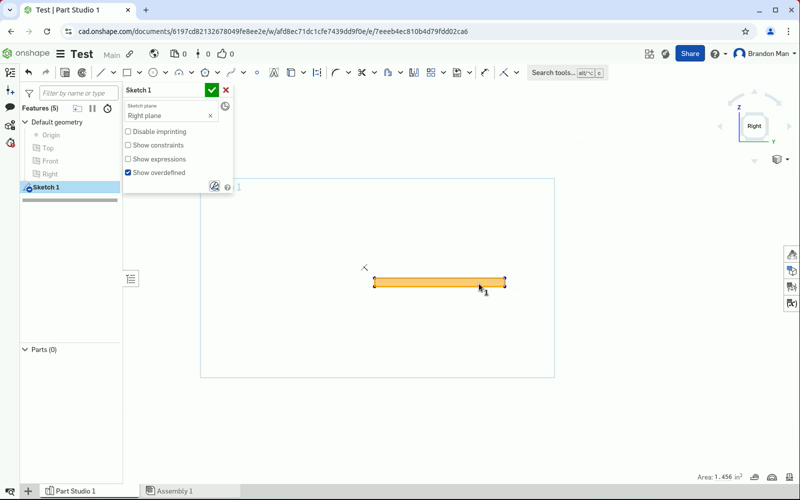
scroll(-6)
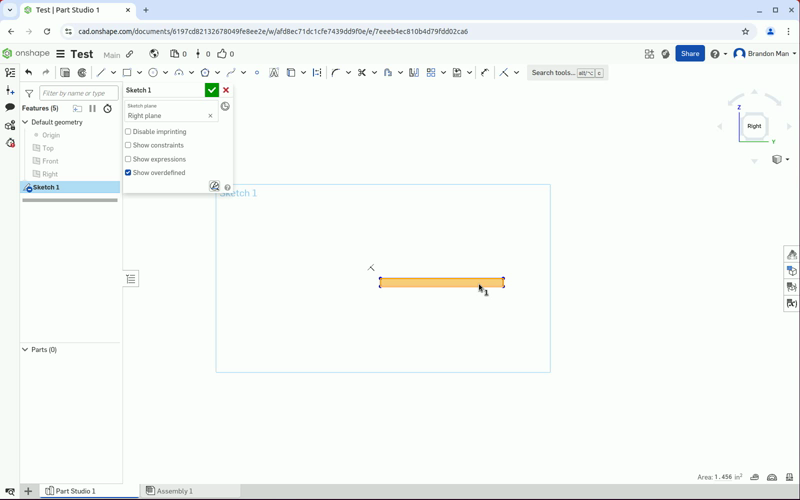
scroll(-6)
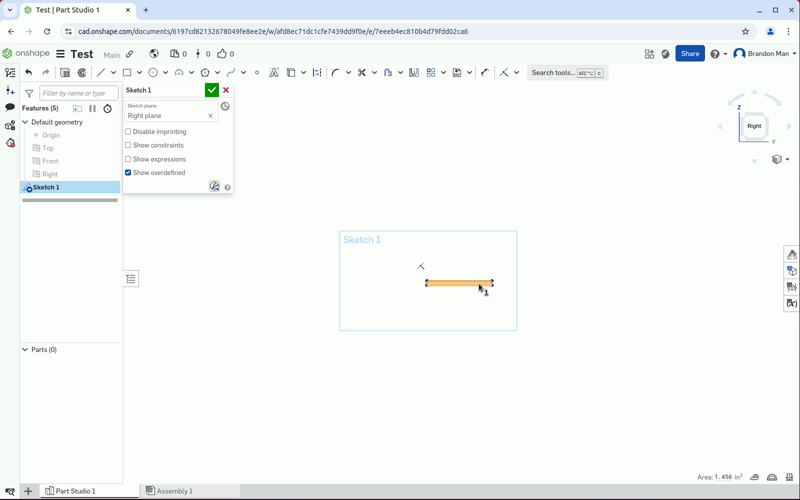
scroll(-6)
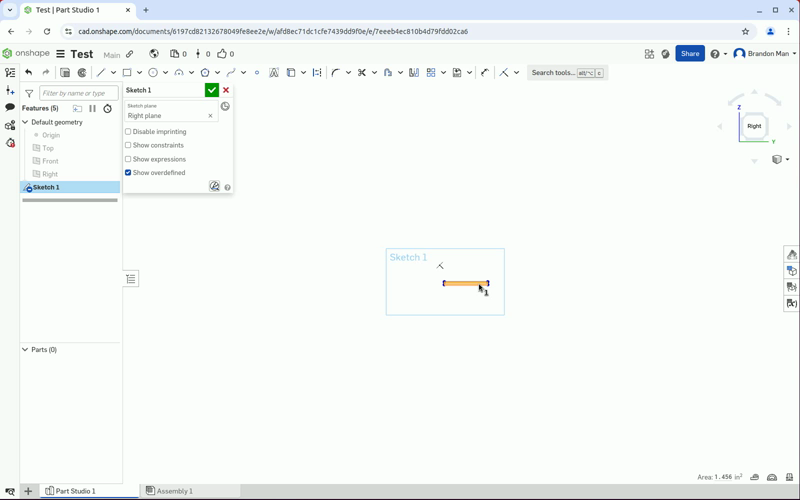
scroll(-6)
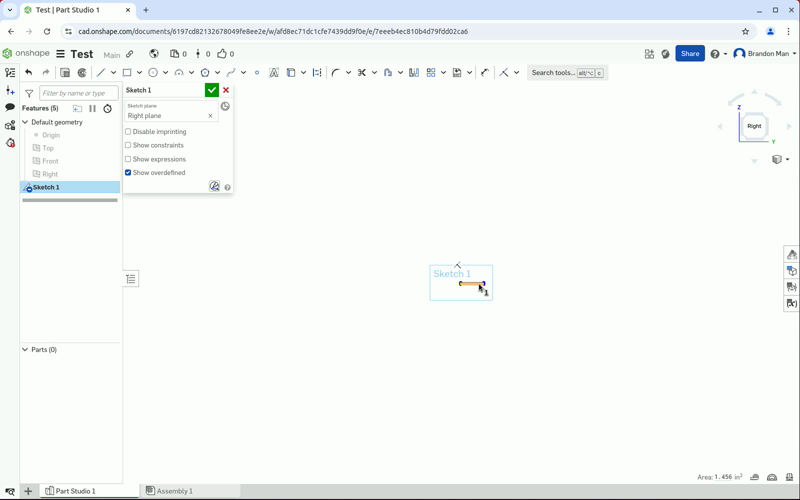
mouse_move(73, 352)
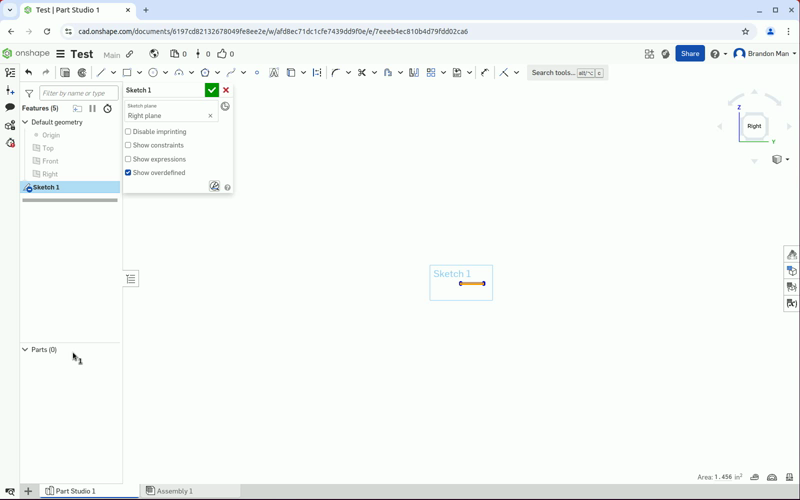
key(shift+y)
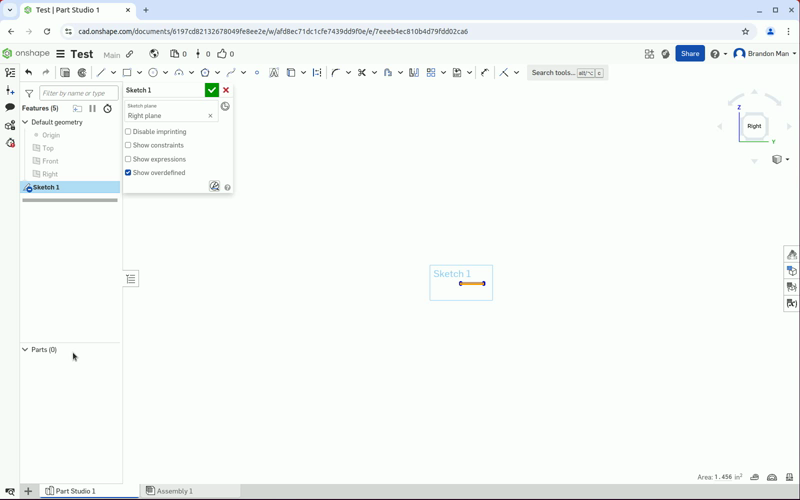
key(shift+e)
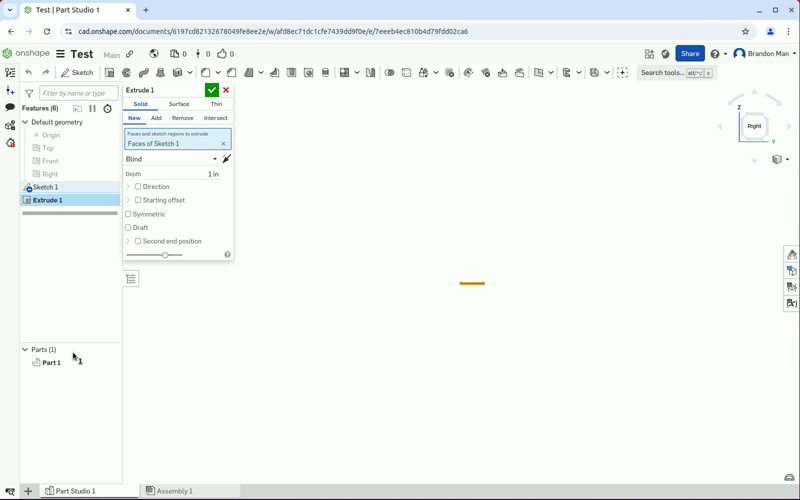
mouse_move(143, 106)
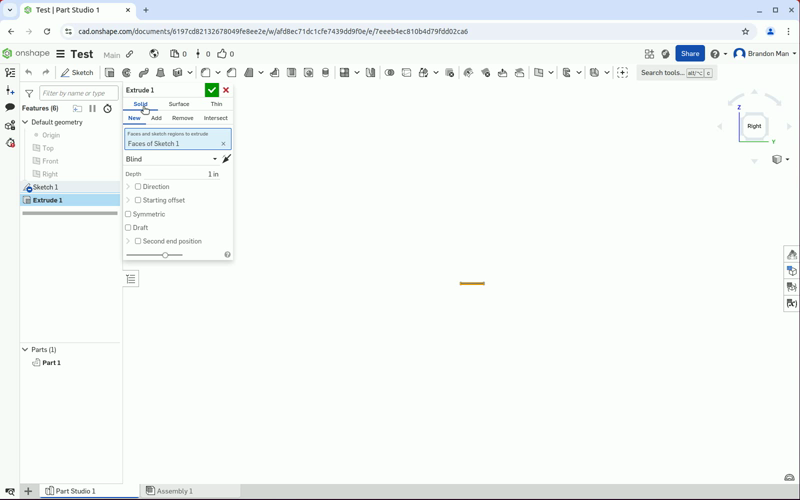
click(143, 106)
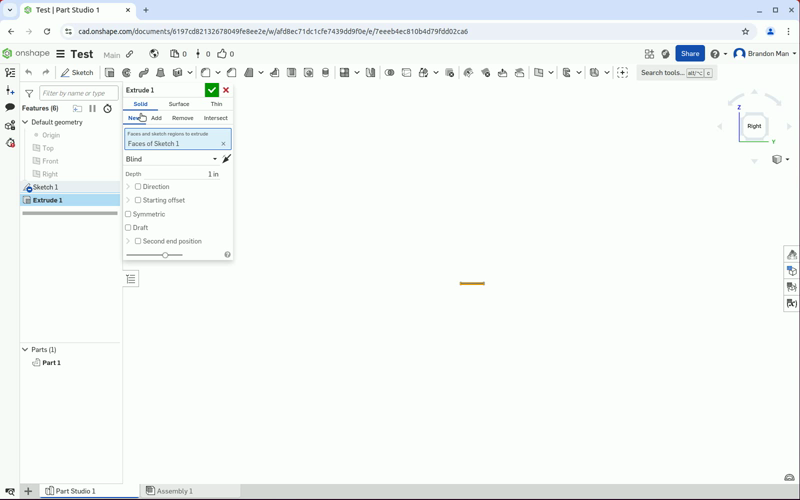
mouse_move(137, 120)
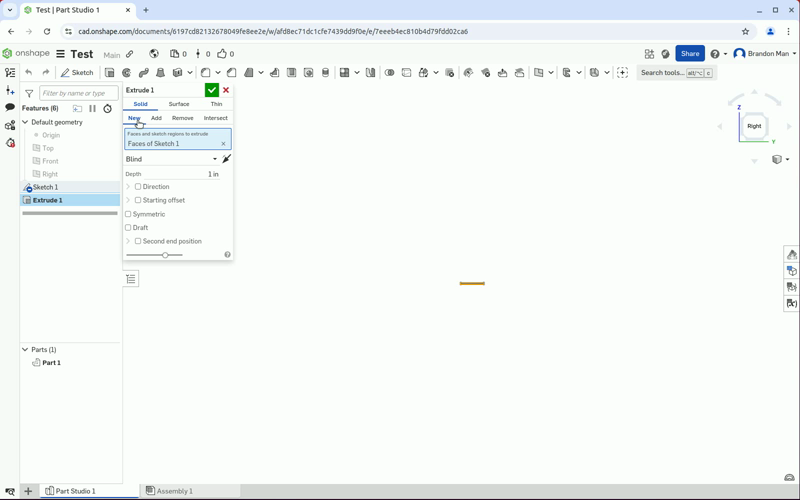
click(137, 120)
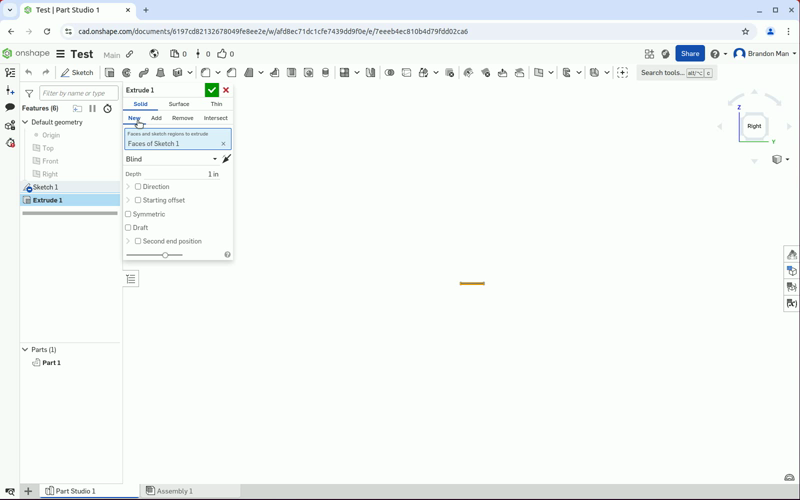
key(tab, 4)
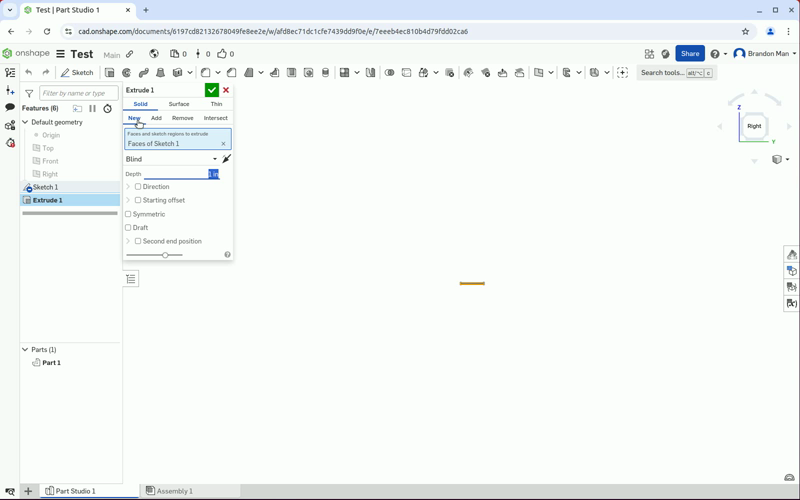
text(23.108)
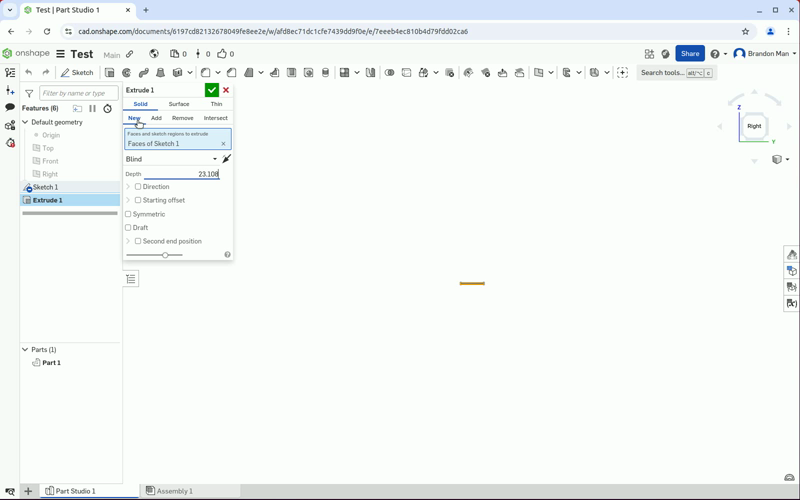
key(enter)
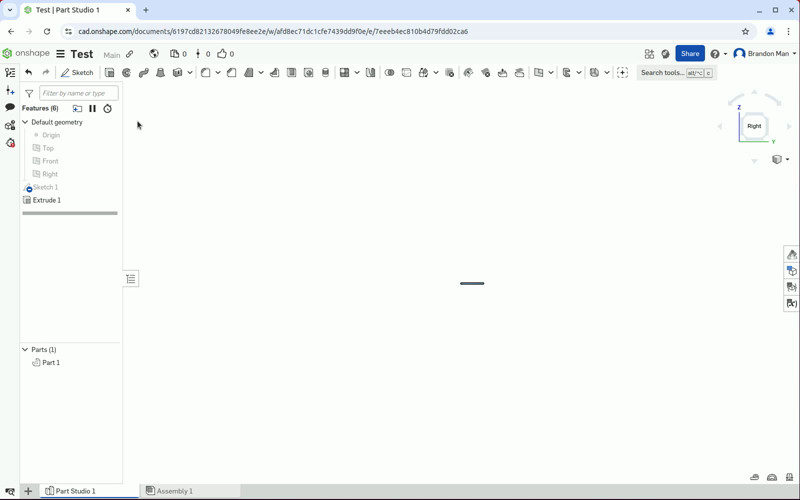
key(shift+h)
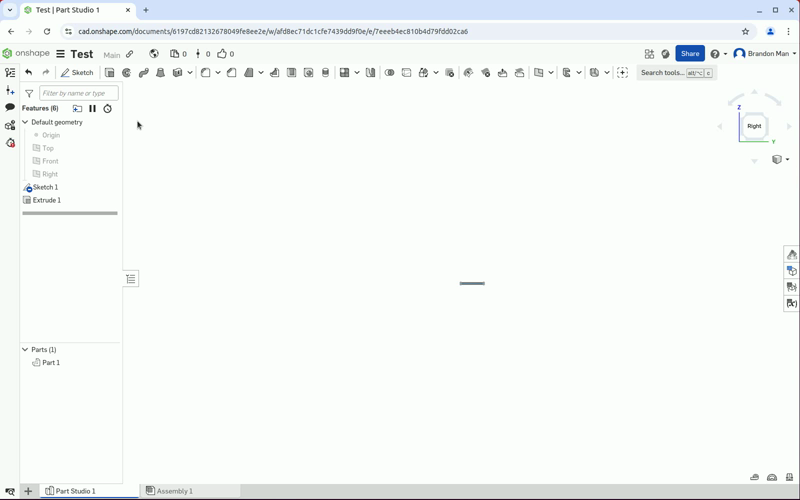
key(shift+h)
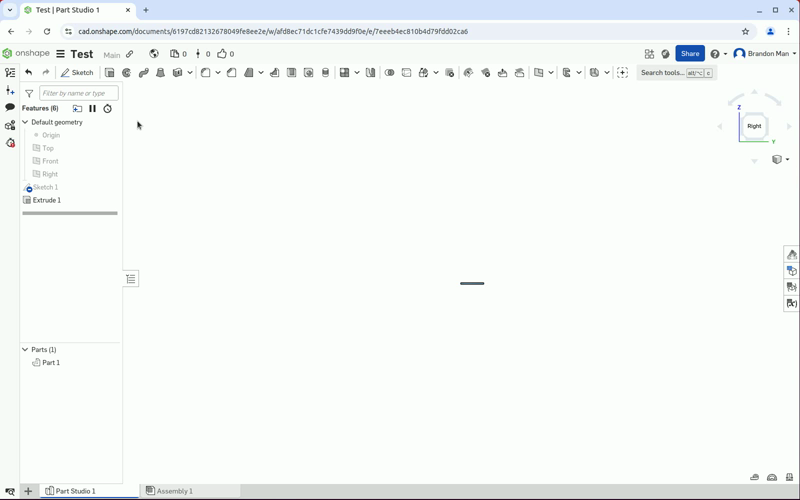
mouse_move(73, 189)
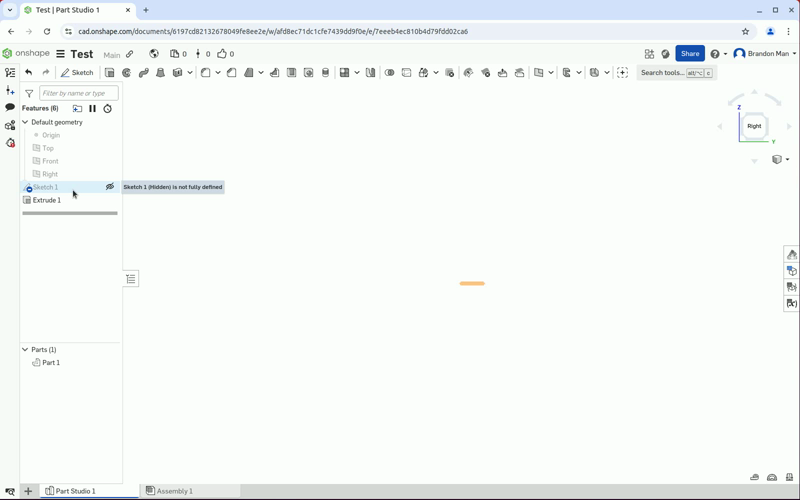
click(73, 189)
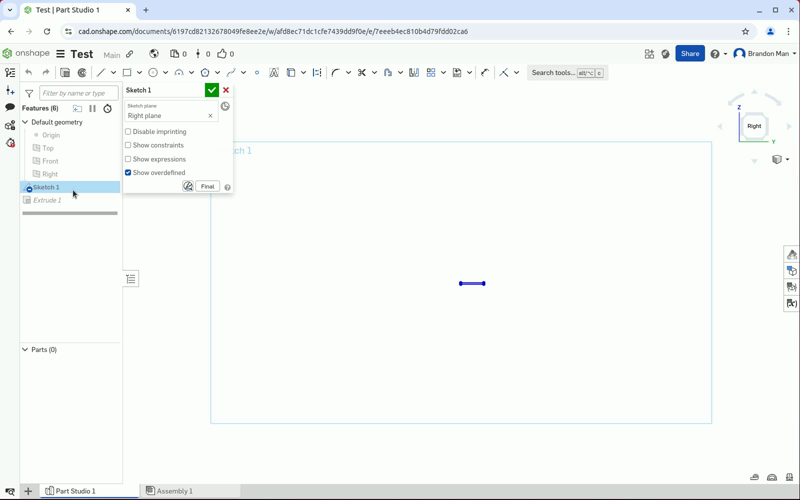
mouse_move(229, 92)
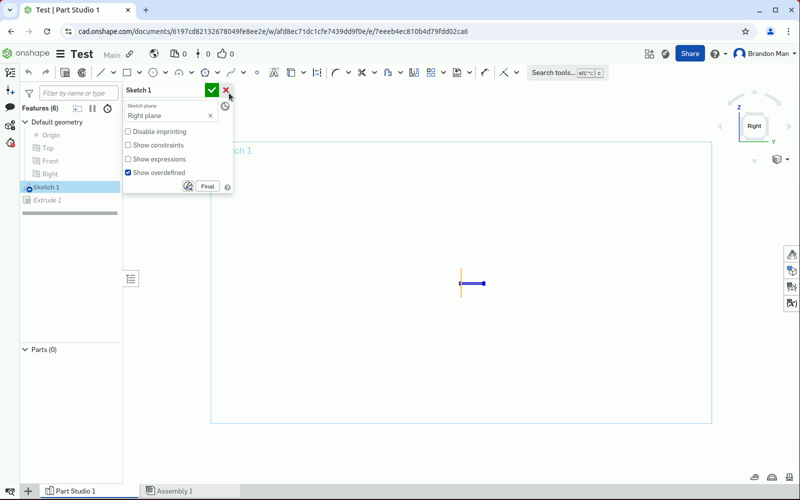
click(229, 92)
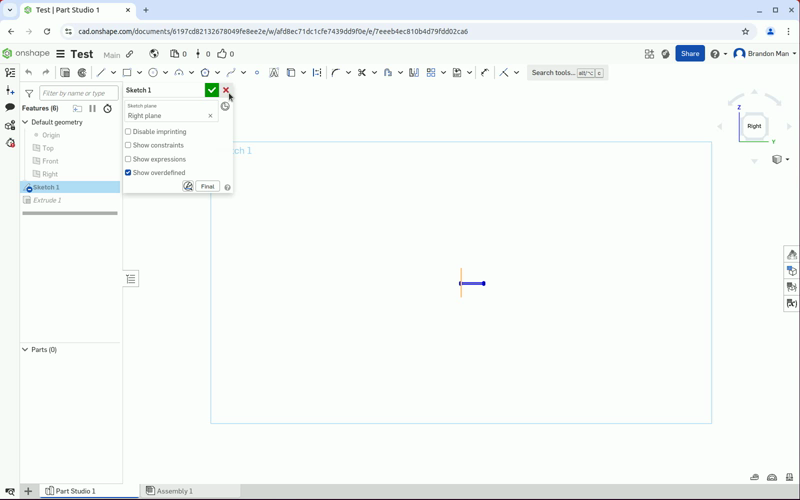
key(shift+s)
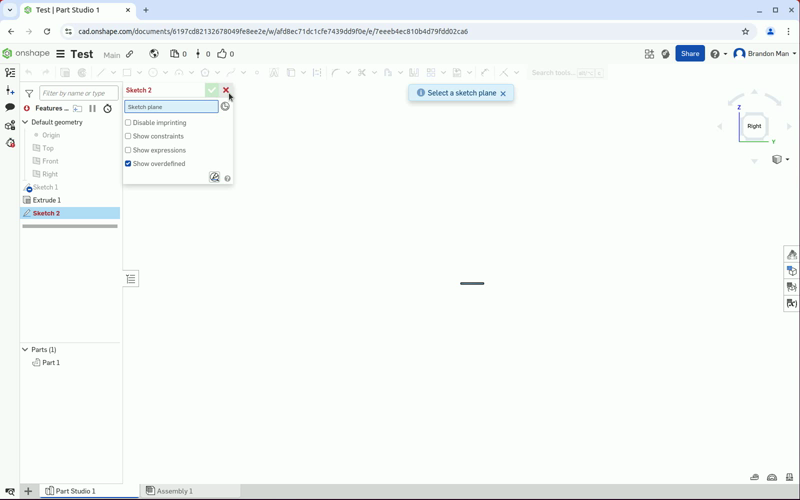
mouse_move(73, 176)
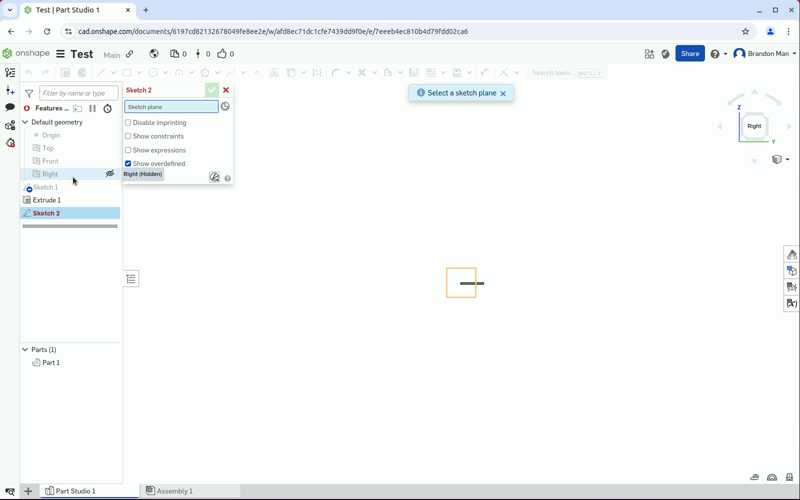
click(73, 176)
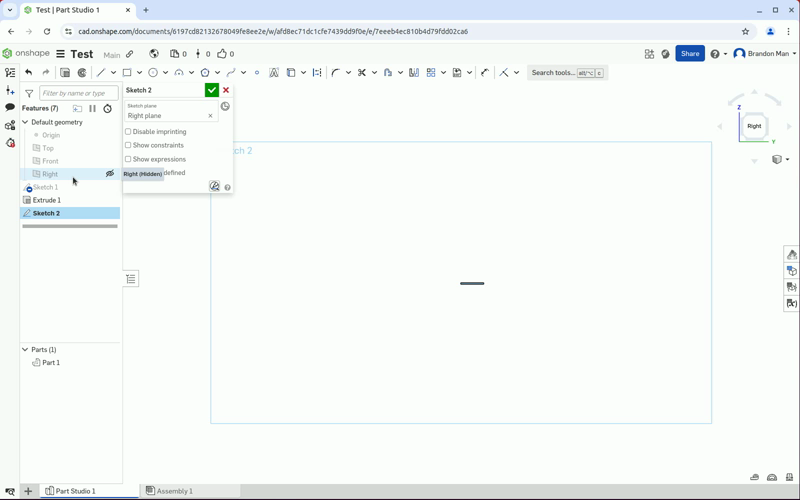
mouse_move(73, 352)
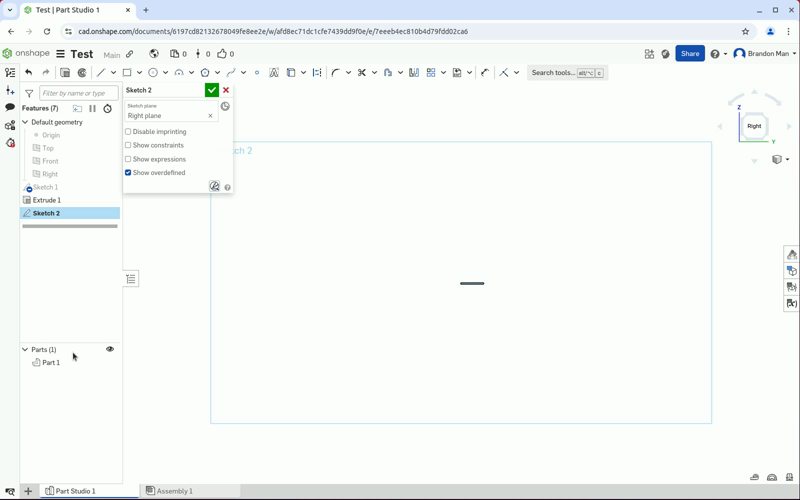
key(y)
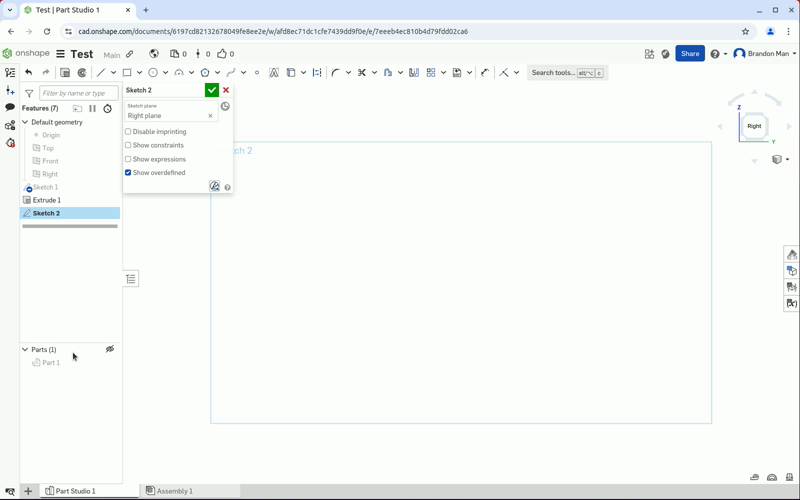
key(l)
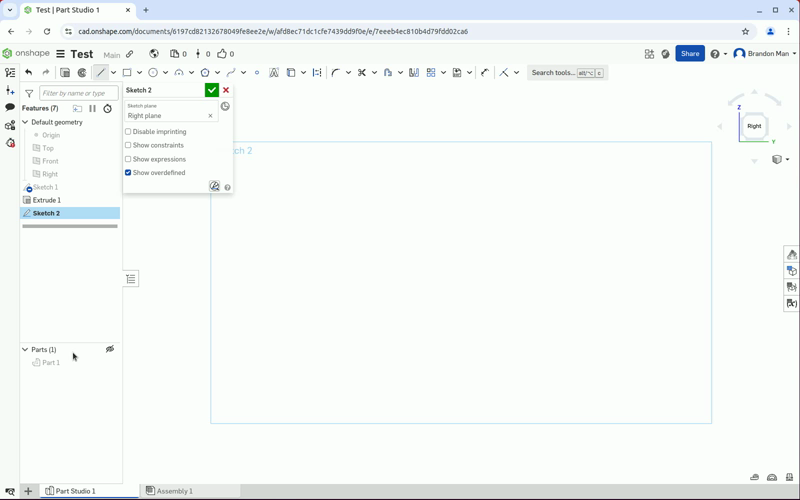
key_down(shift)
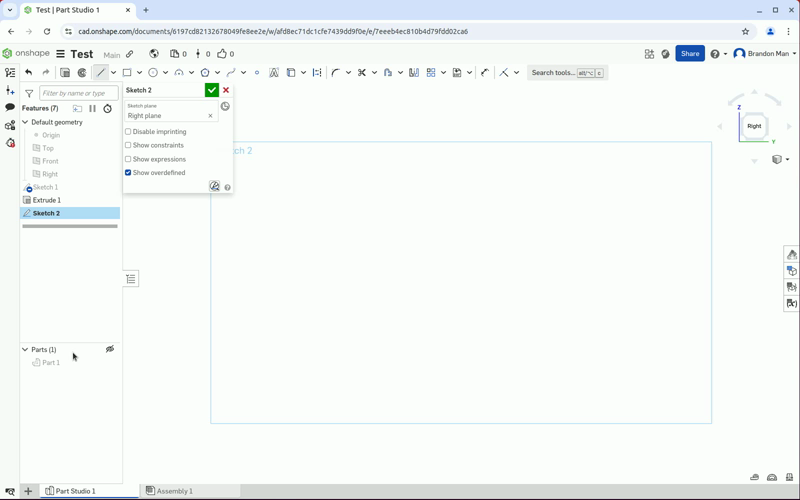
mouse_move(460, 288)
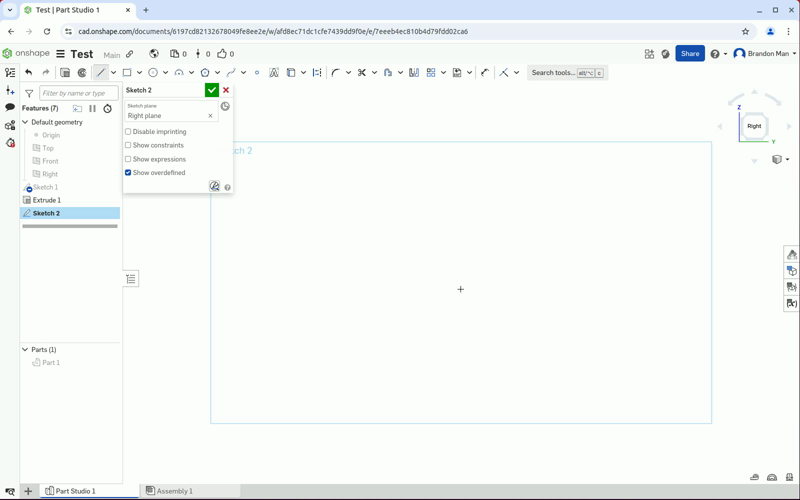
click(460, 288)
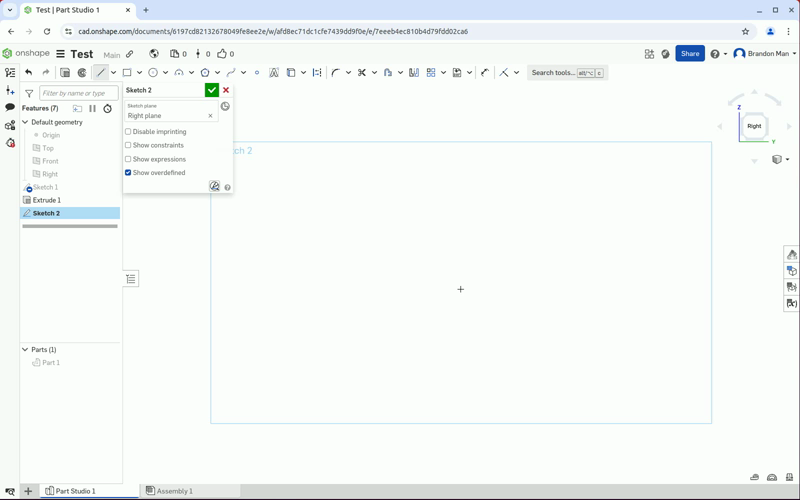
key_up(shift)
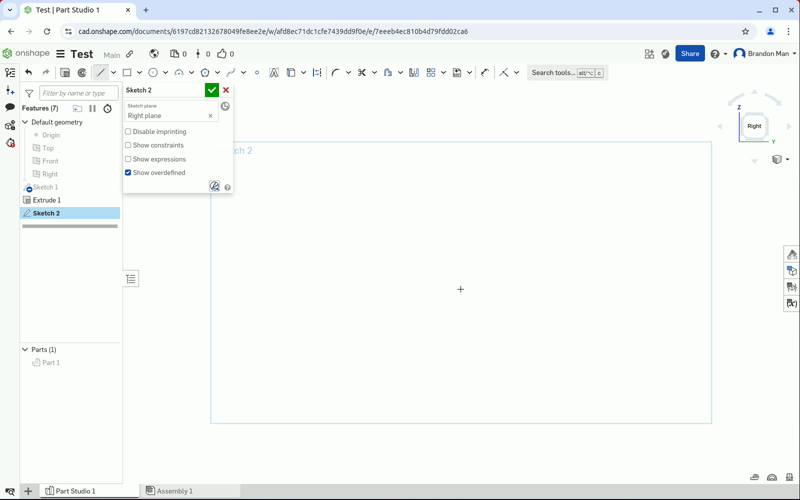
key_down(shift)
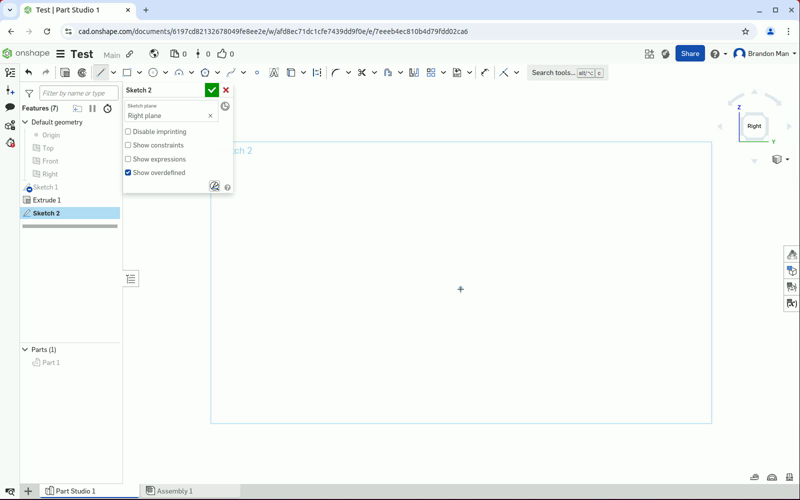
mouse_move(490, 288)
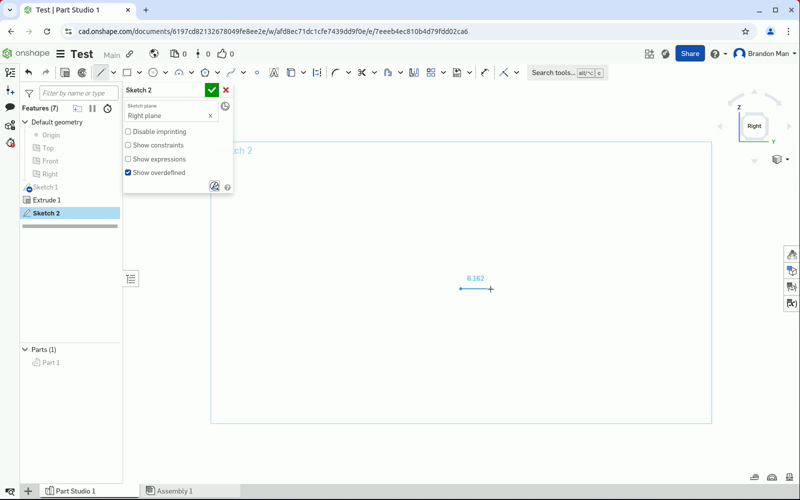
mouse_move(483, 288)
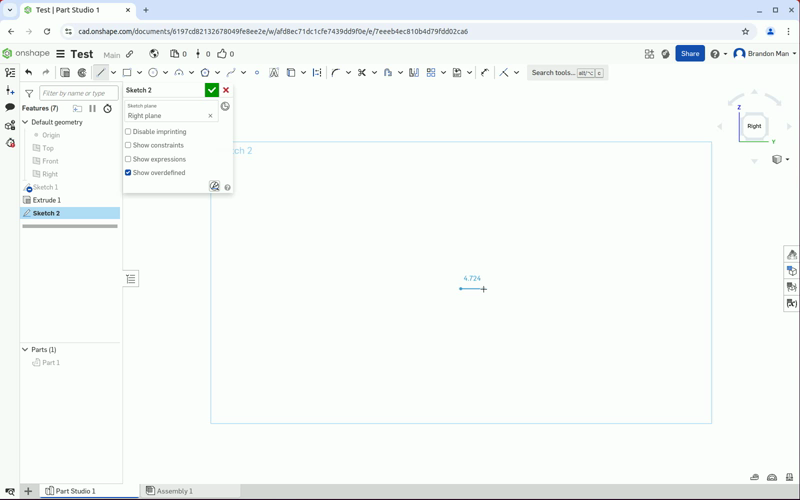
click(483, 288)
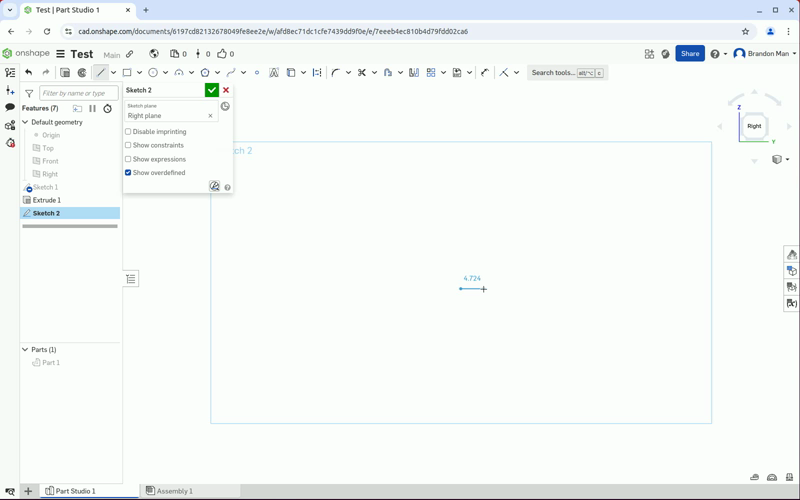
key_up(shift)
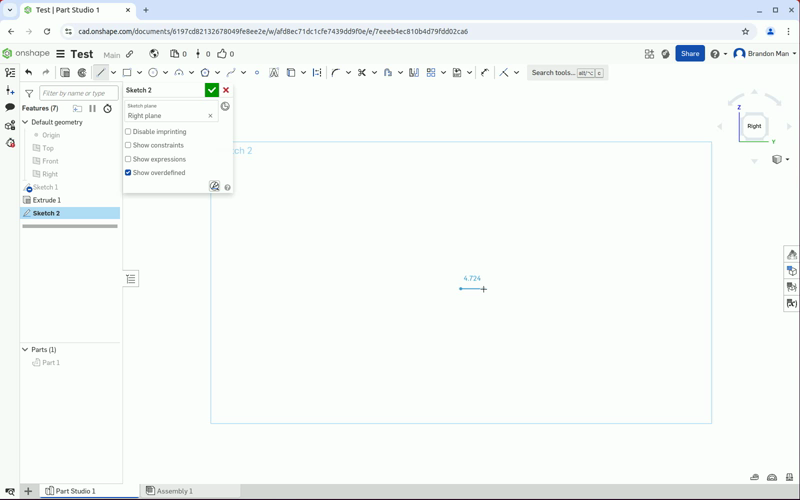
key_down(shift)
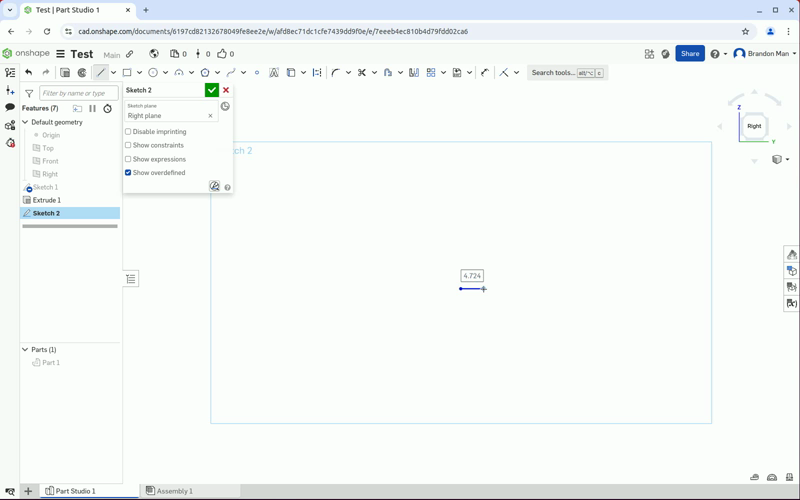
mouse_move(513, 288)
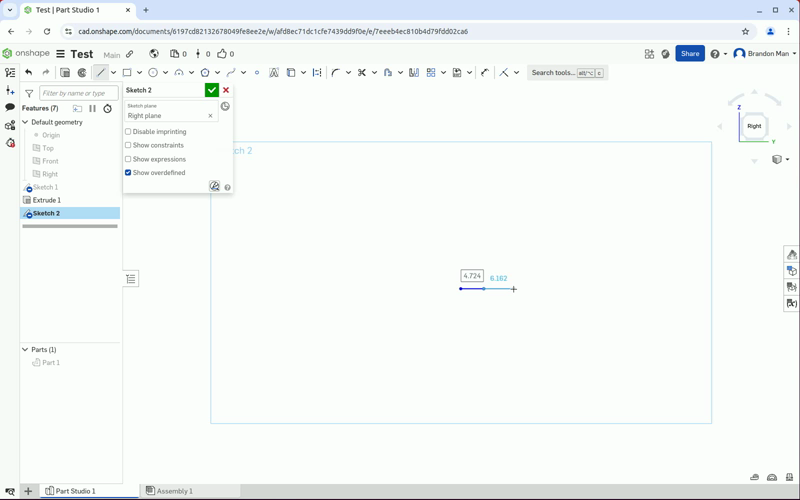
mouse_move(483, 287)
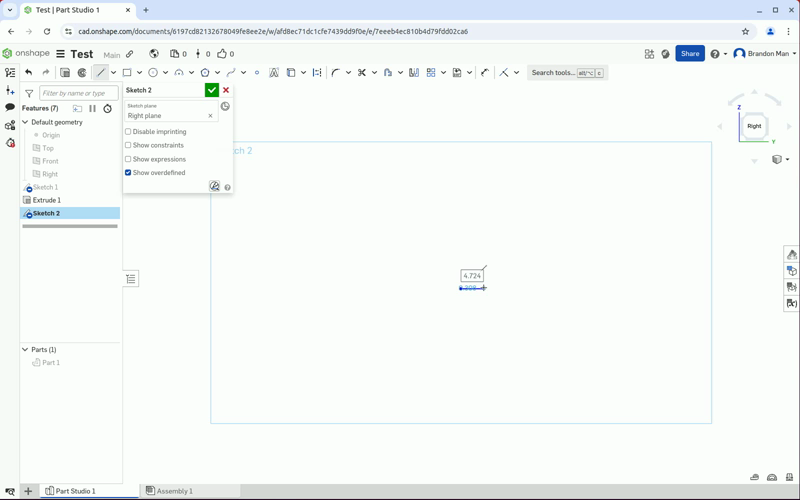
scroll(6)
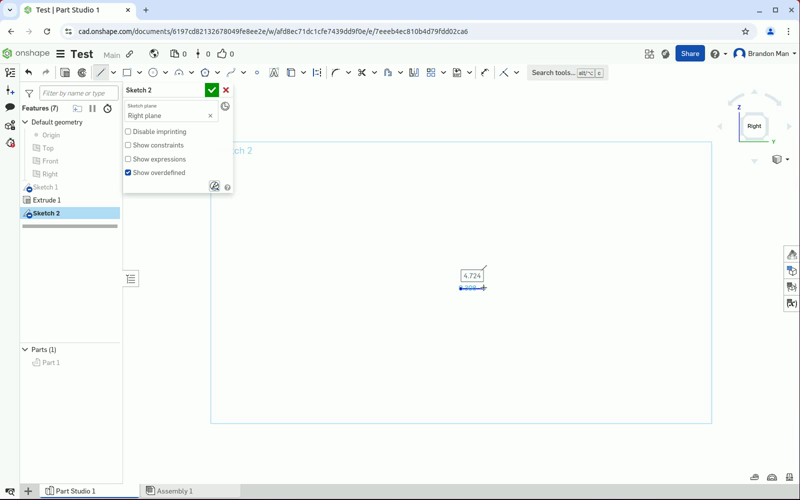
scroll(6)
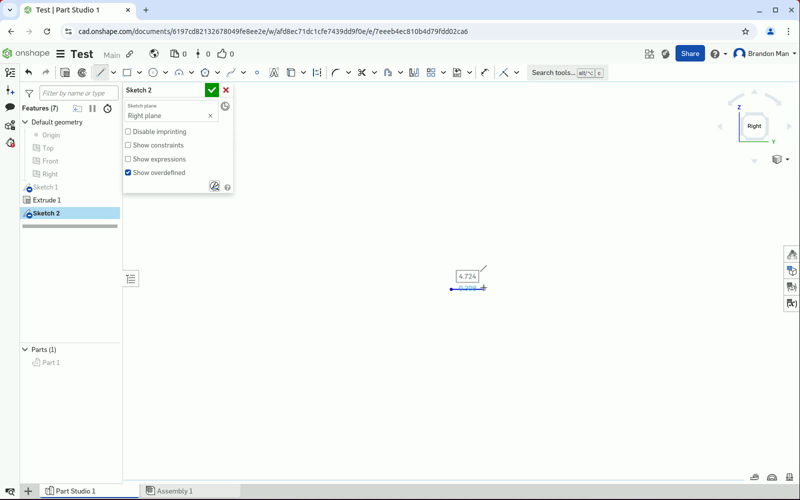
scroll(6)
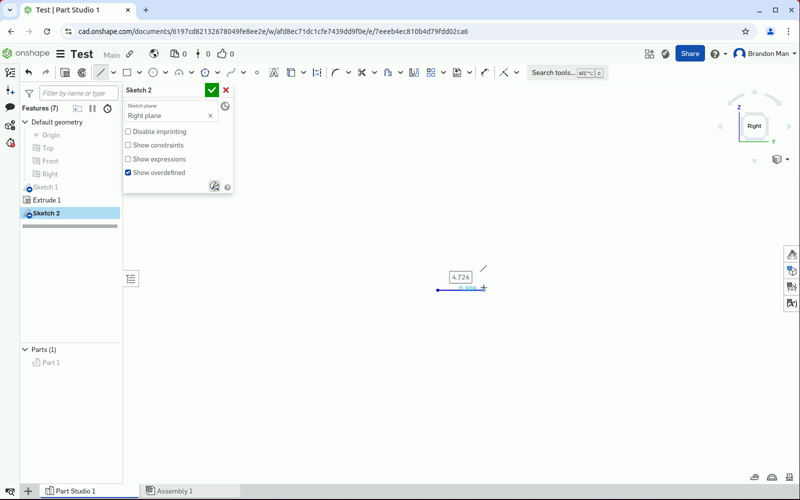
scroll(6)
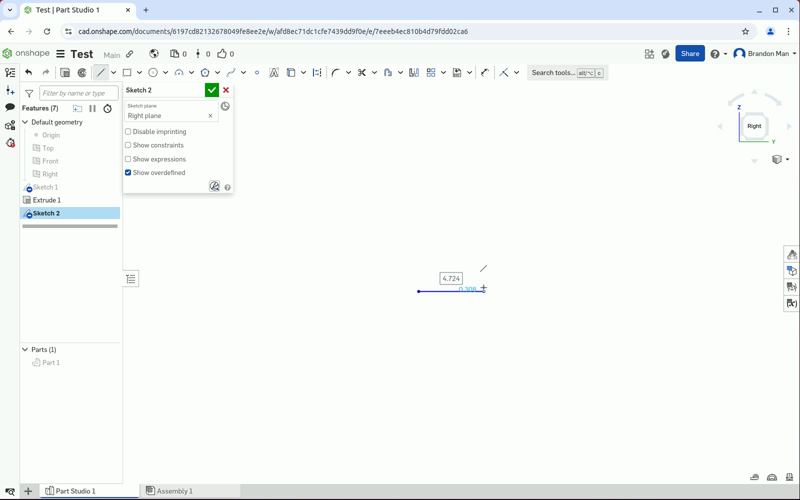
scroll(6)
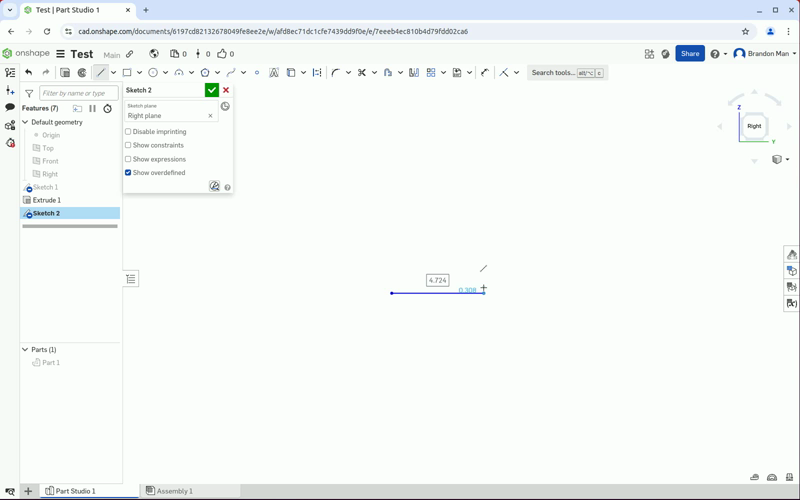
scroll(6)
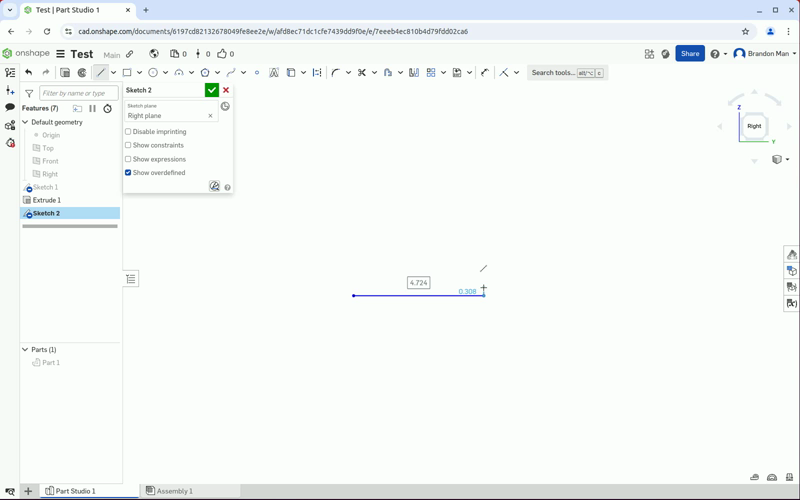
scroll(6)
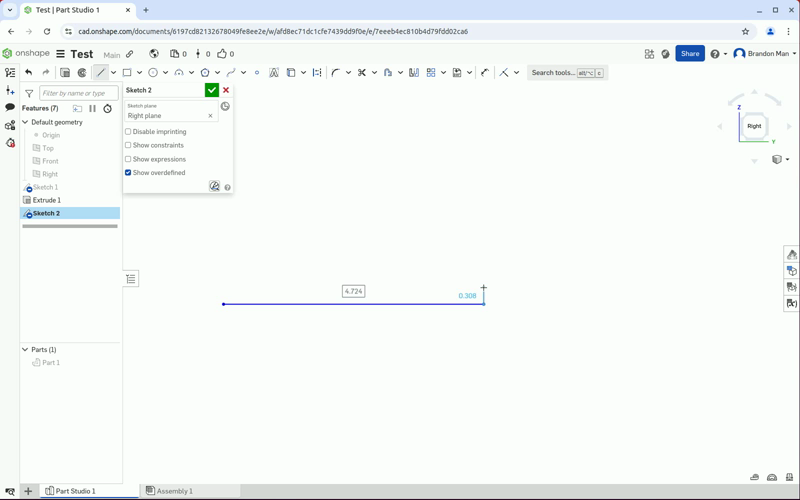
click(483, 287)
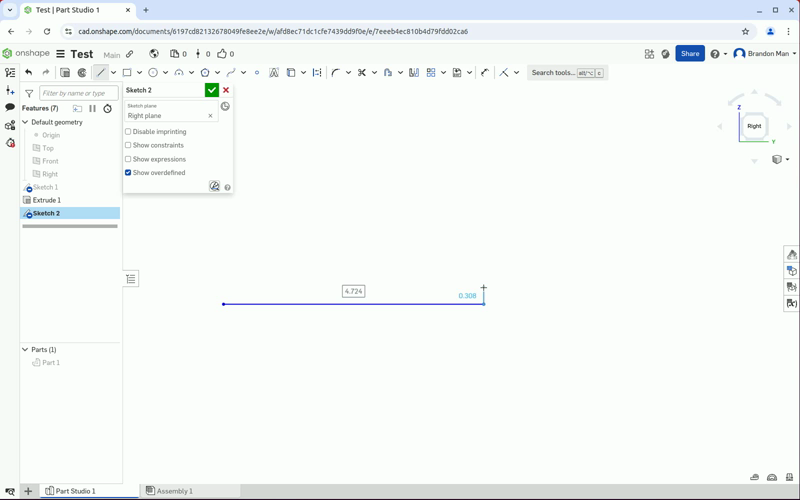
scroll(-6)
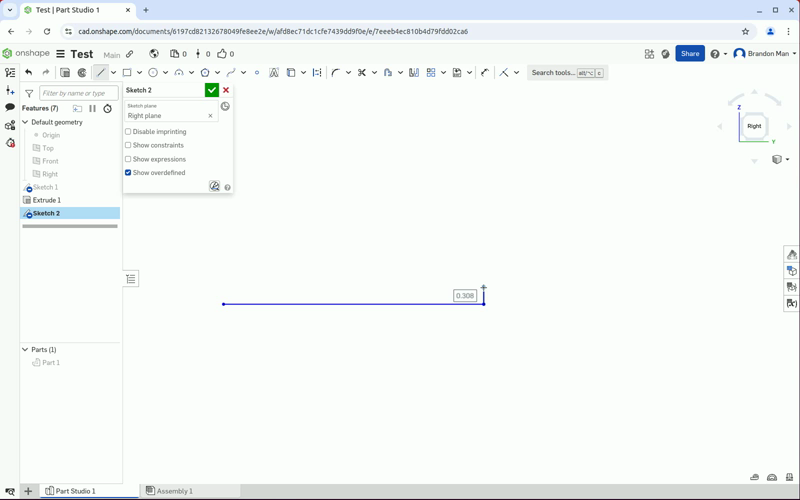
scroll(-6)
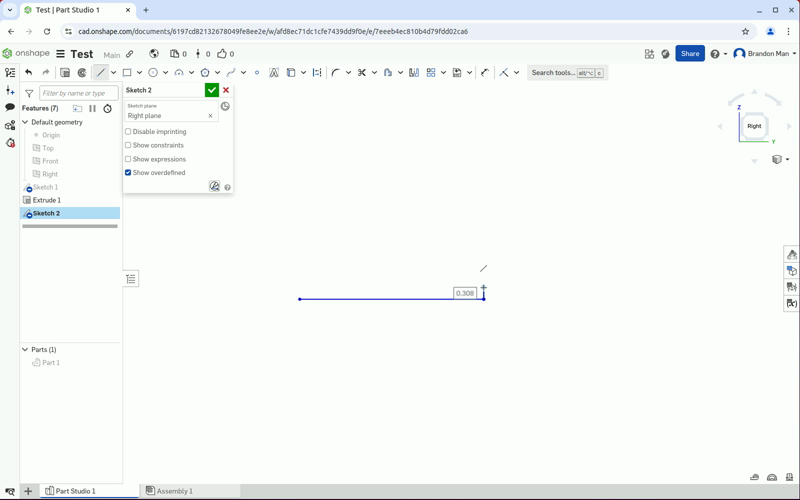
scroll(-6)
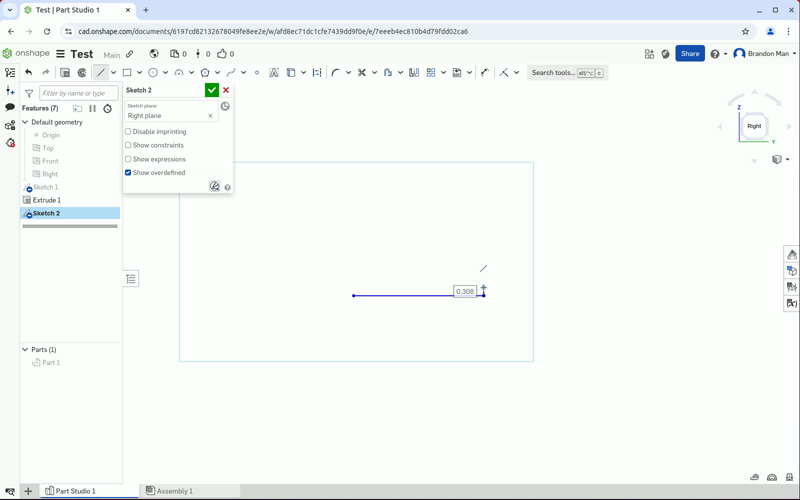
scroll(-6)
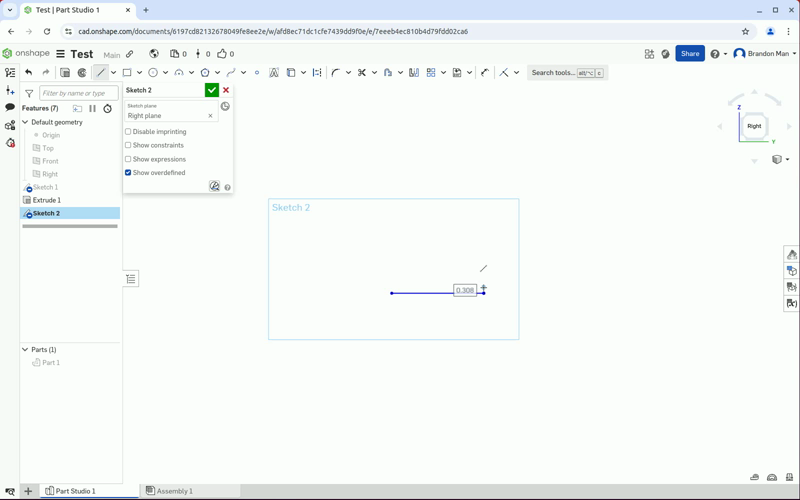
scroll(-6)
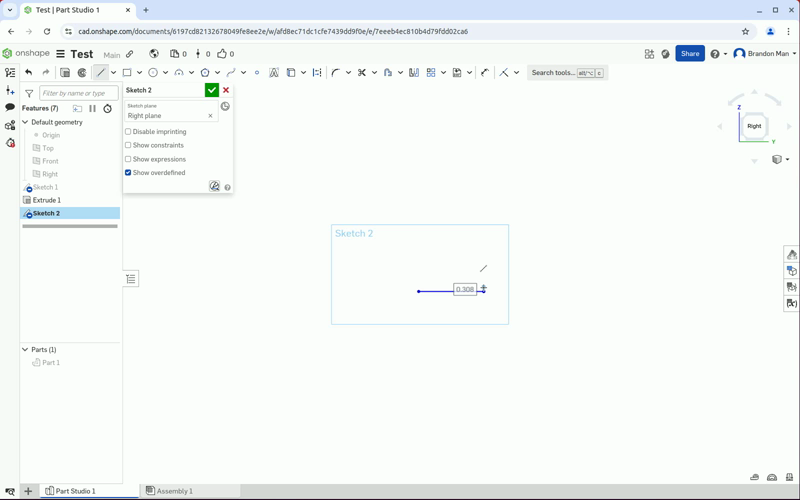
scroll(-6)
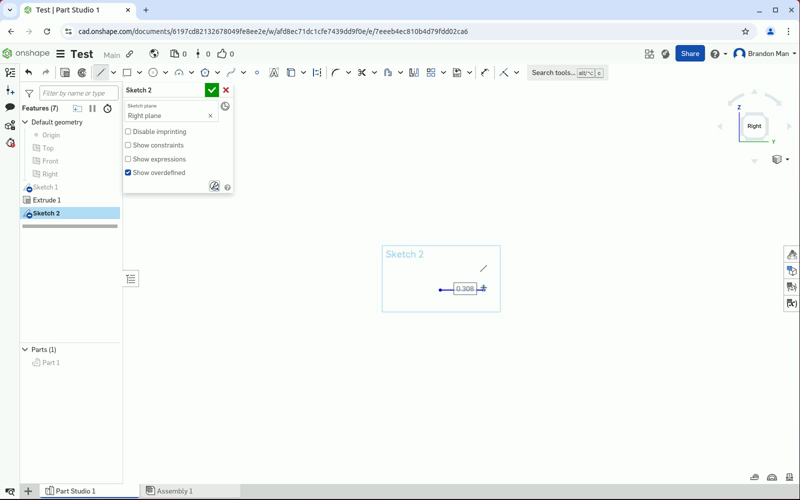
scroll(-6)
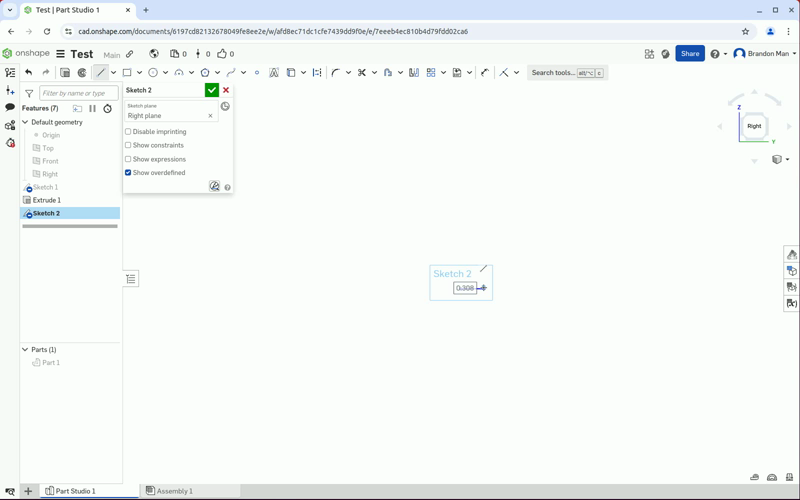
key_up(shift)
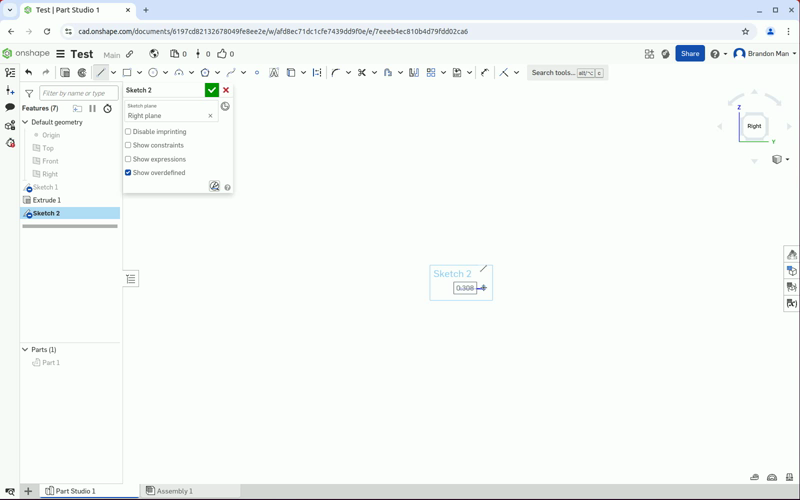
key_down(shift)
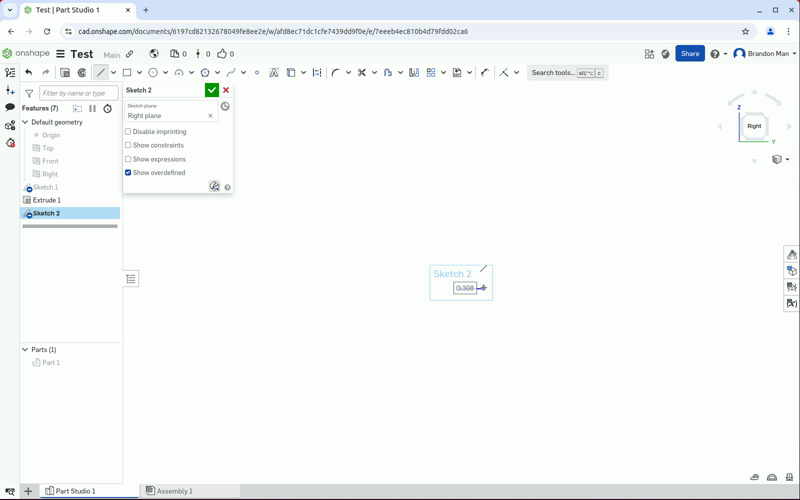
mouse_move(513, 287)
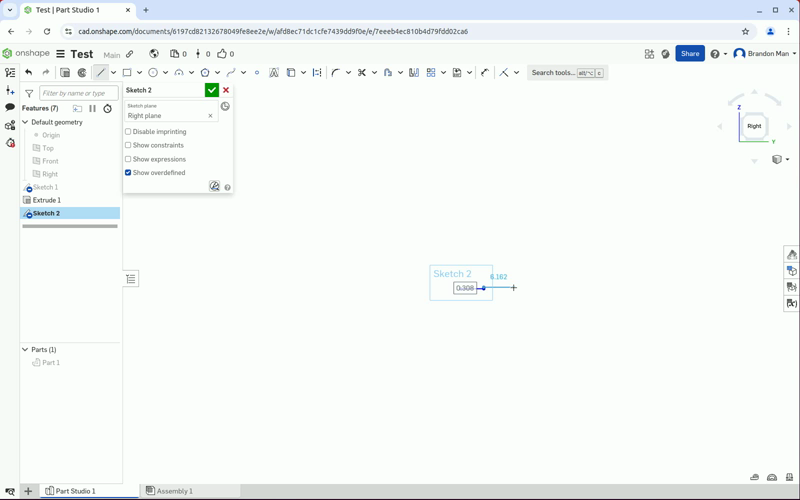
mouse_move(460, 287)
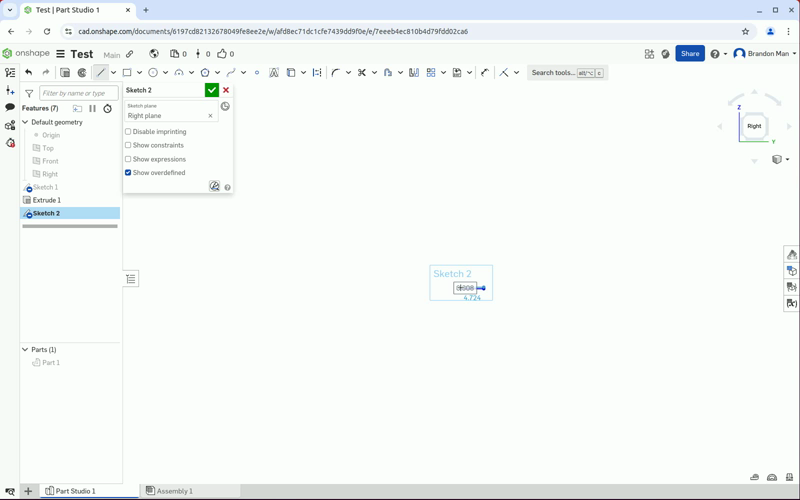
scroll(6)
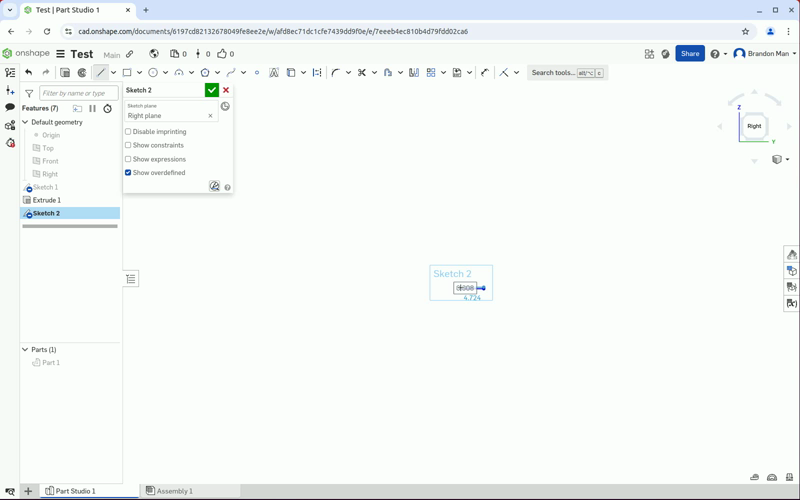
scroll(6)
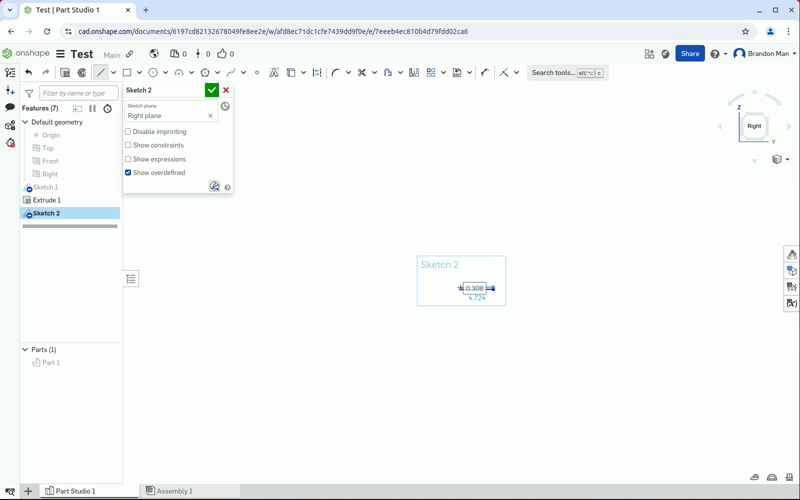
scroll(6)
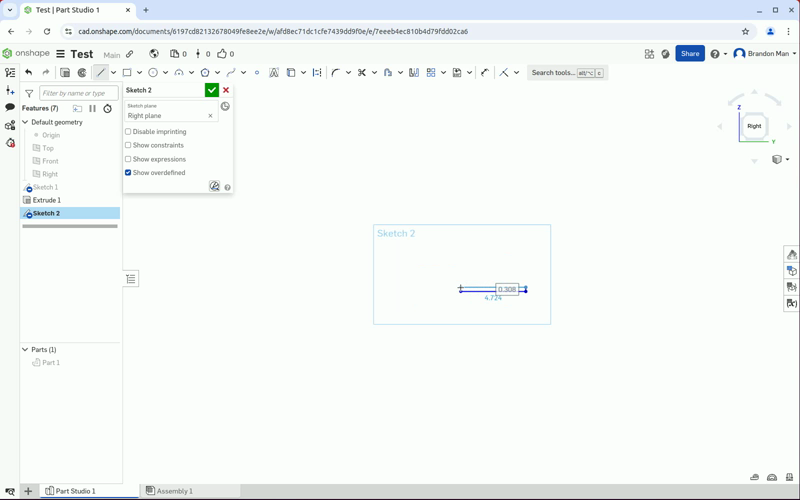
scroll(6)
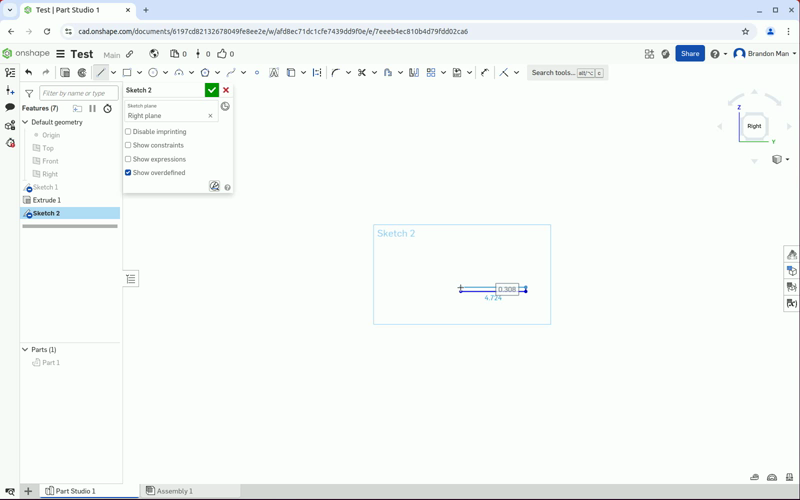
scroll(6)
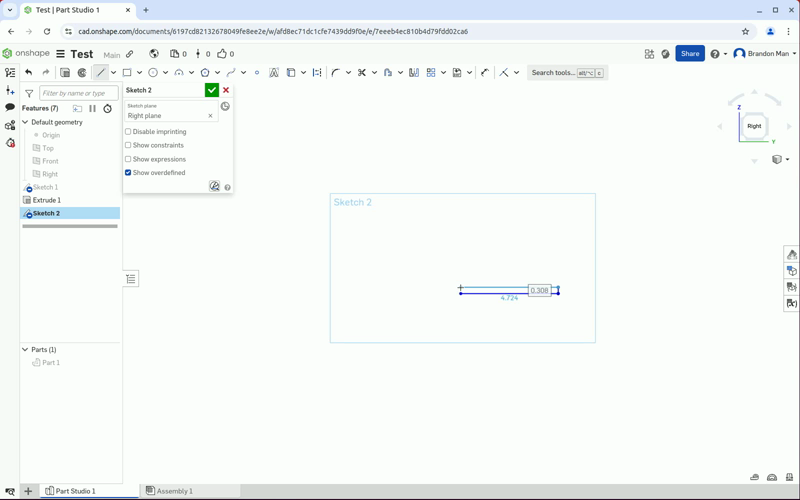
scroll(6)
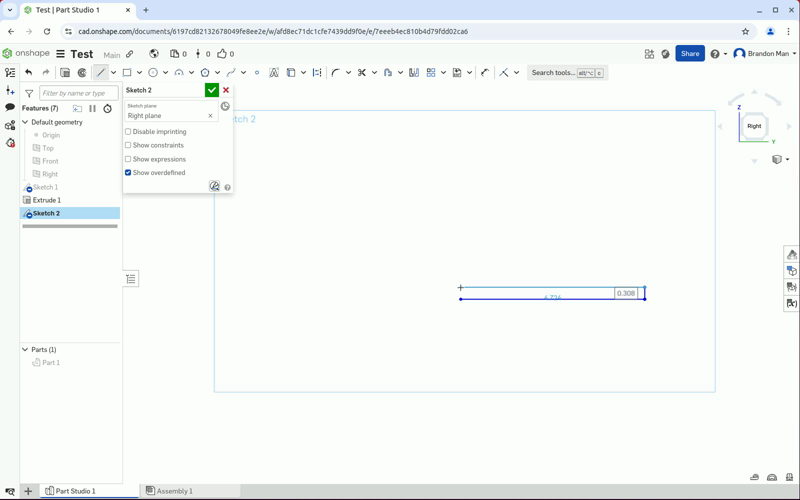
scroll(6)
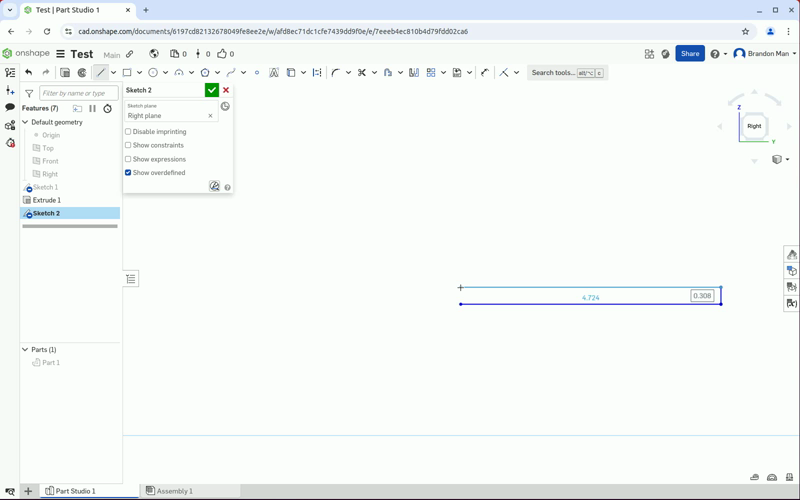
click(460, 287)
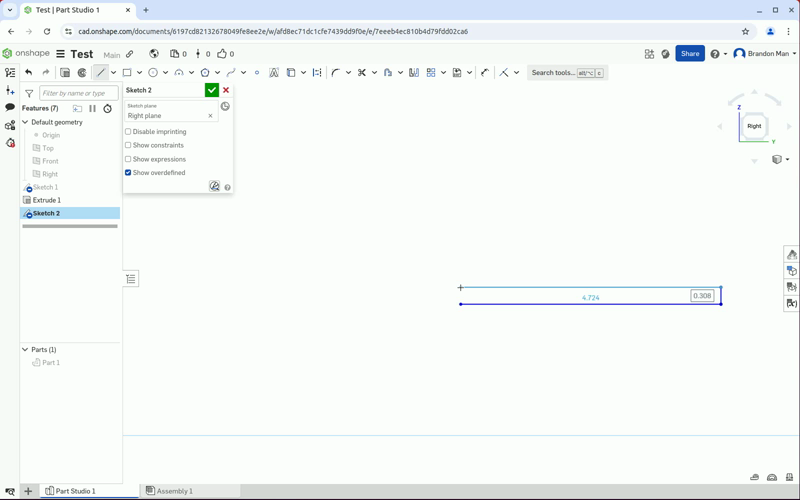
scroll(-6)
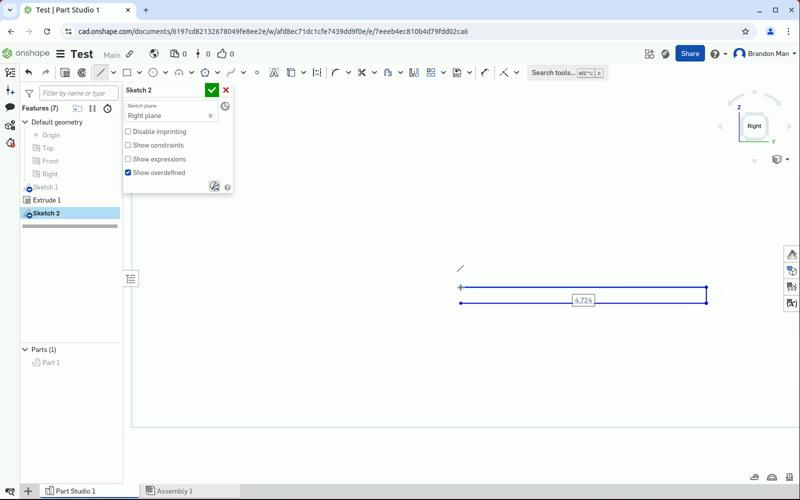
scroll(-6)
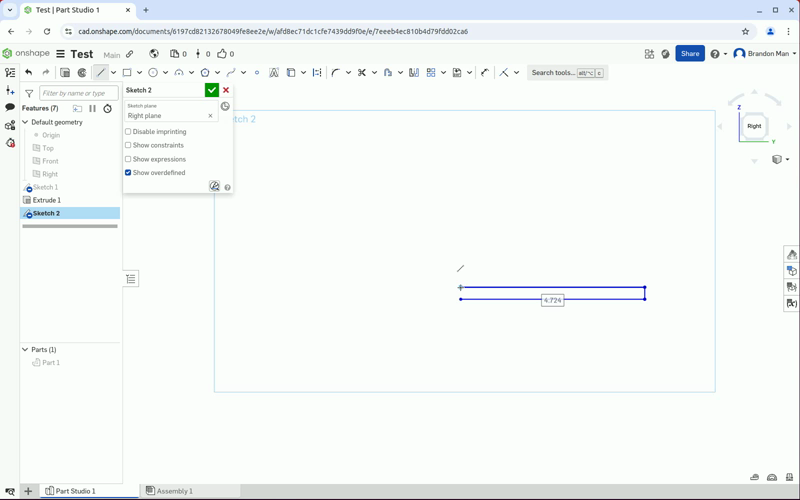
scroll(-6)
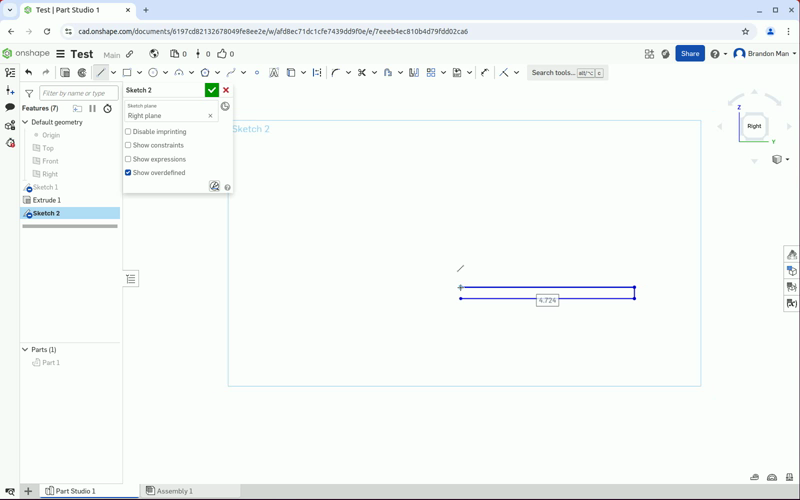
scroll(-6)
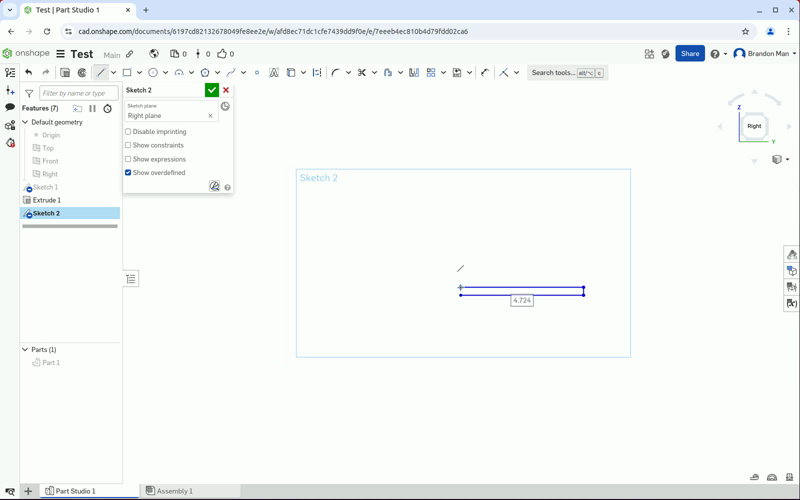
scroll(-6)
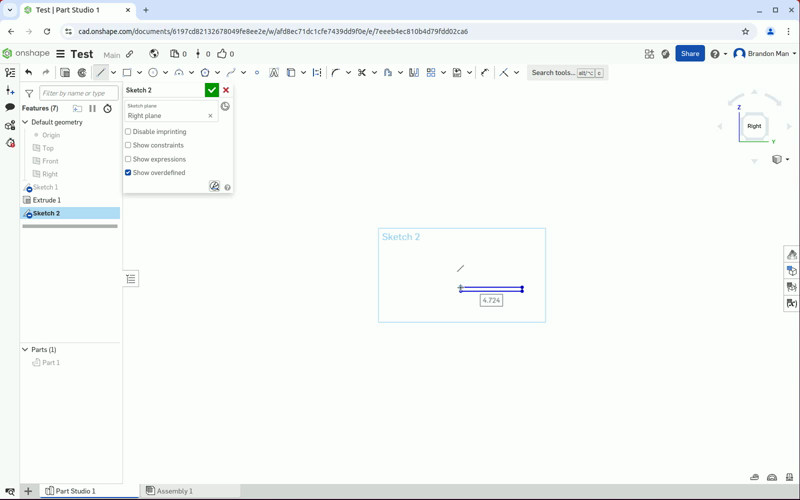
scroll(-6)
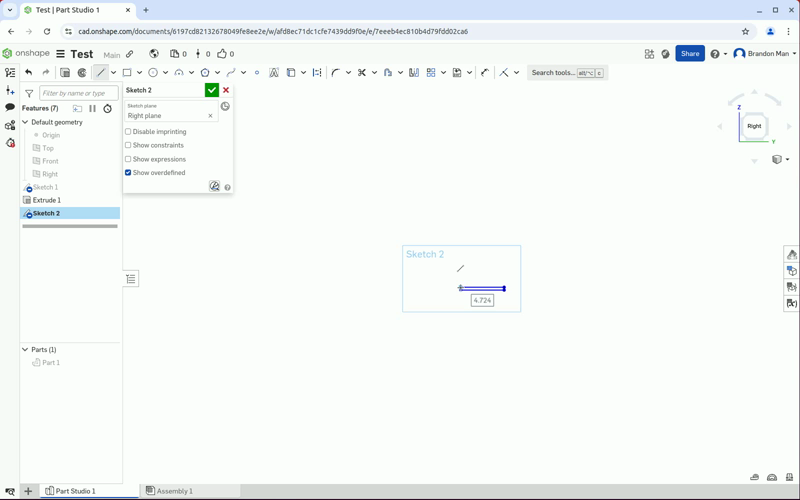
scroll(-6)
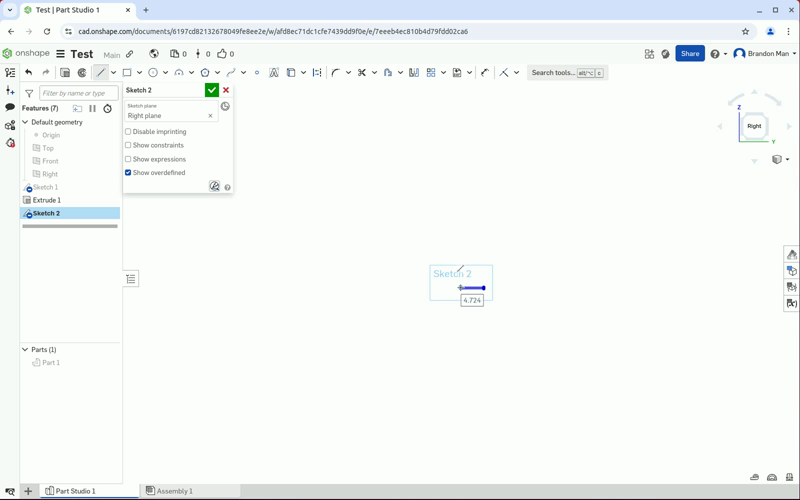
key_up(shift)
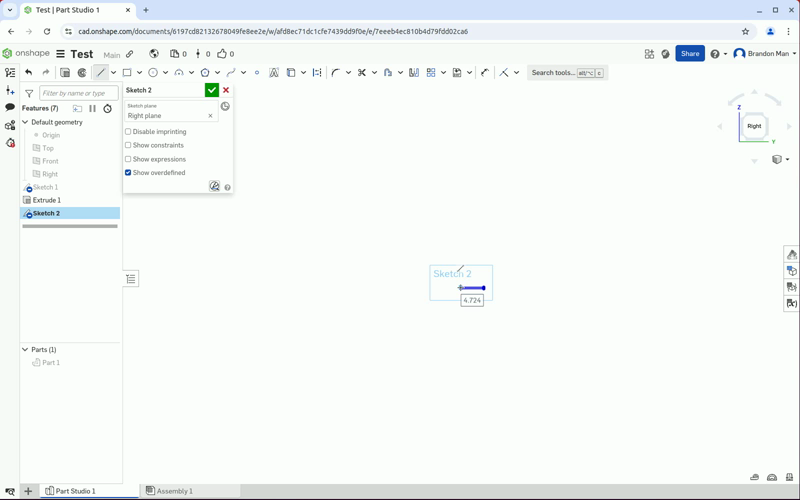
mouse_move(490, 287)
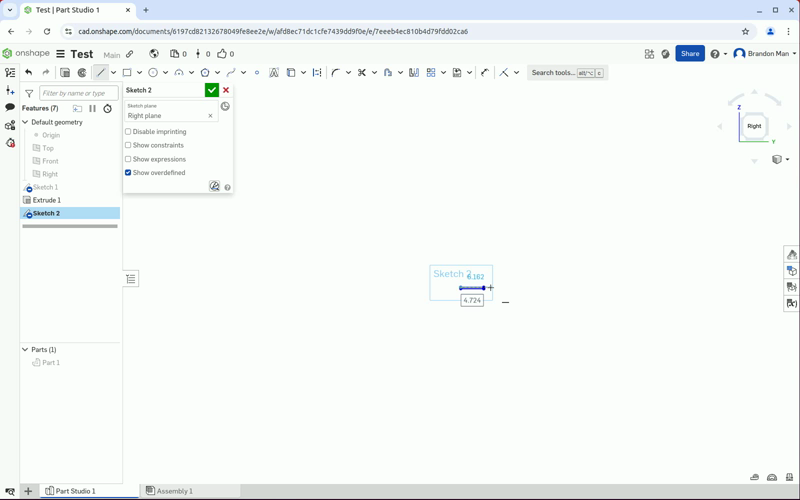
key_down(shift)
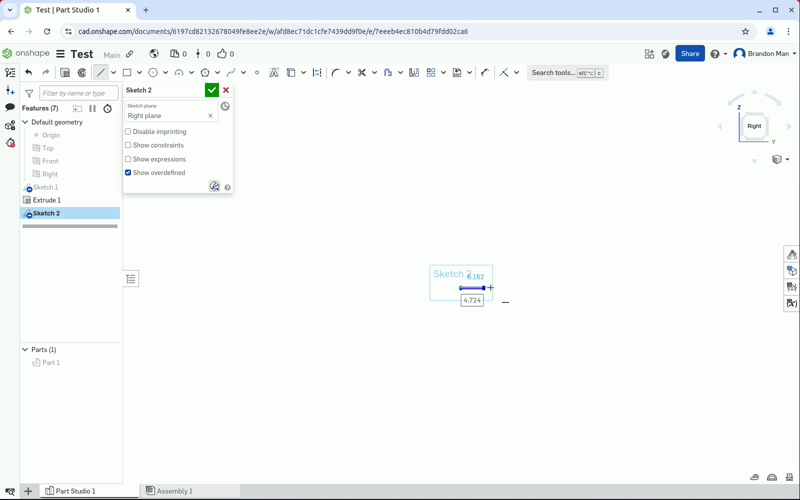
mouse_move(460, 288)
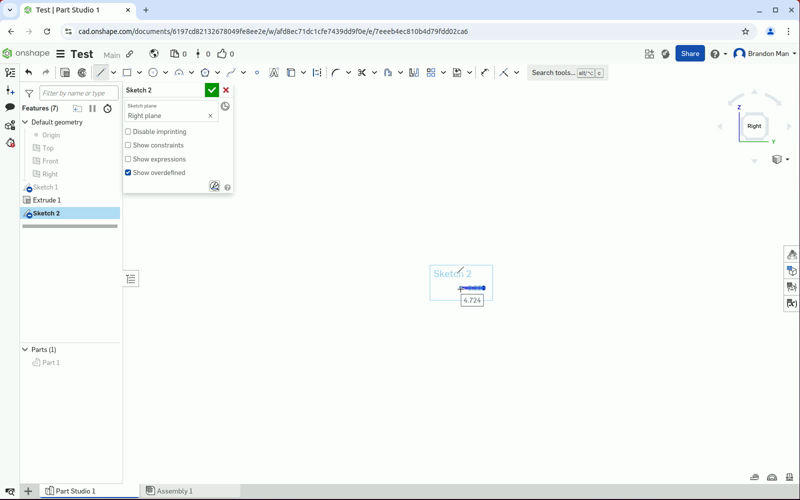
scroll(6)
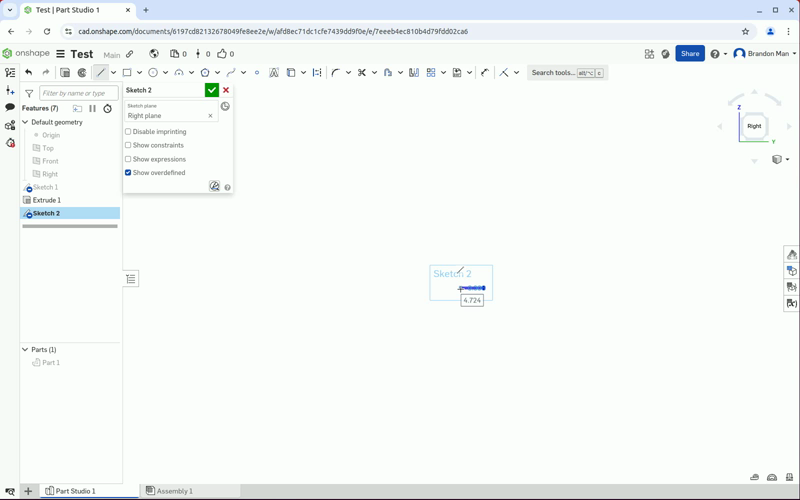
scroll(6)
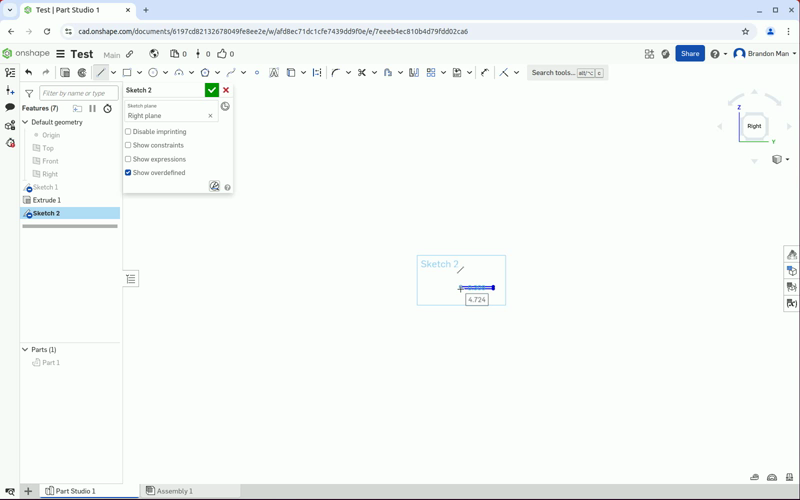
scroll(6)
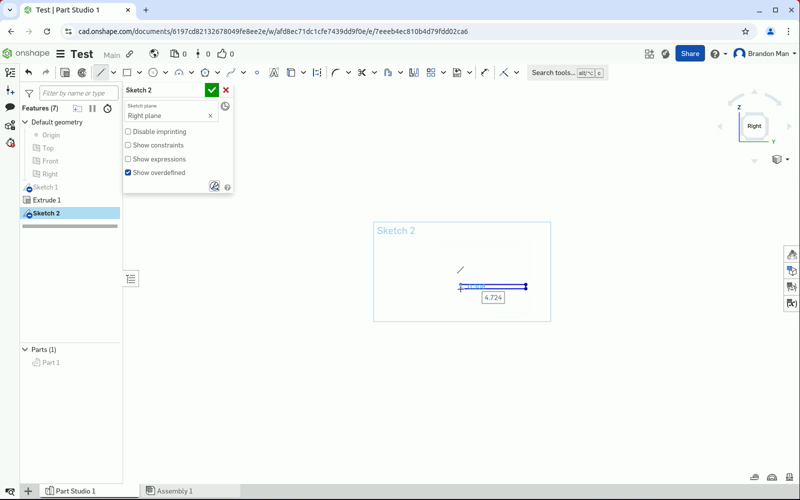
scroll(6)
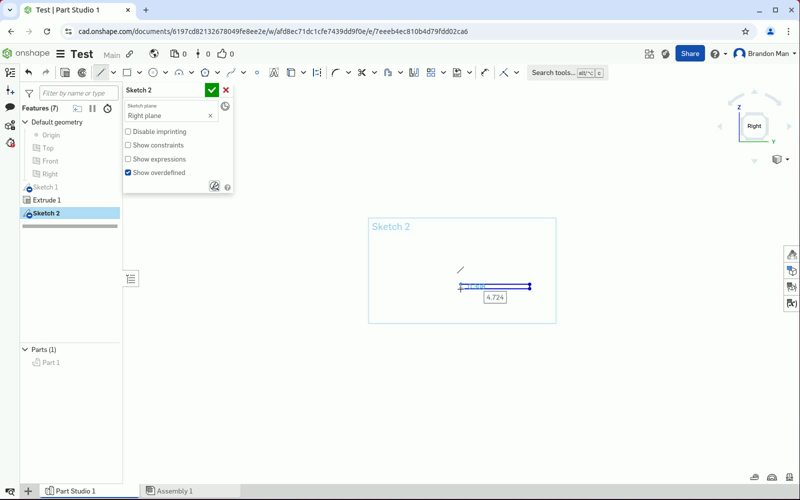
scroll(6)
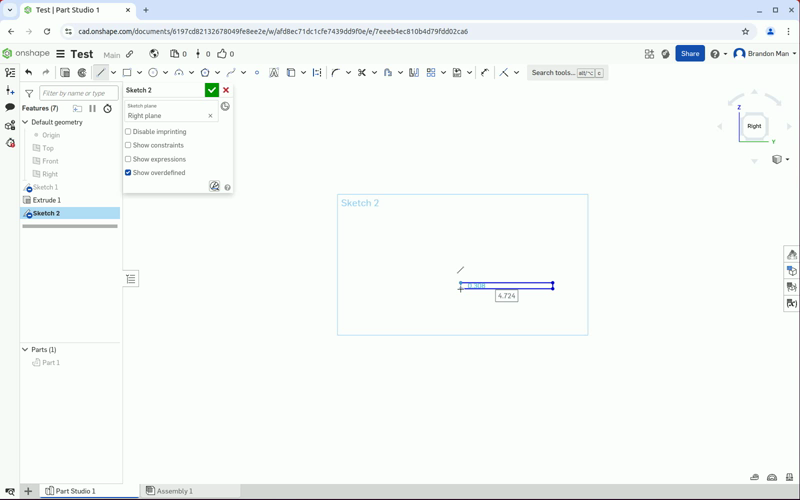
scroll(6)
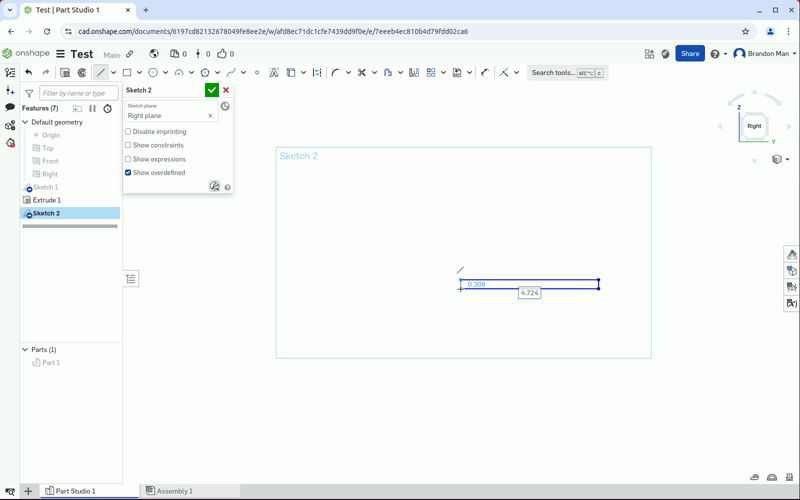
scroll(6)
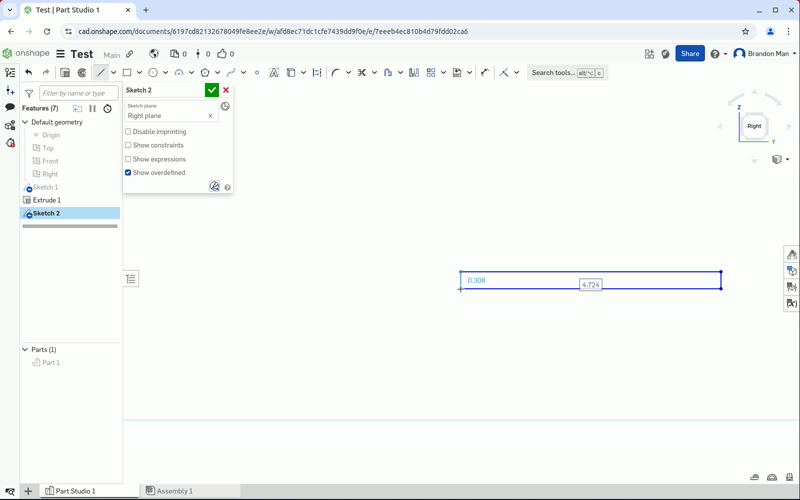
key_up(shift)
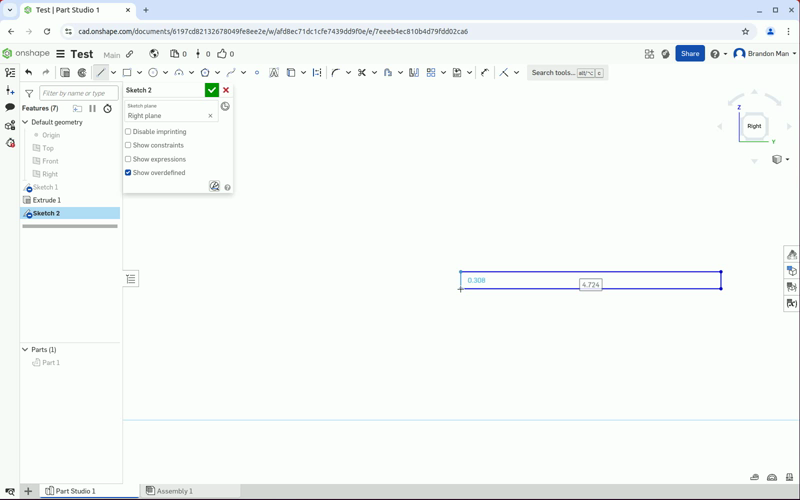
click(460, 288)
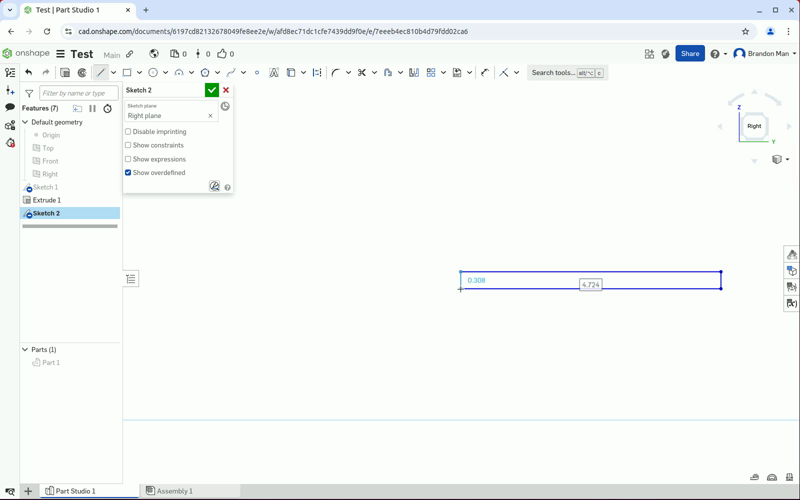
scroll(-6)
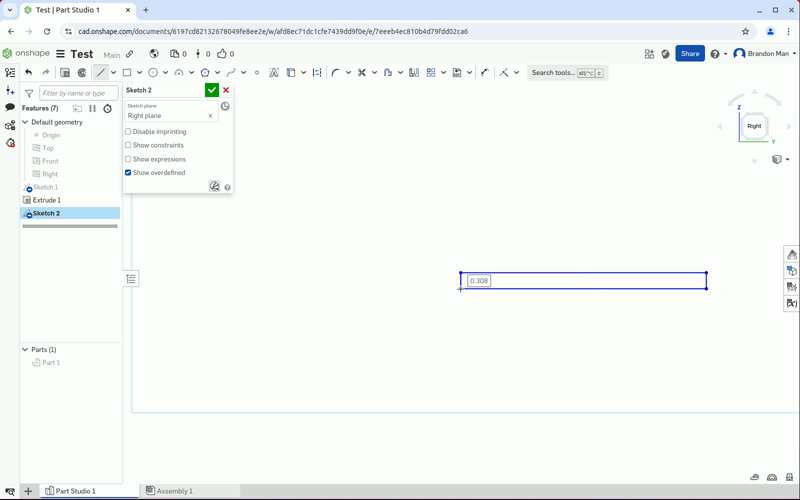
scroll(-6)
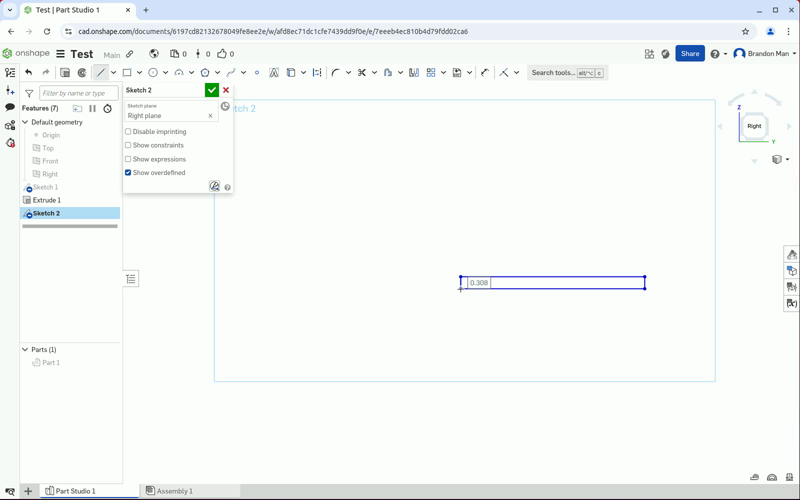
scroll(-6)
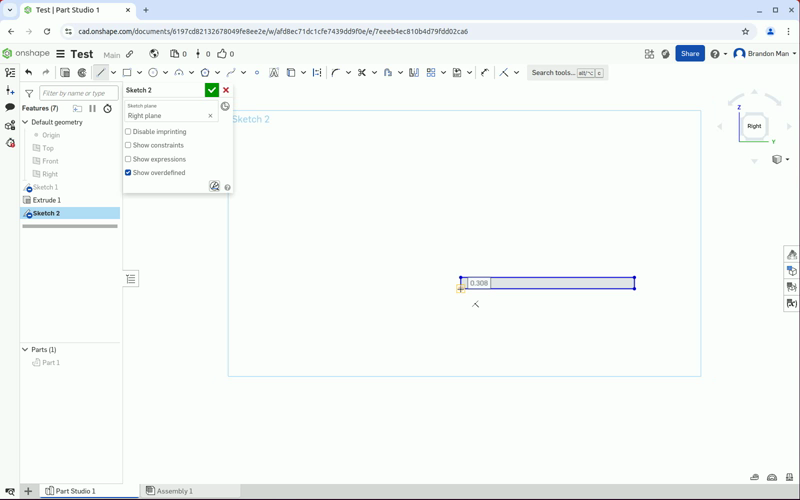
scroll(-6)
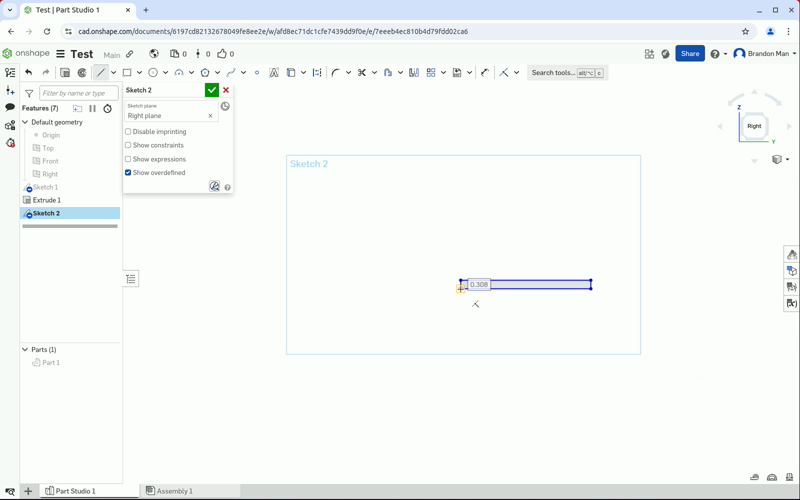
scroll(-6)
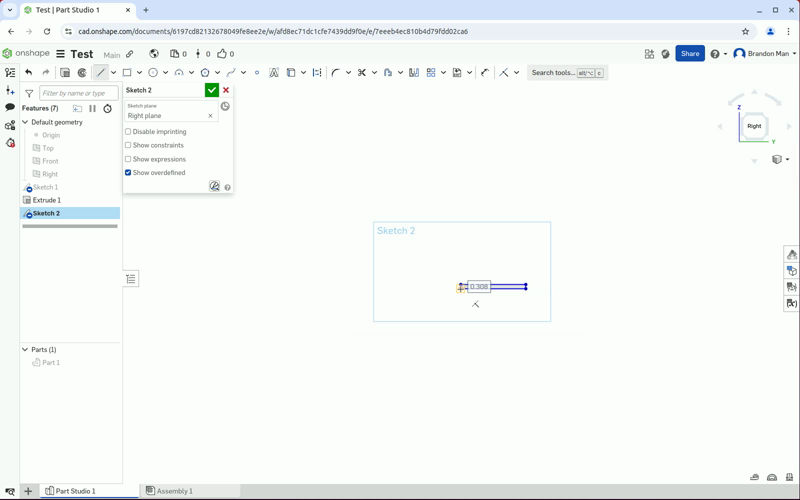
scroll(-6)
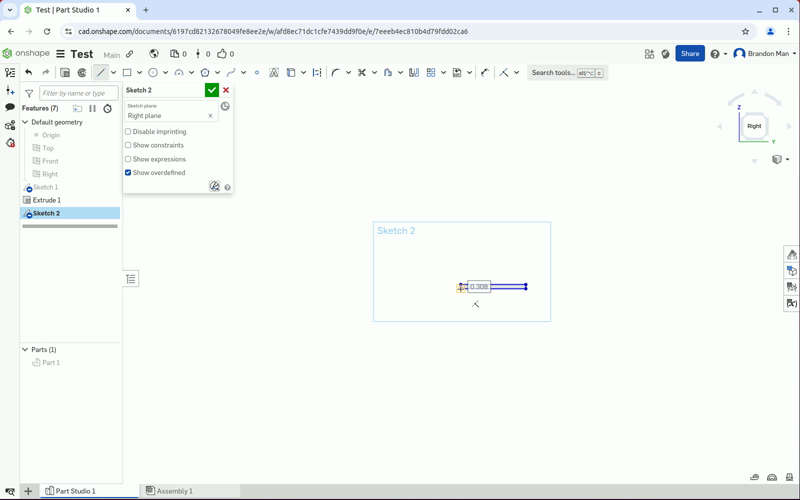
scroll(-6)
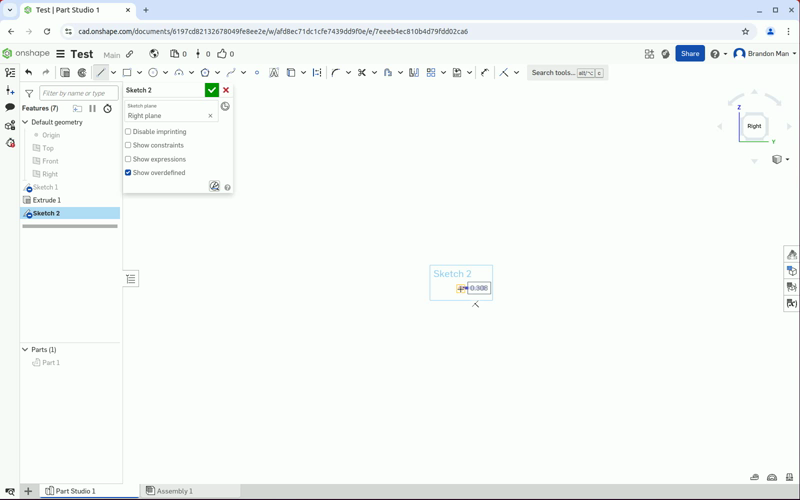
key(esc)
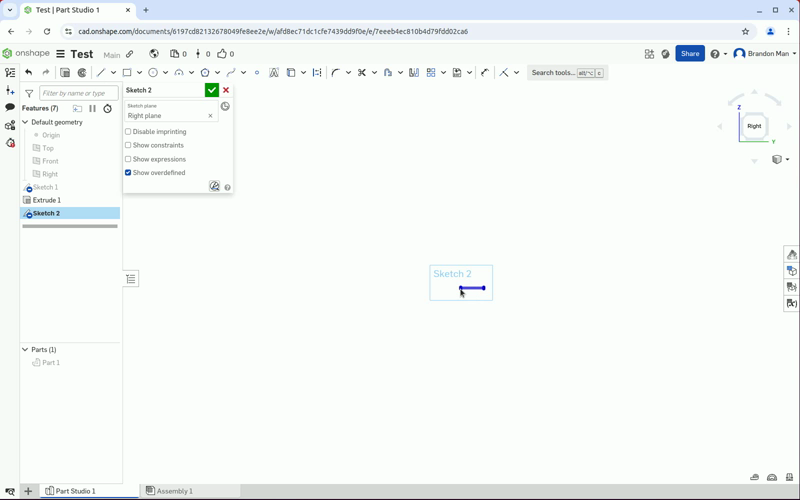
mouse_move(469, 287)
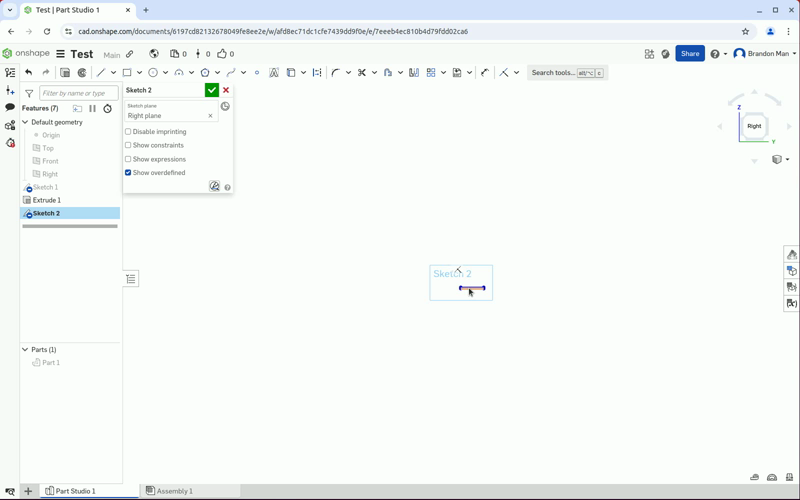
scroll(6)
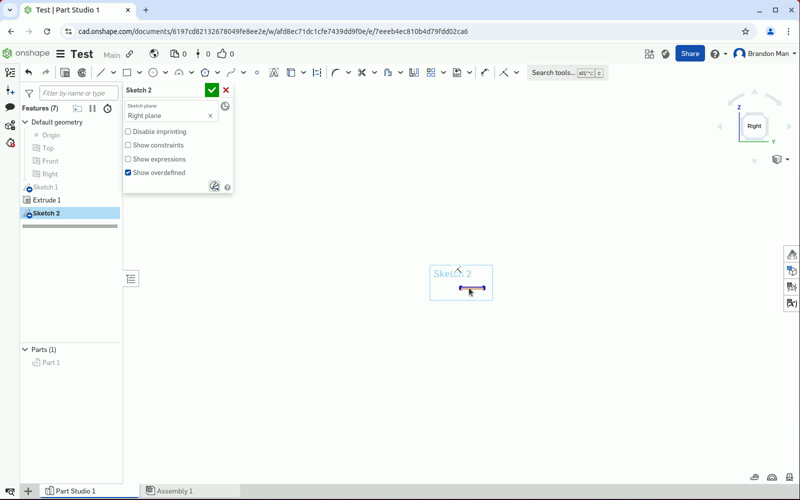
scroll(6)
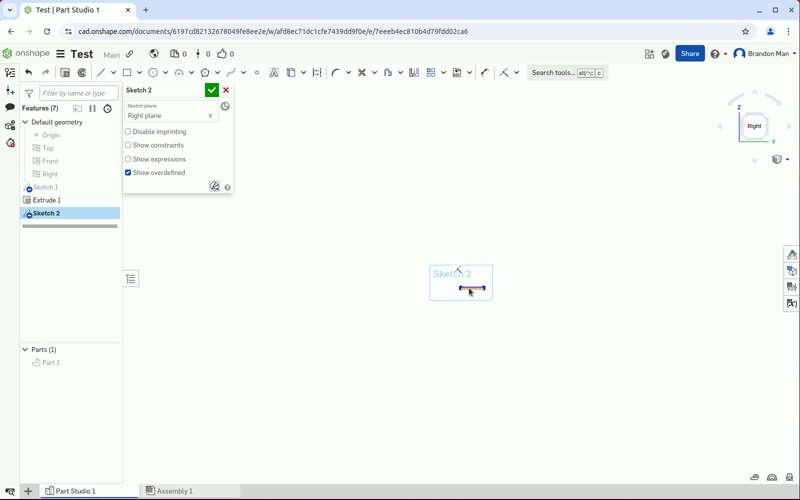
scroll(6)
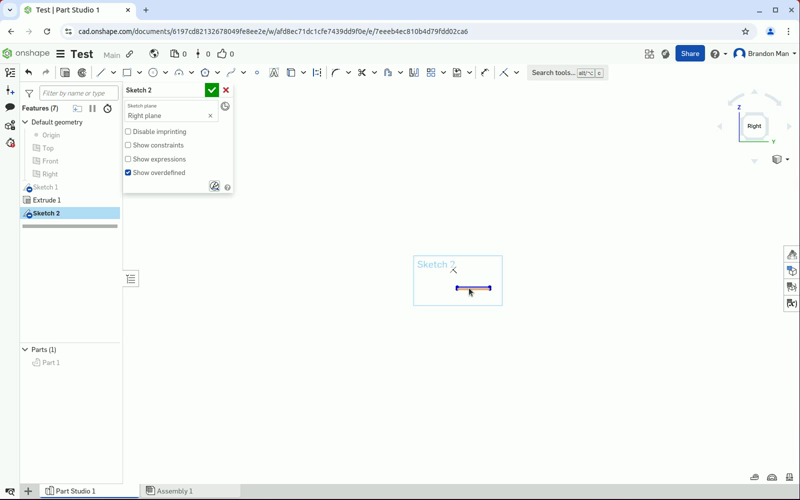
scroll(6)
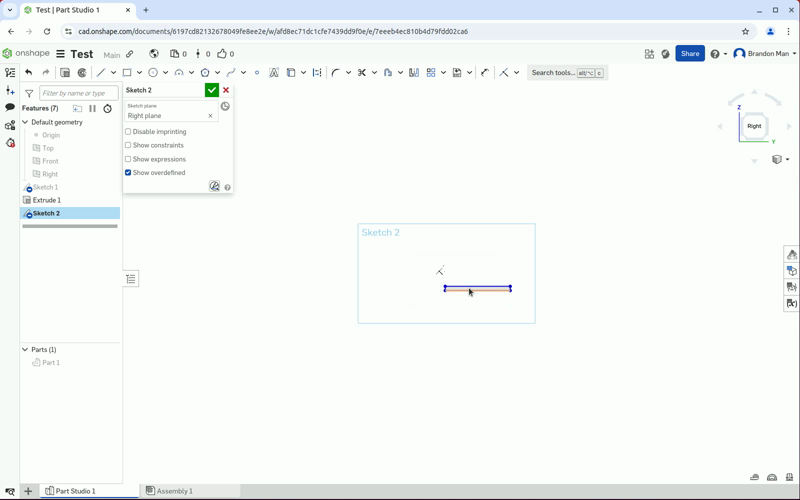
scroll(6)
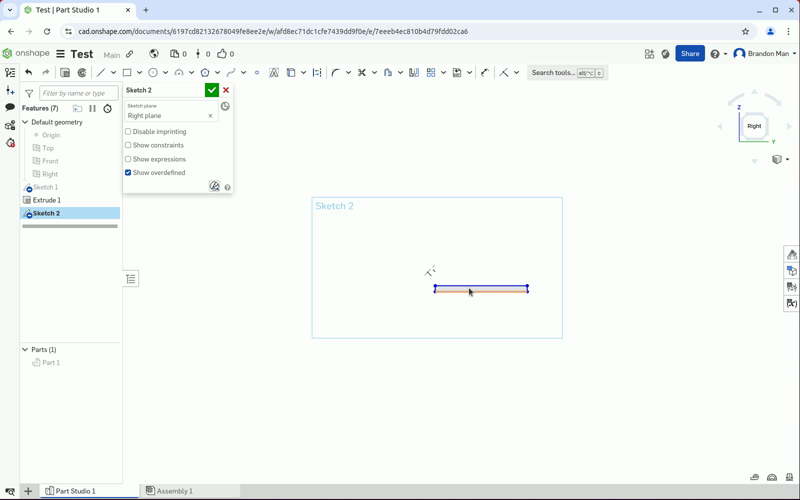
scroll(6)
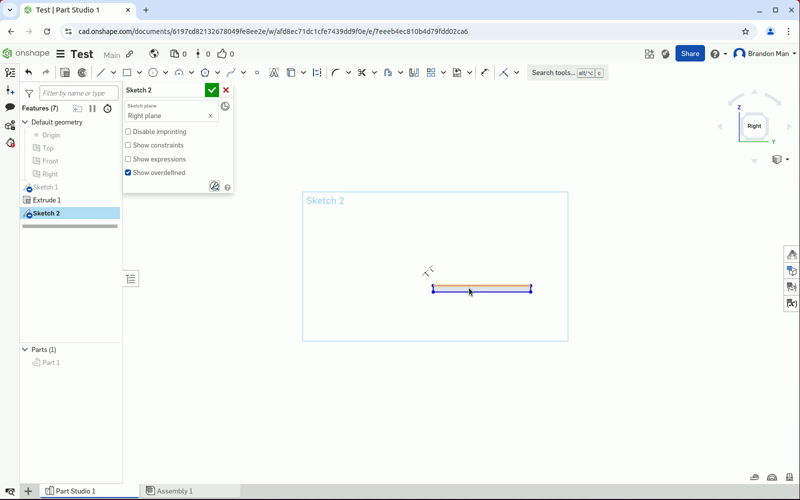
scroll(6)
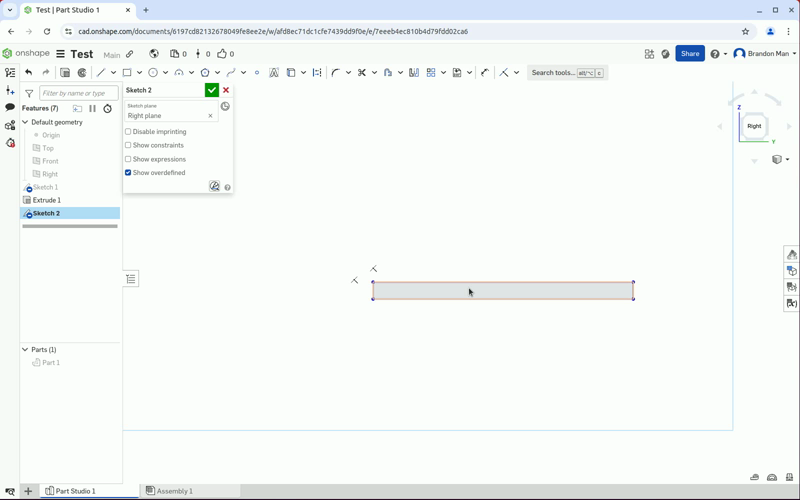
click(469, 287)
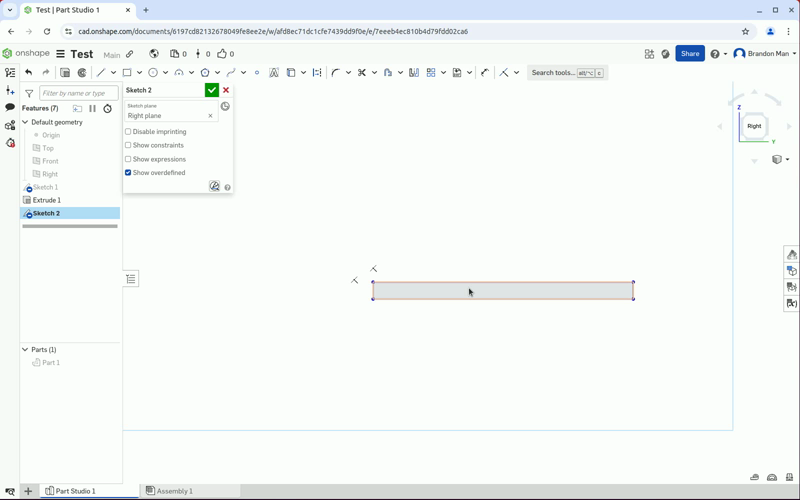
scroll(-6)
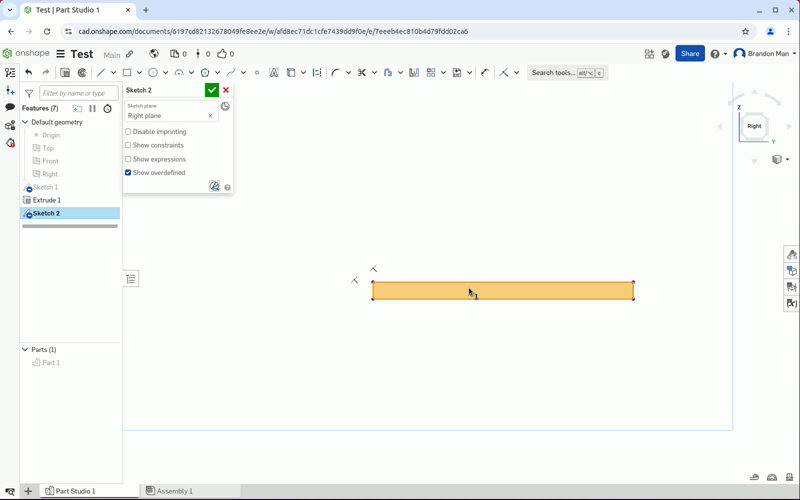
scroll(-6)
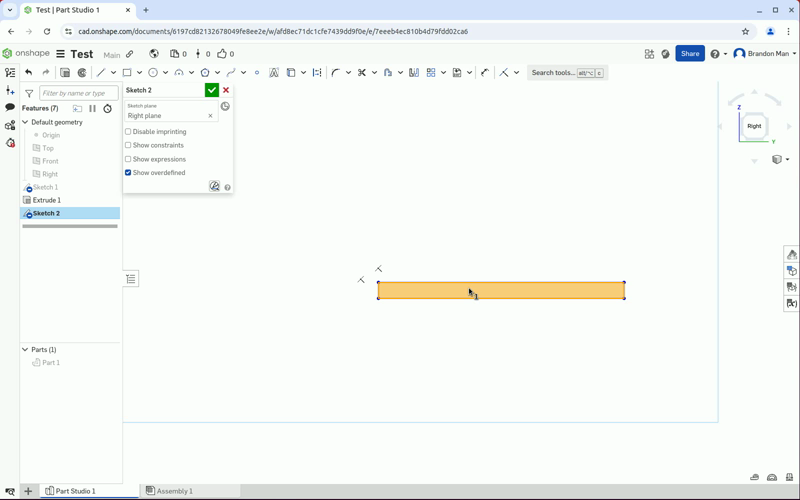
scroll(-6)
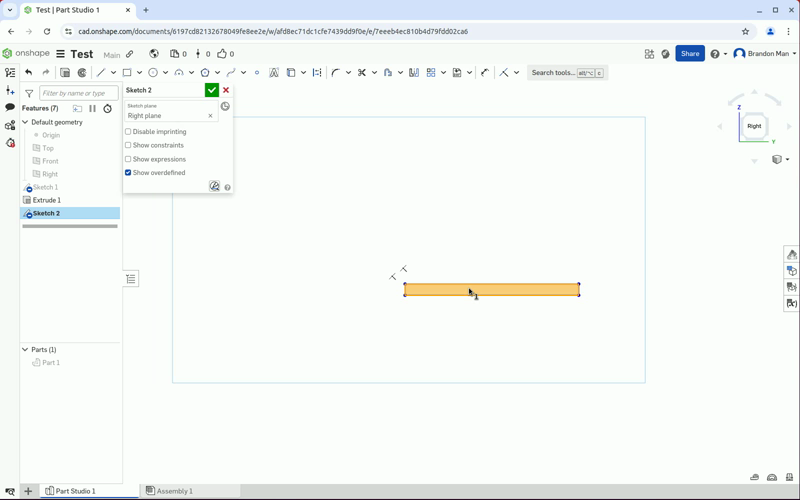
scroll(-6)
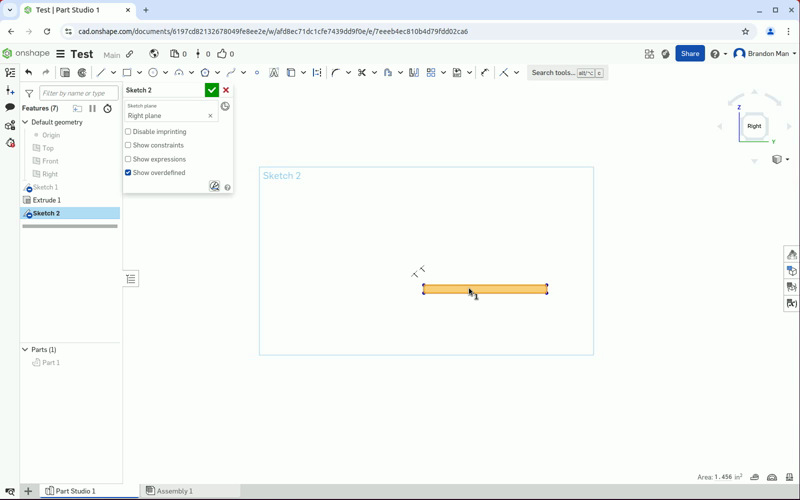
scroll(-6)
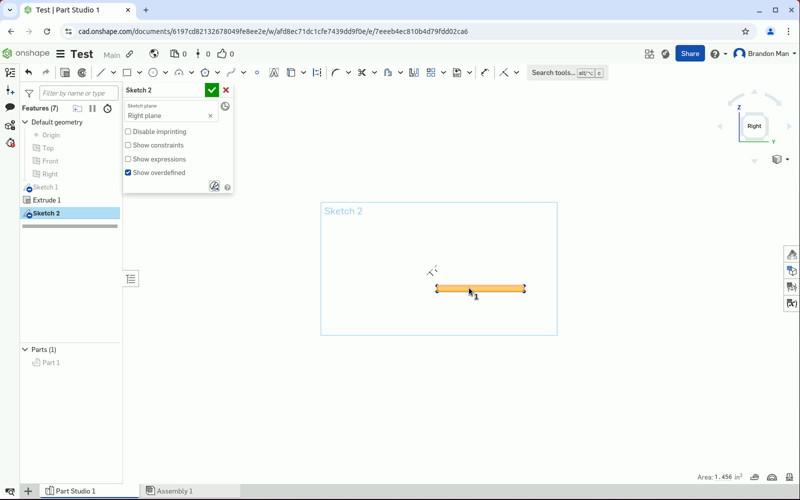
scroll(-6)
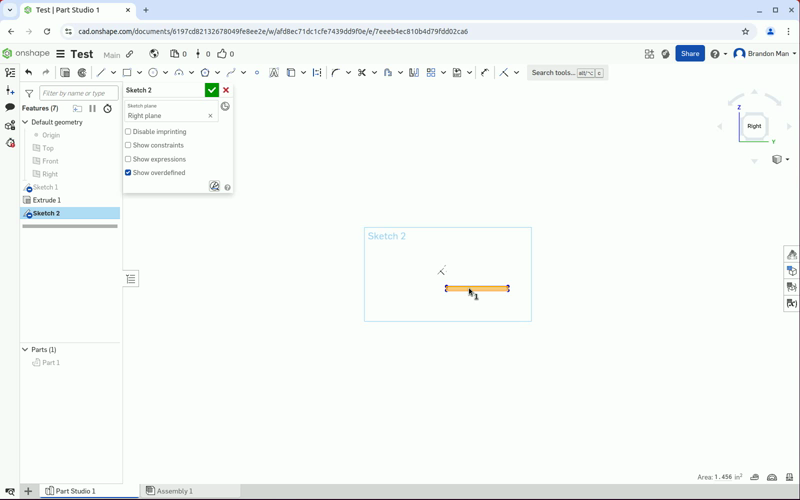
scroll(-6)
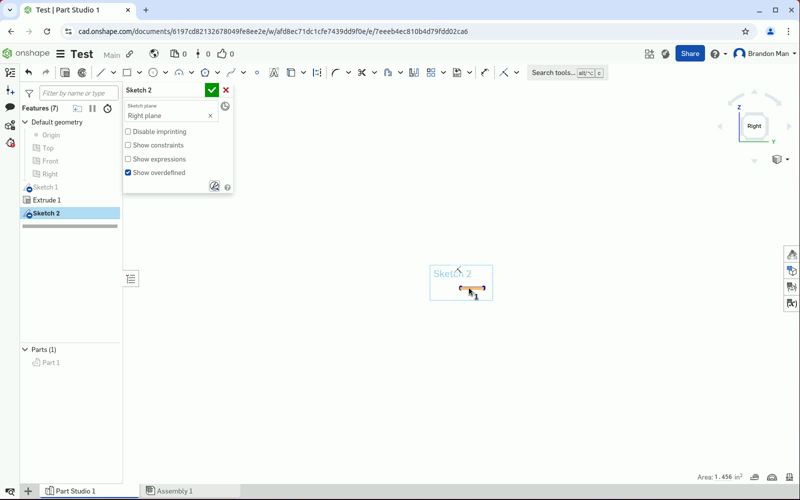
mouse_move(73, 352)
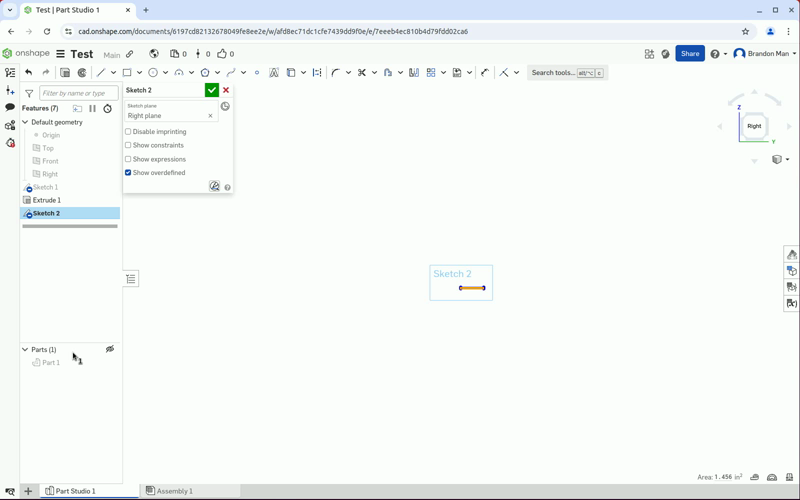
key(shift+y)
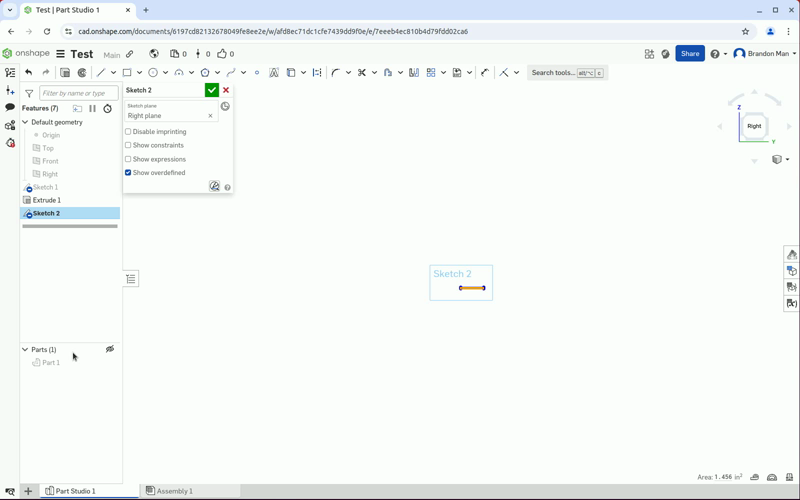
key(shift+e)
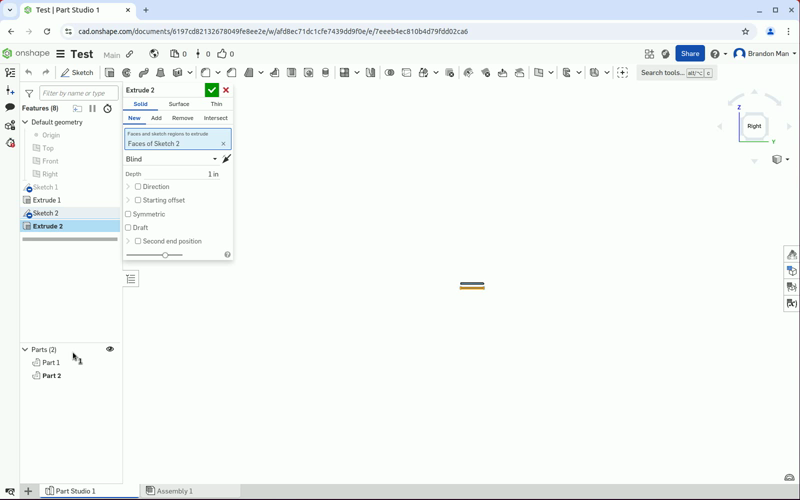
mouse_move(143, 106)
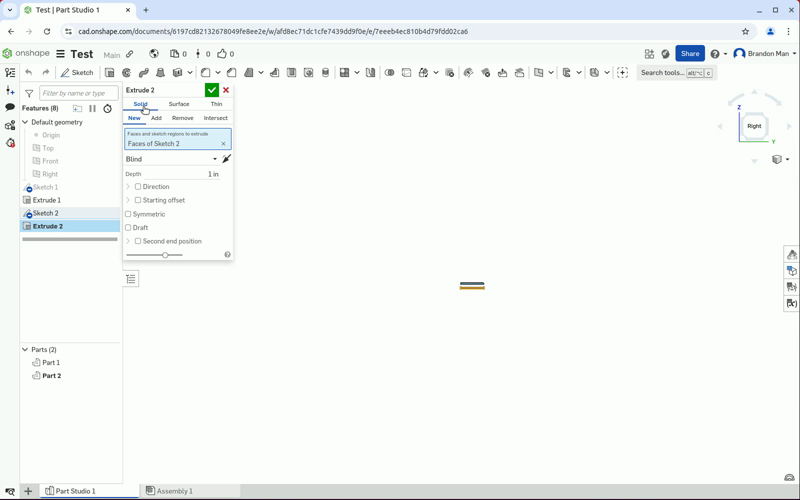
click(143, 106)
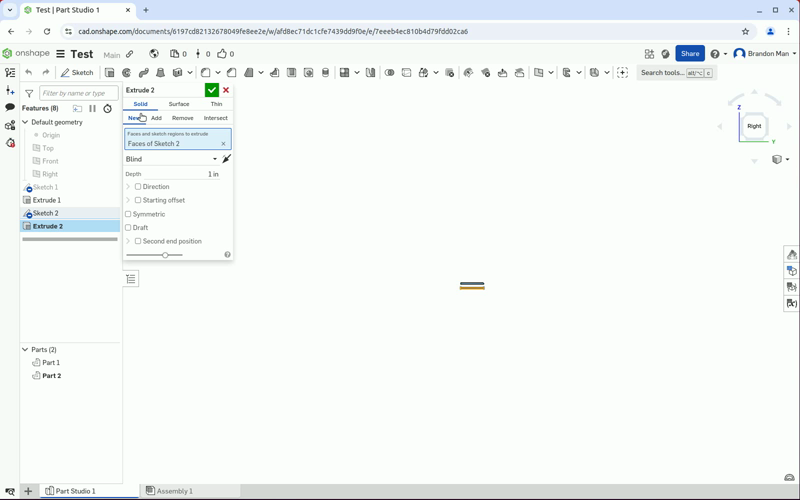
mouse_move(137, 120)
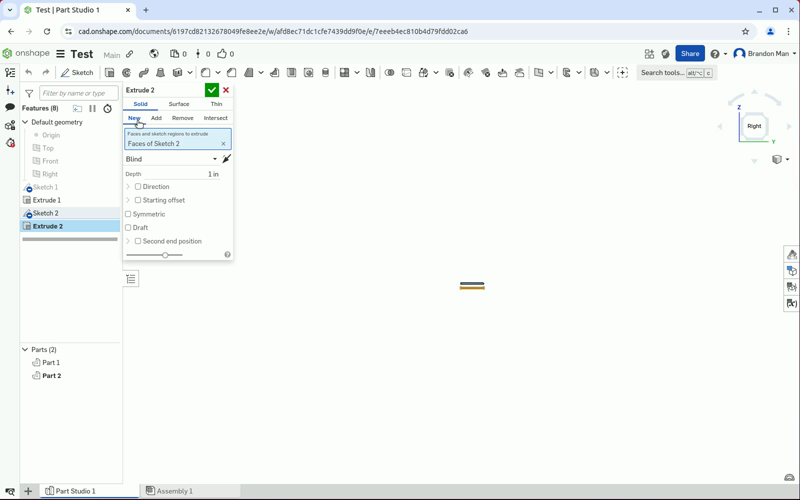
click(137, 120)
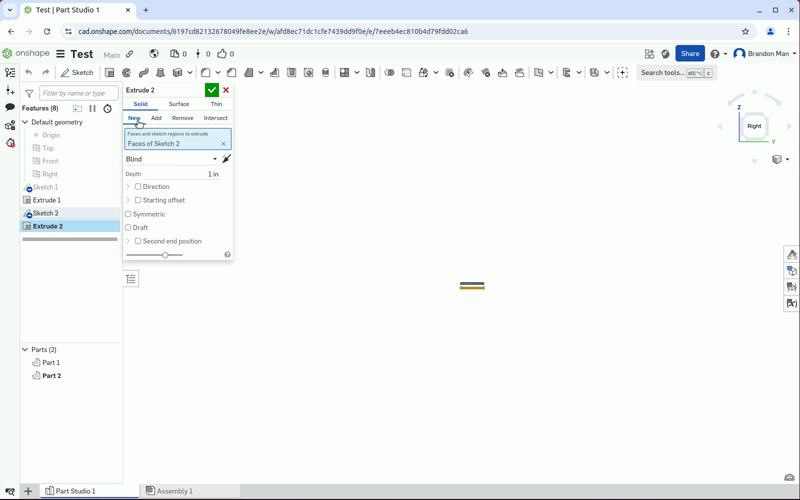
key(tab, 4)
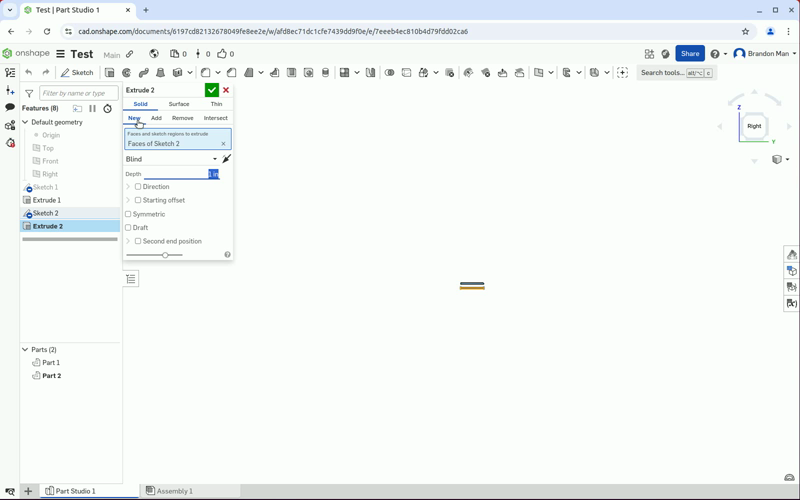
text(23.108)
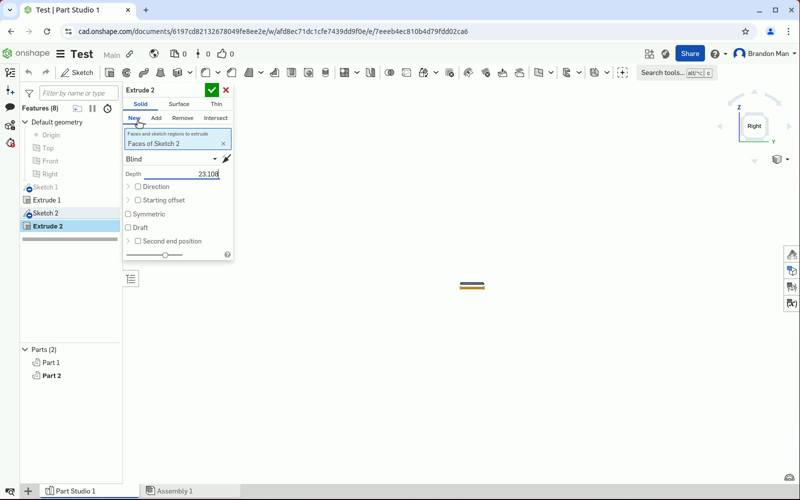
key(enter)
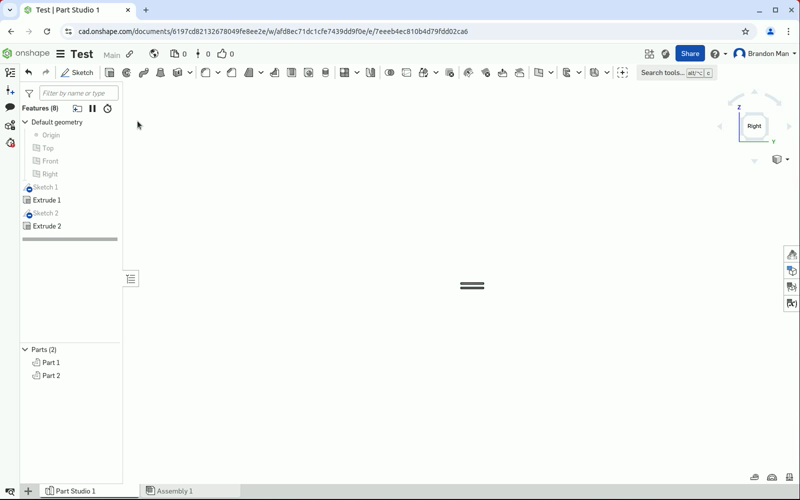
key(shift+h)
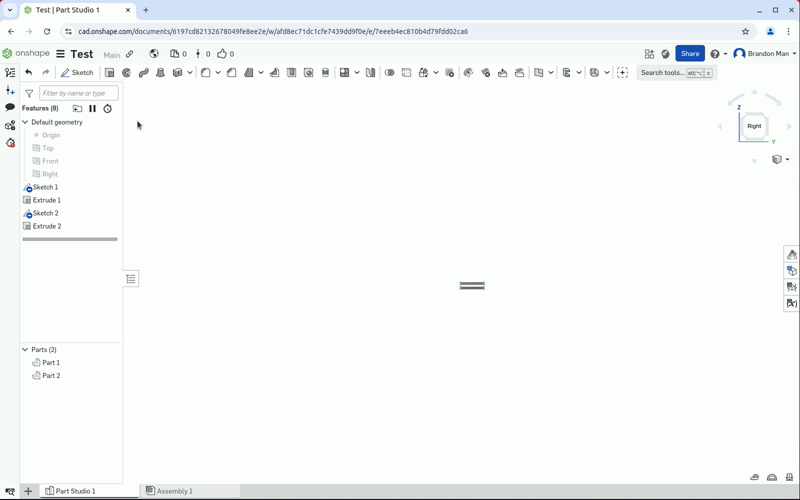
key(shift+h)
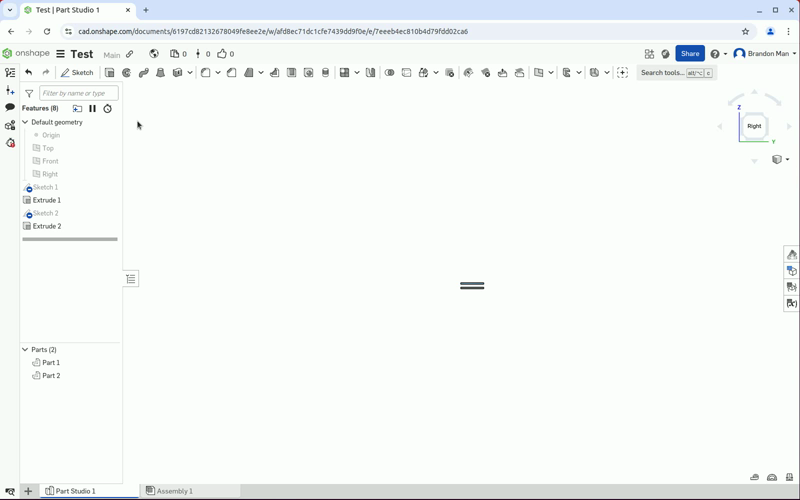
mouse_move(73, 189)
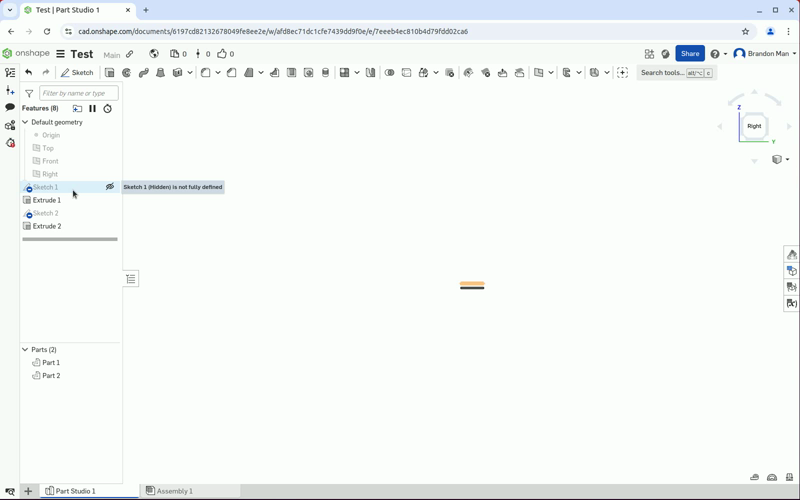
click(73, 189)
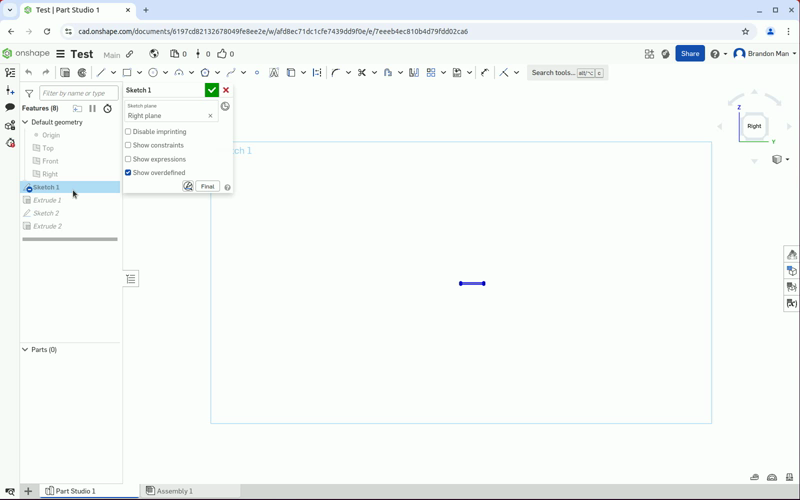
mouse_move(229, 92)
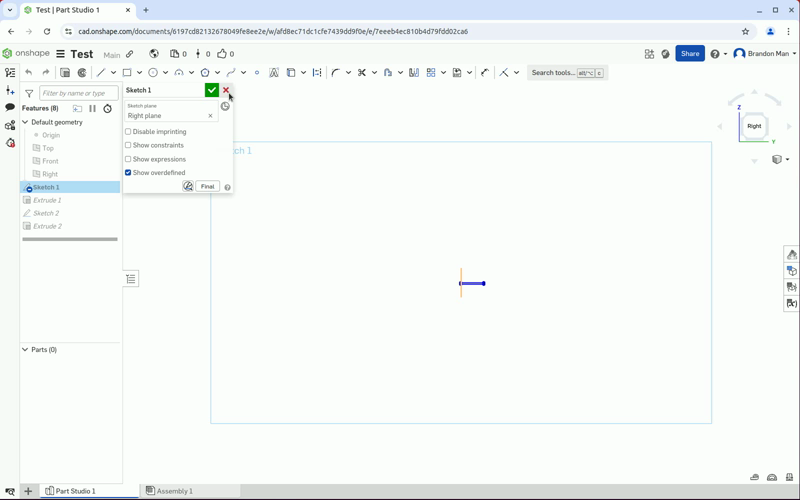
click(229, 92)
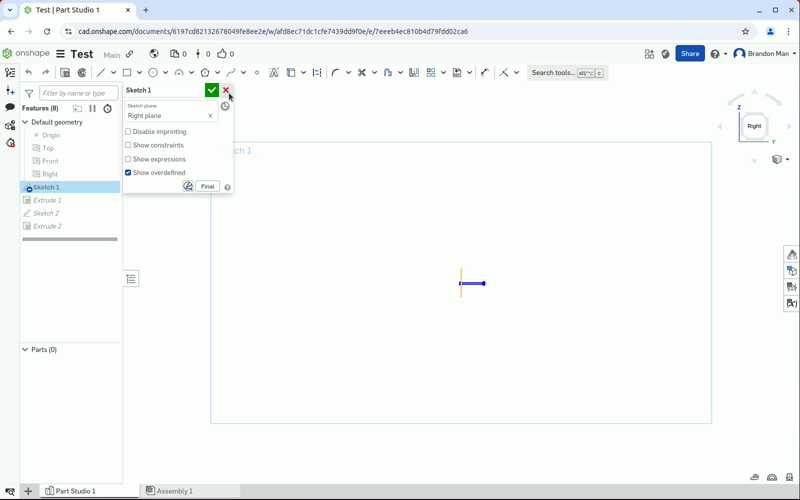
key(shift+s)
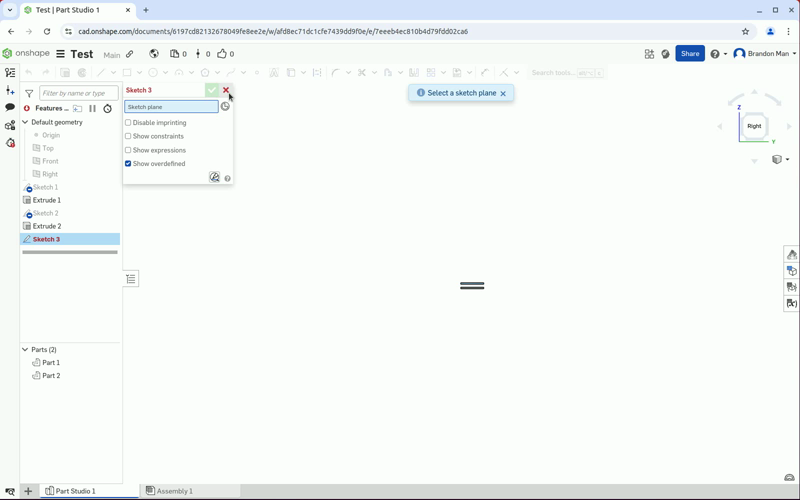
mouse_move(73, 176)
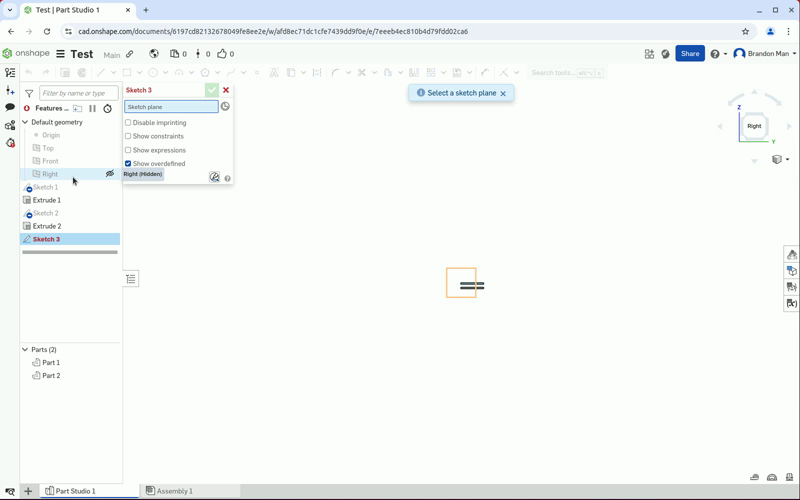
click(73, 176)
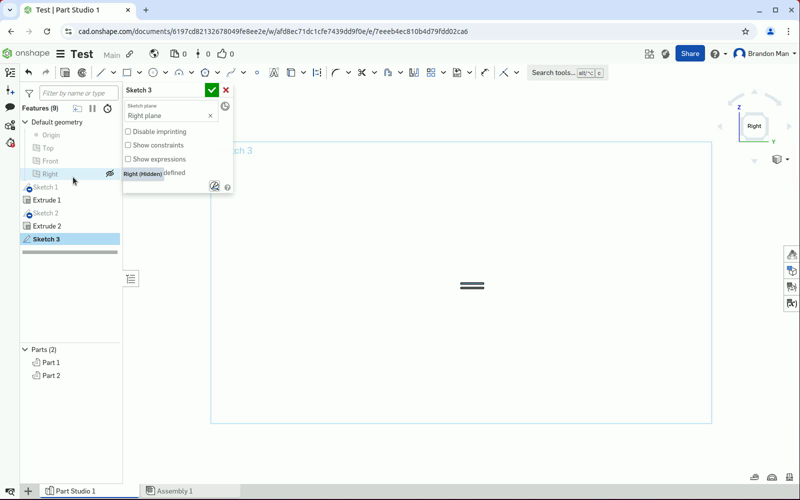
mouse_move(73, 352)
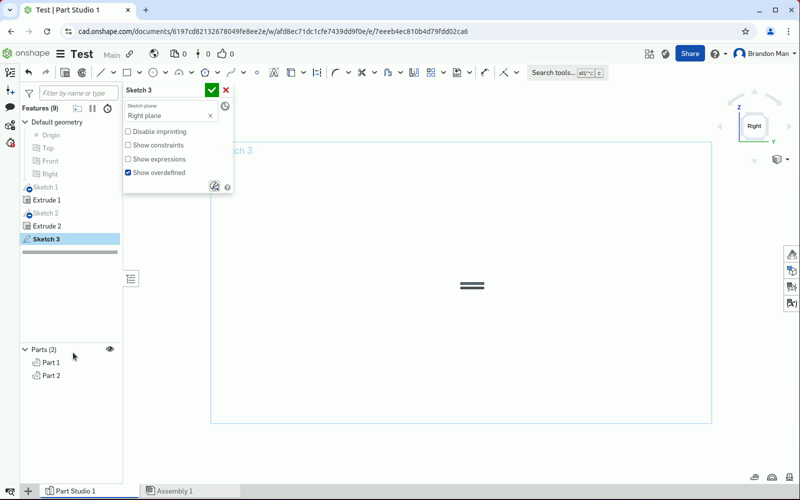
key(y)
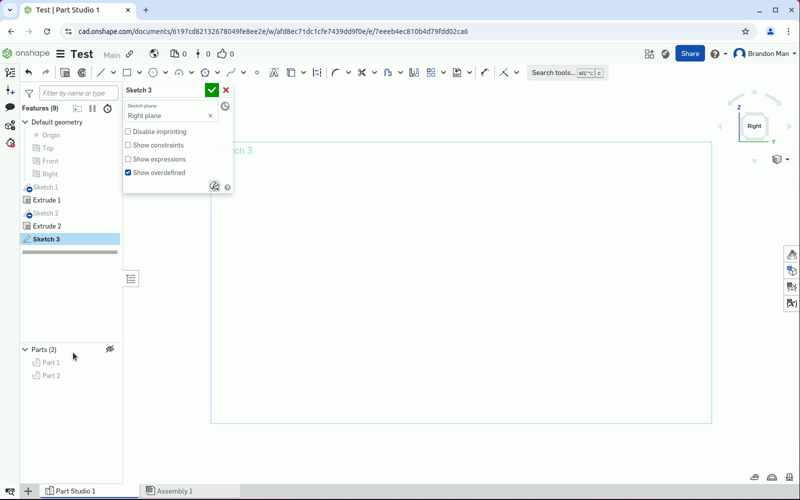
key(l)
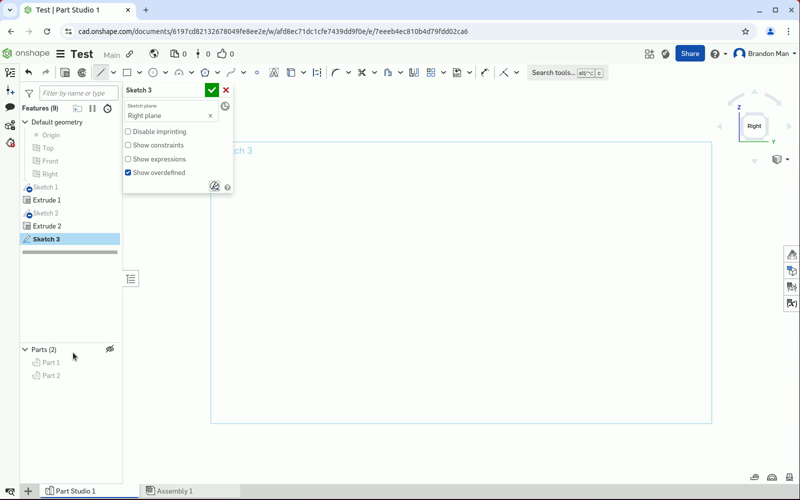
key_down(shift)
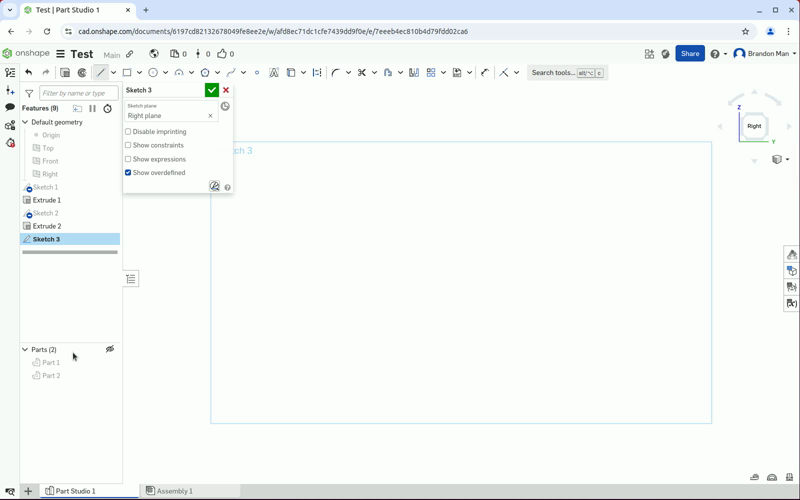
mouse_move(460, 287)
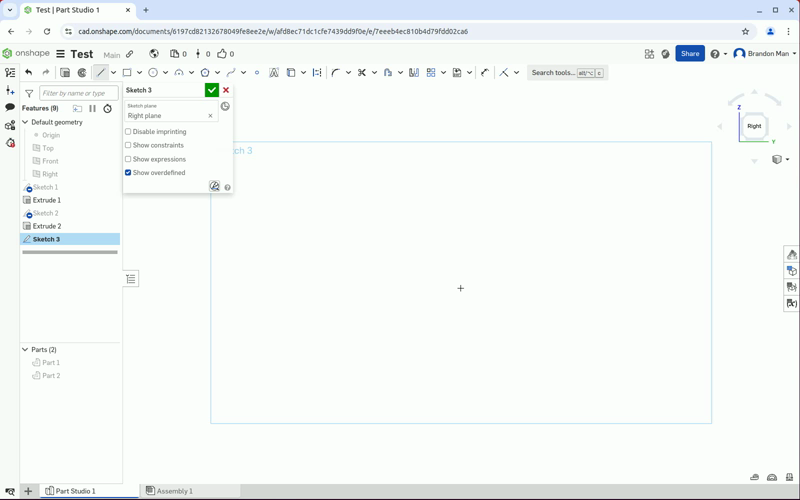
click(460, 287)
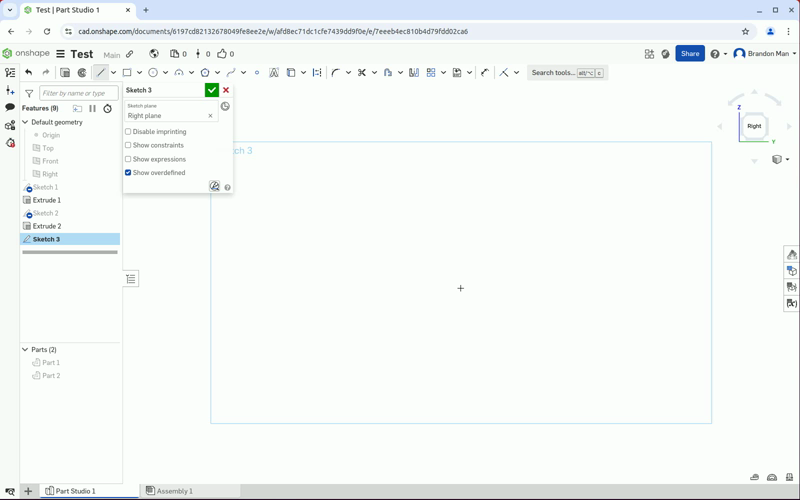
key_up(shift)
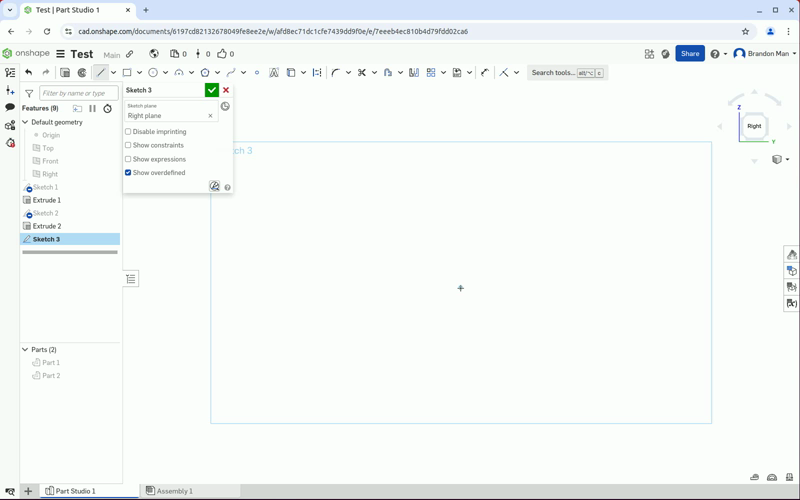
key_down(shift)
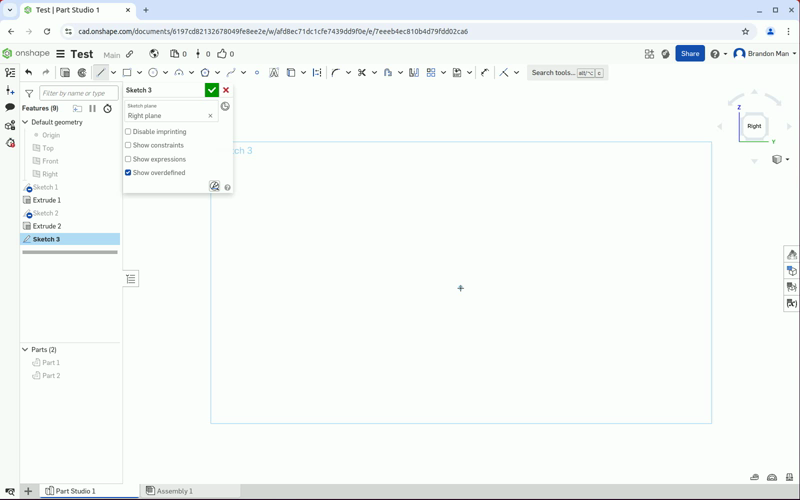
mouse_move(490, 287)
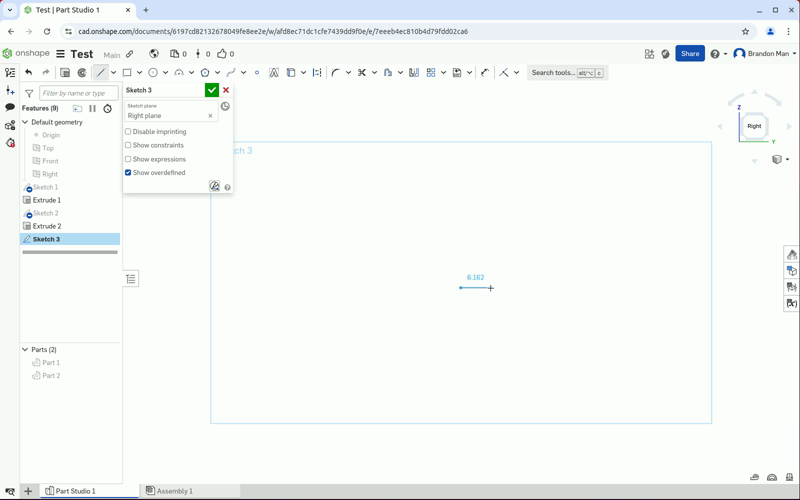
mouse_move(483, 287)
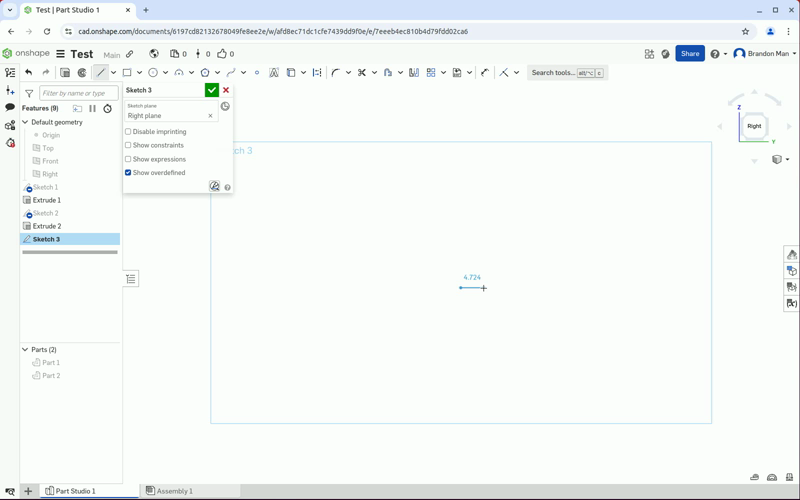
click(483, 287)
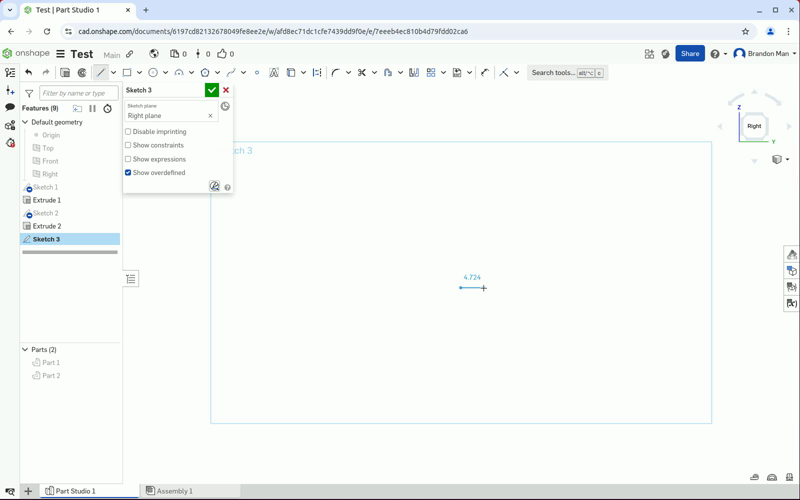
key_up(shift)
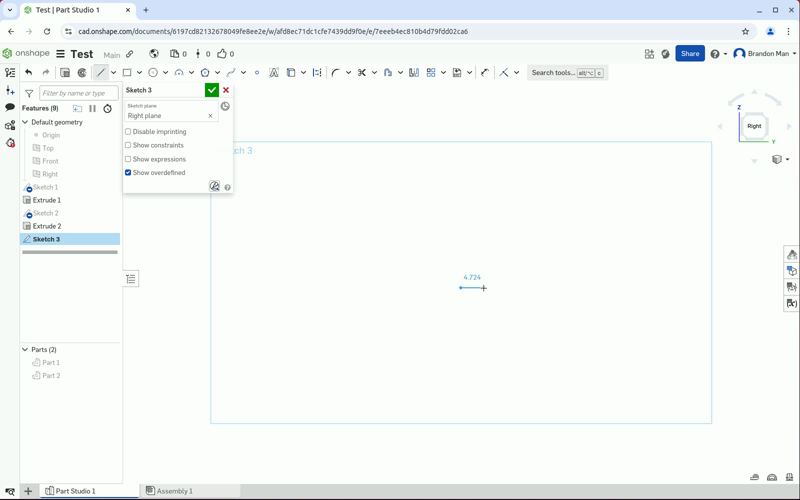
key_down(shift)
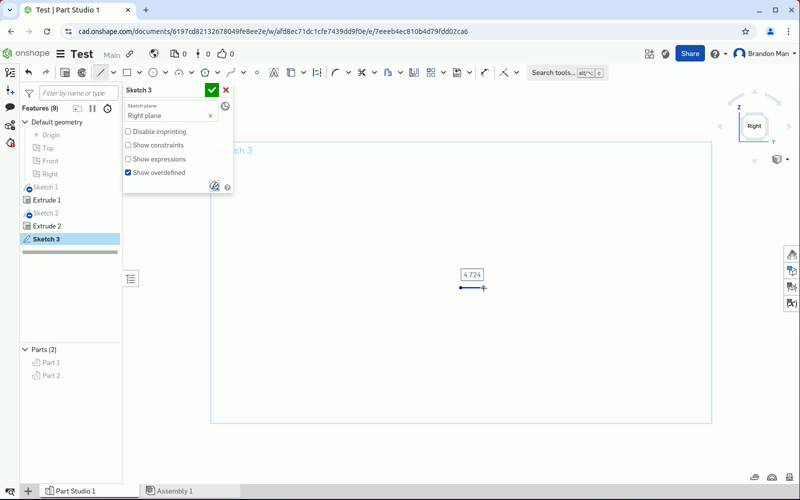
mouse_move(513, 287)
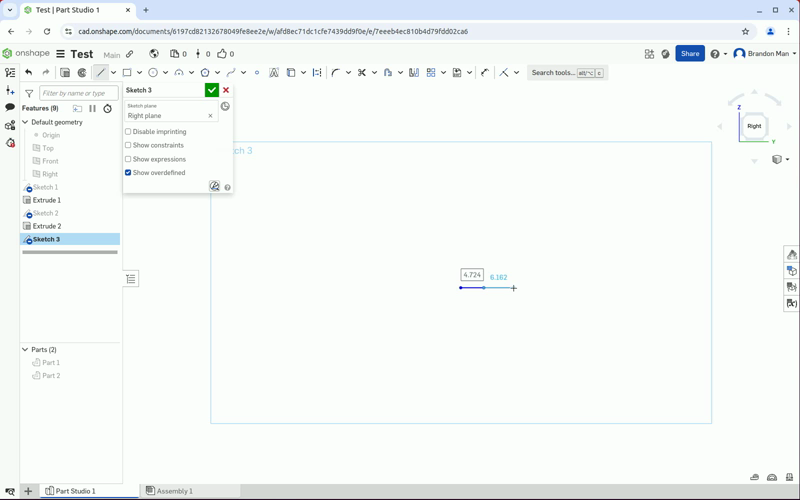
mouse_move(483, 284)
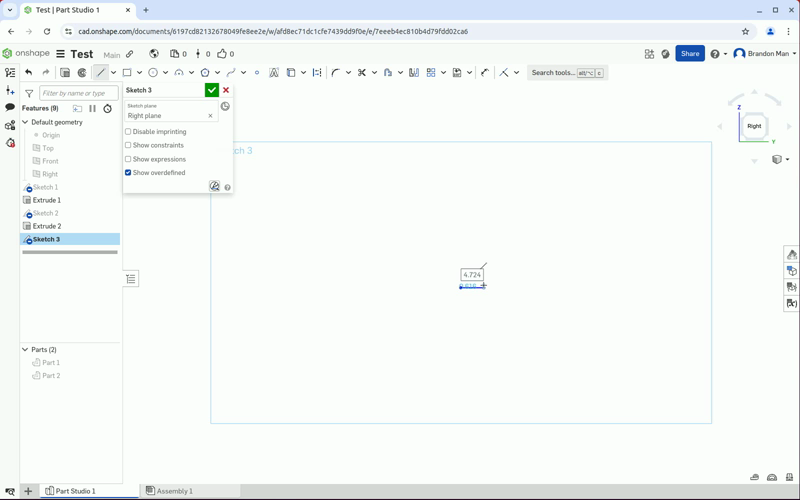
scroll(6)
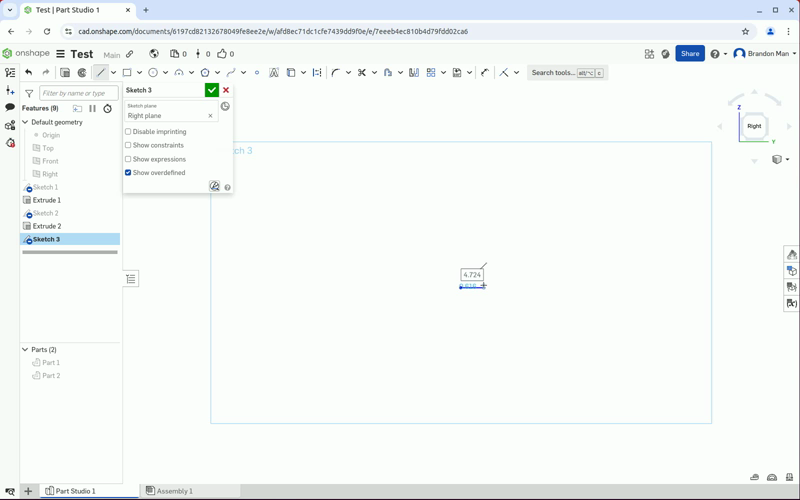
scroll(6)
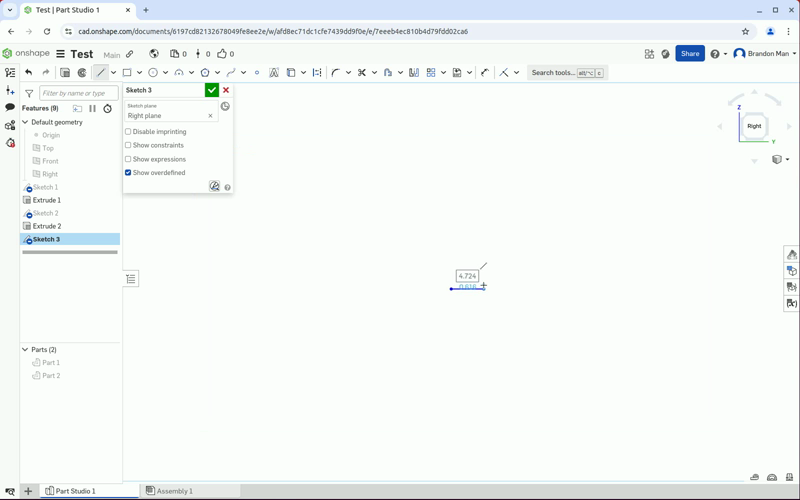
scroll(6)
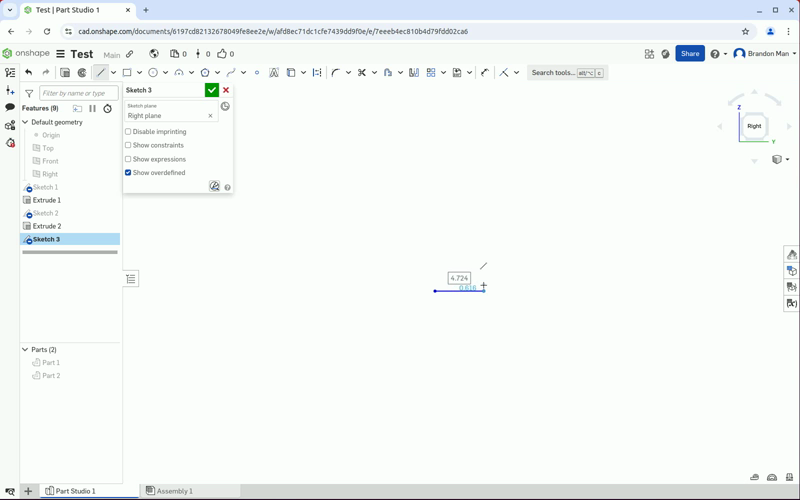
scroll(6)
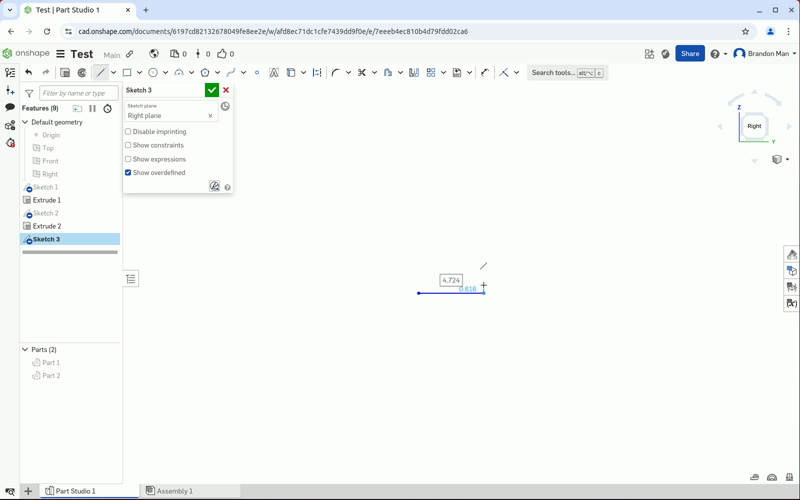
scroll(6)
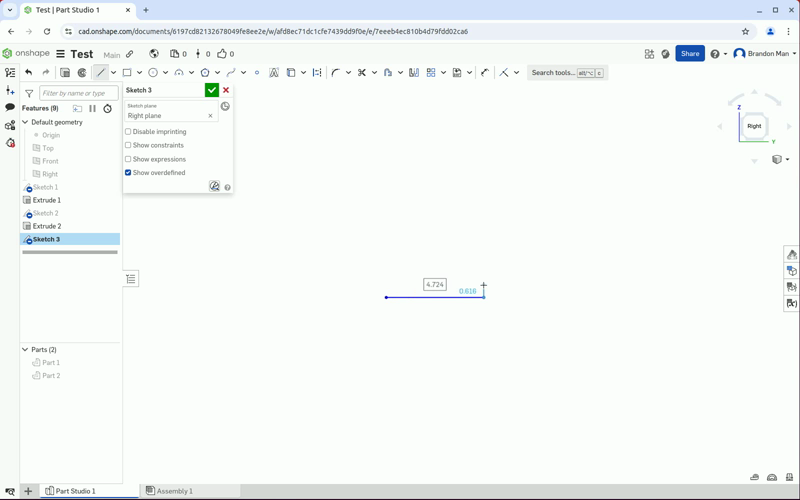
scroll(6)
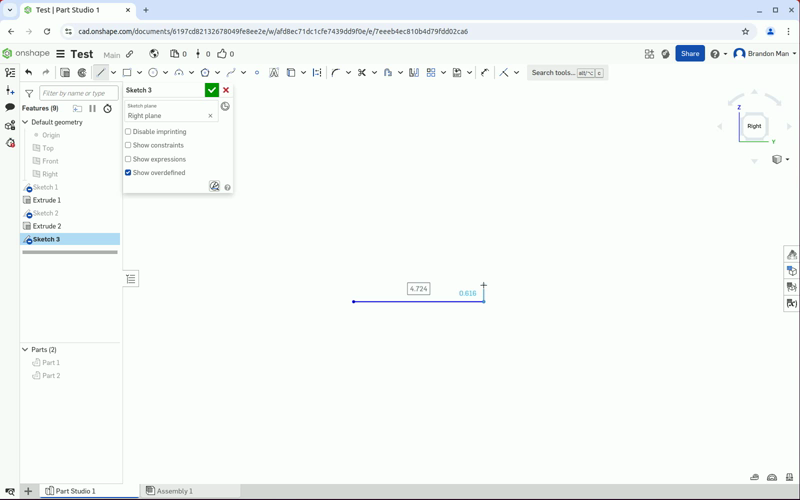
scroll(6)
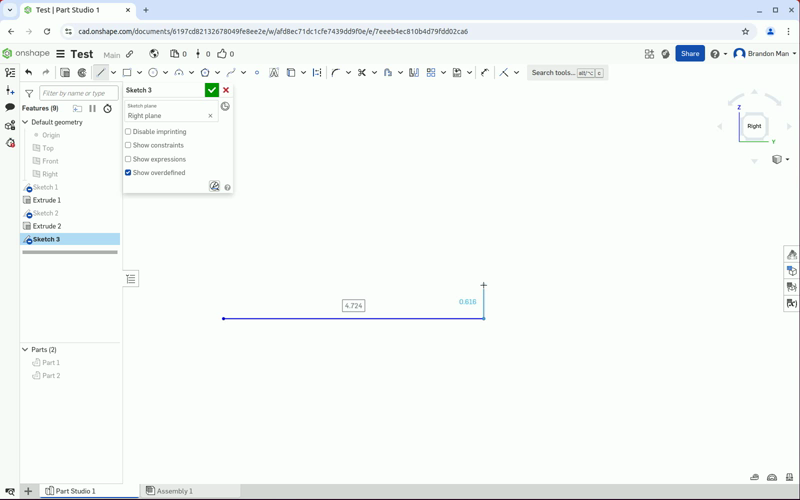
click(483, 284)
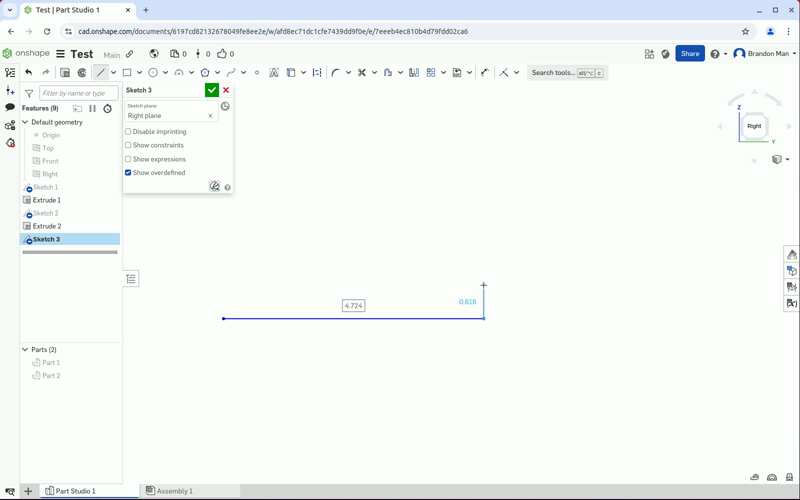
scroll(-6)
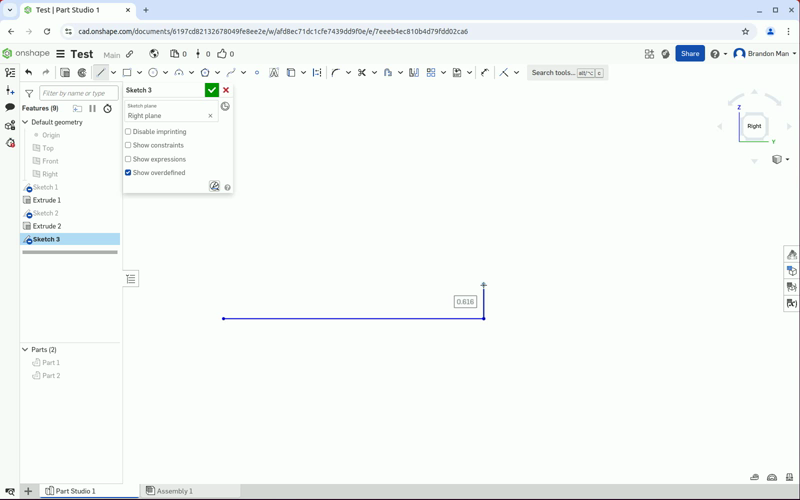
scroll(-6)
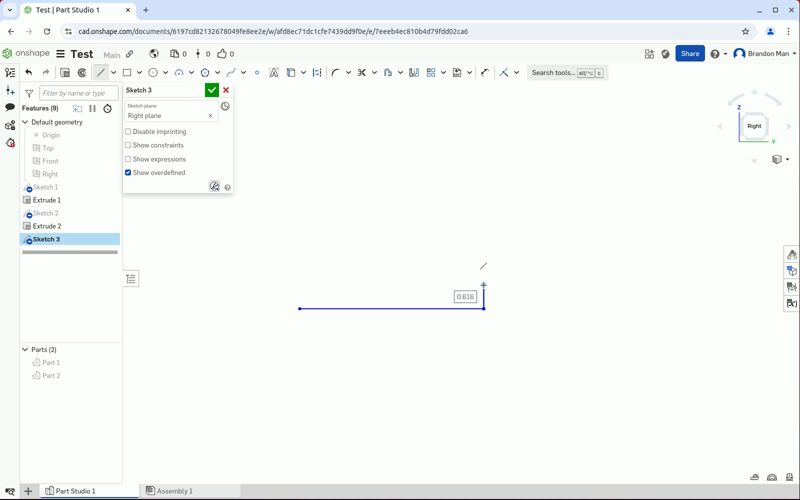
scroll(-6)
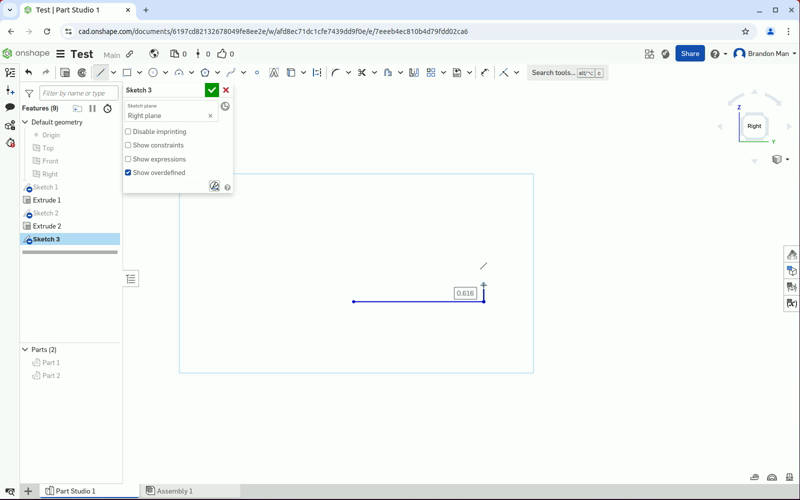
scroll(-6)
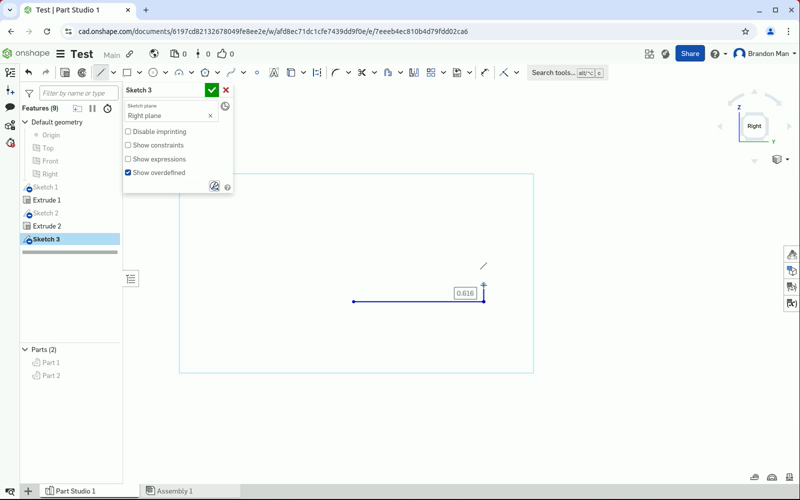
scroll(-6)
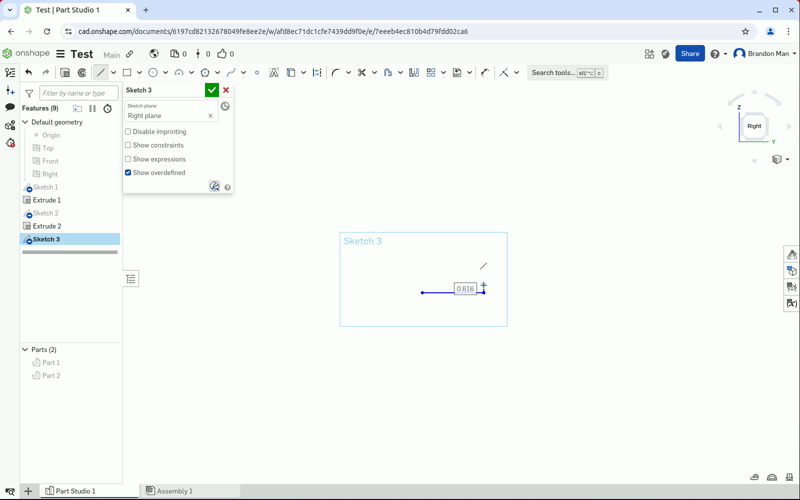
scroll(-6)
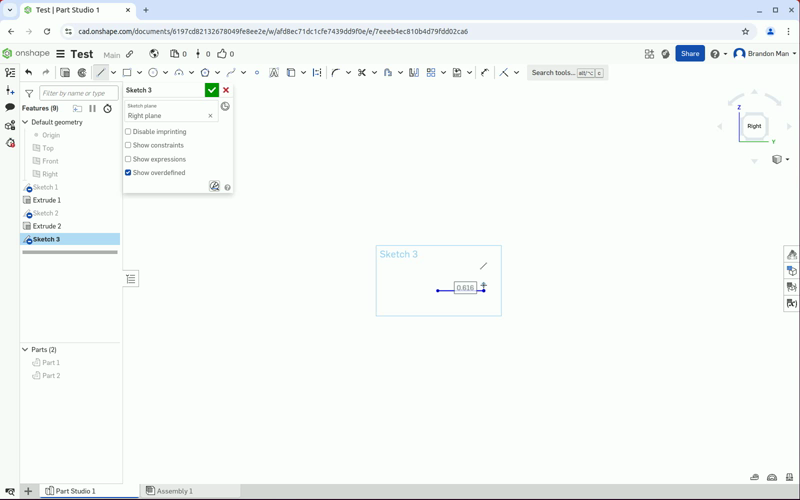
scroll(-6)
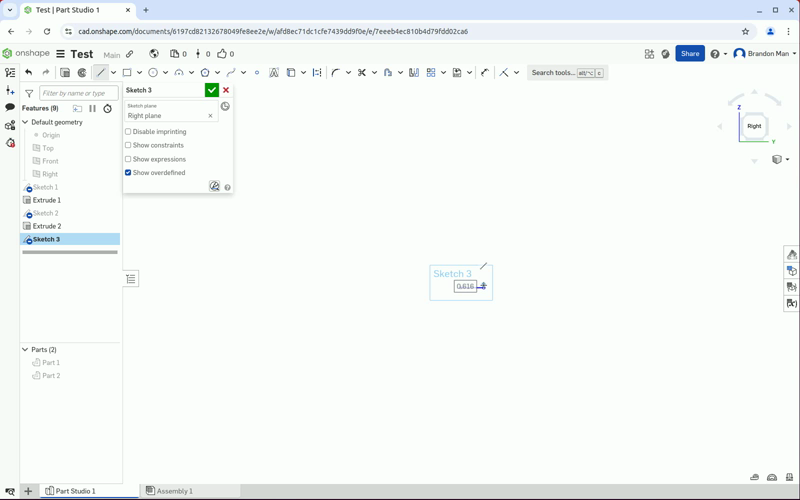
key_up(shift)
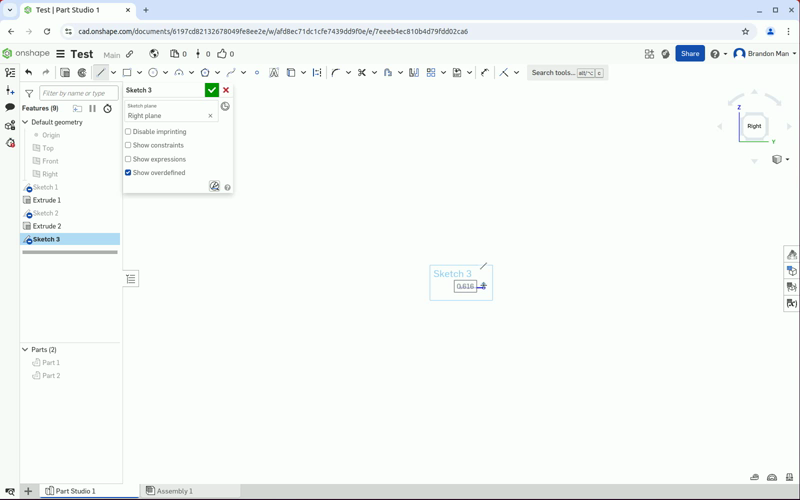
key_down(shift)
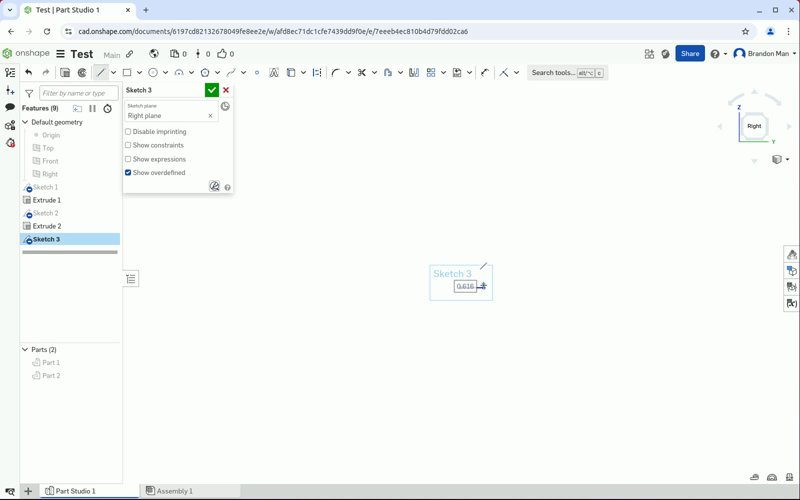
mouse_move(513, 284)
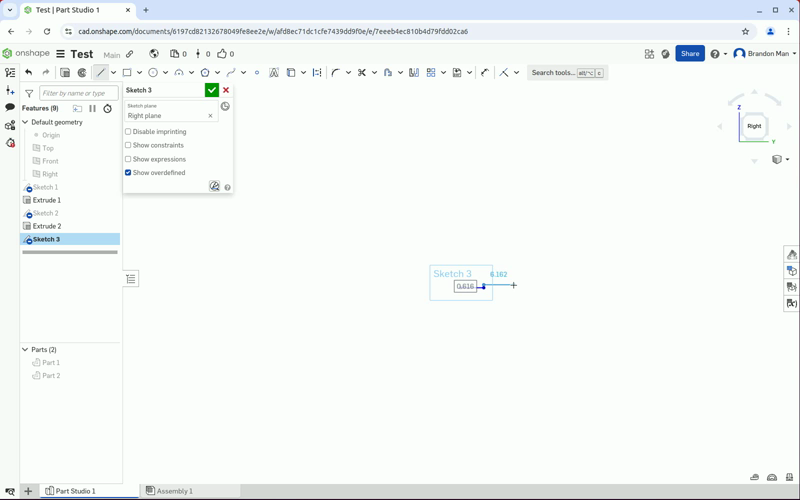
mouse_move(460, 284)
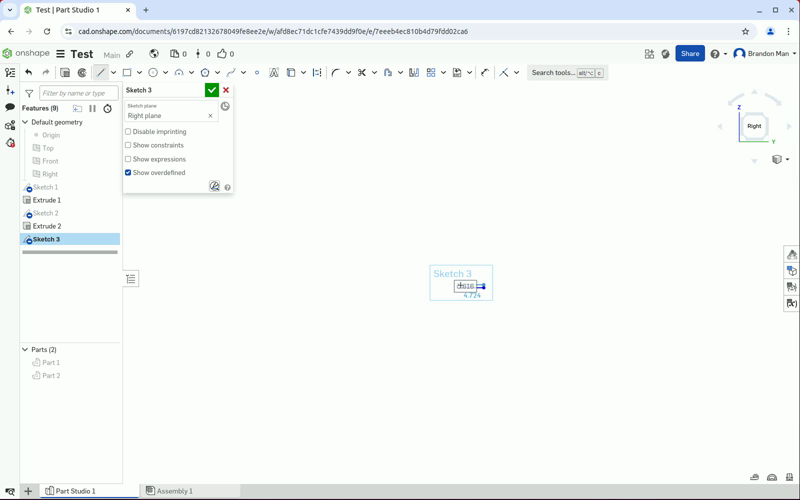
scroll(6)
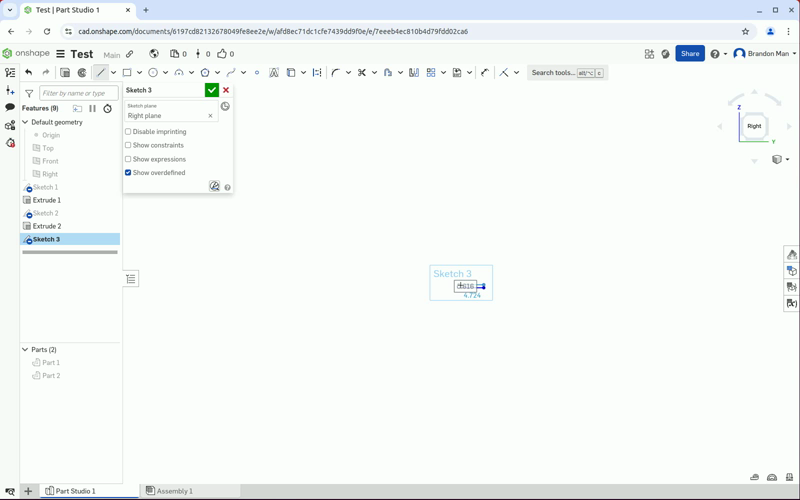
scroll(6)
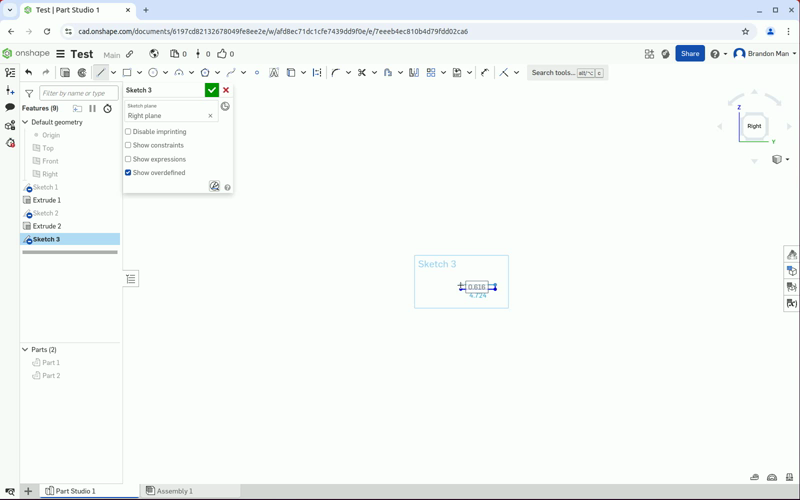
scroll(6)
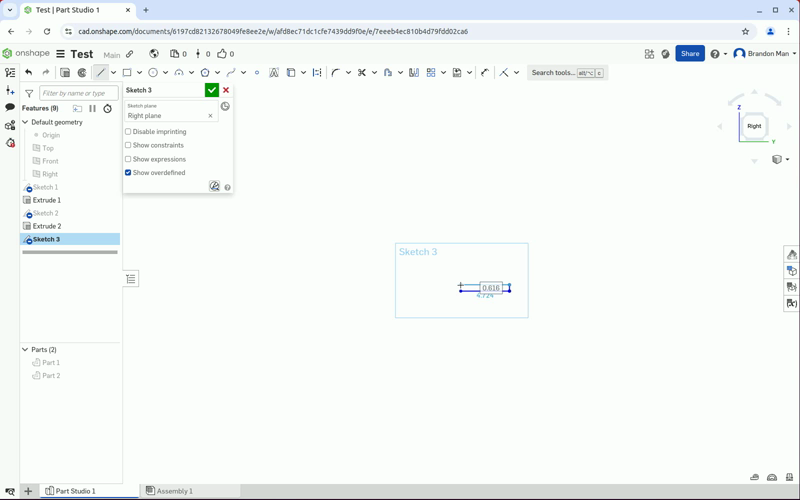
scroll(6)
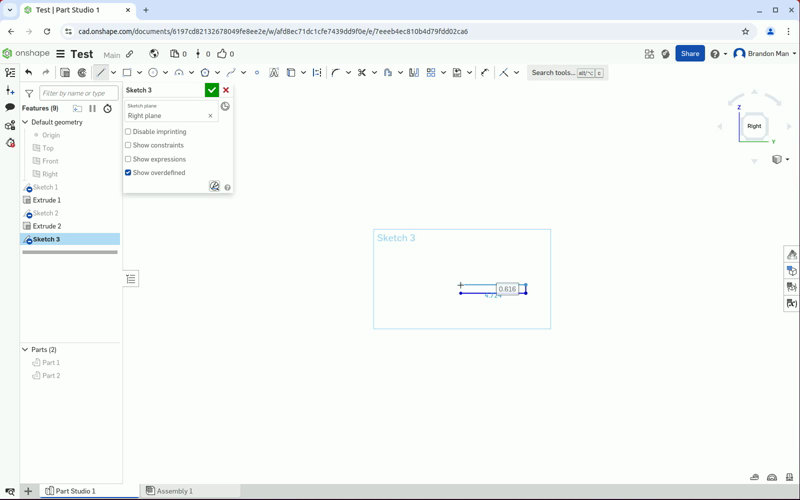
scroll(6)
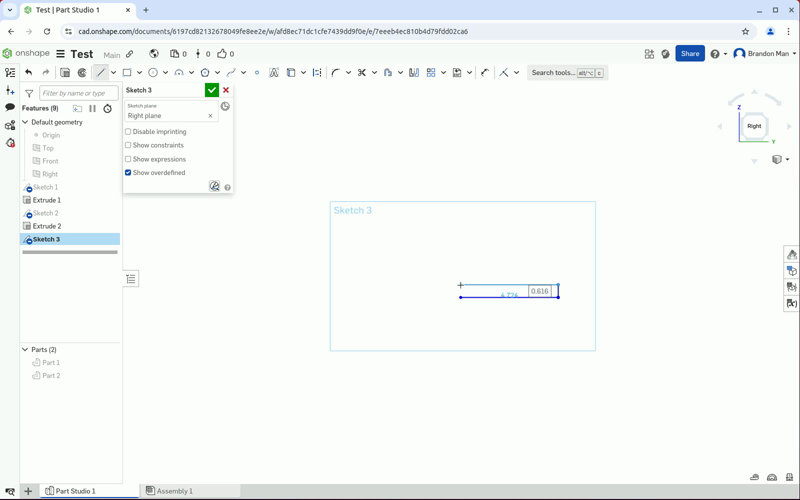
scroll(6)
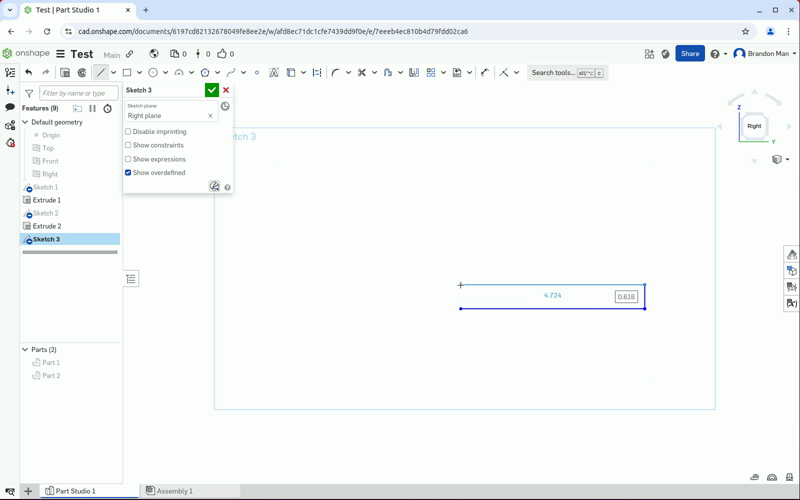
scroll(6)
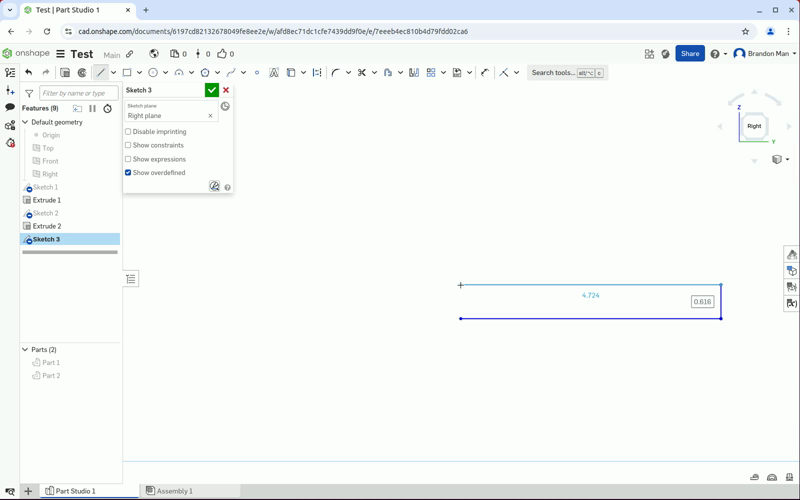
click(460, 284)
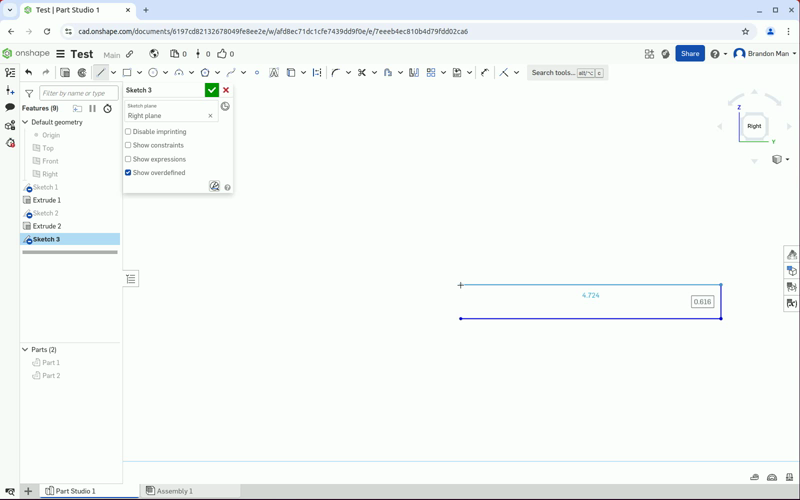
scroll(-6)
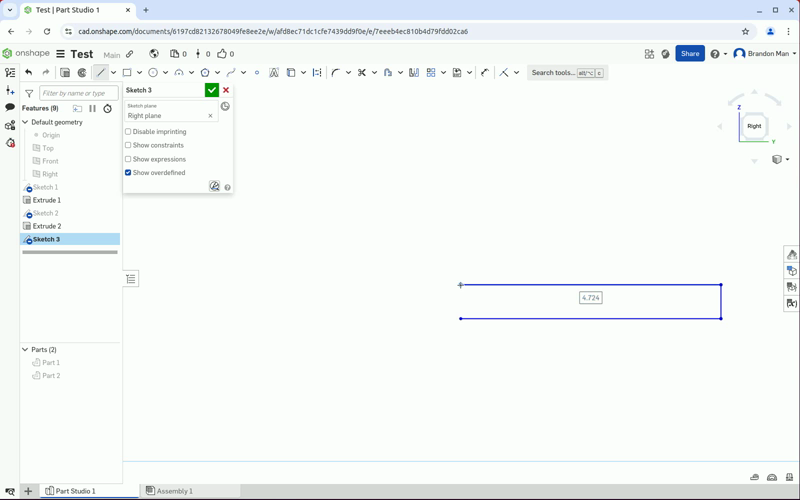
scroll(-6)
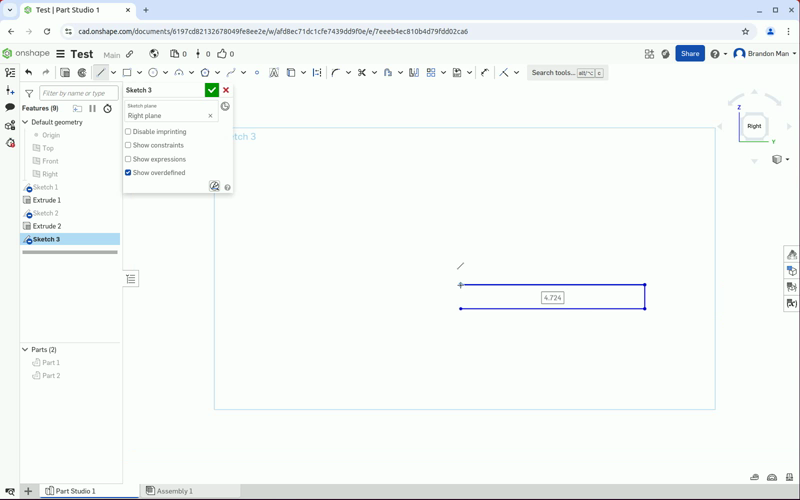
scroll(-6)
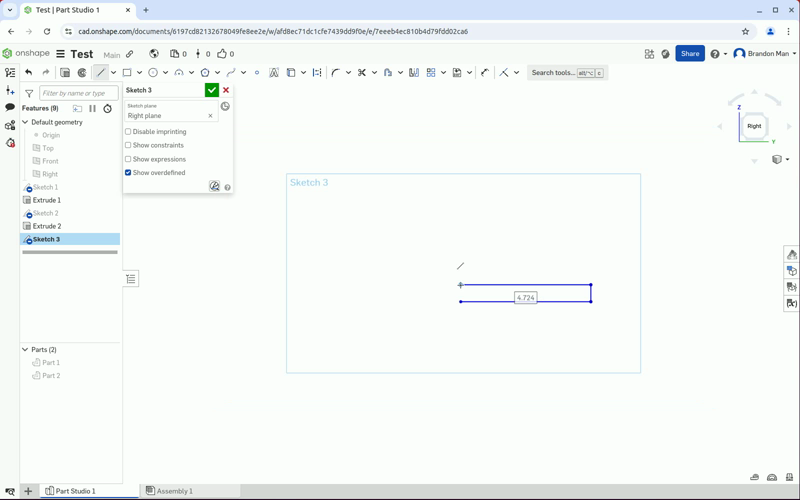
scroll(-6)
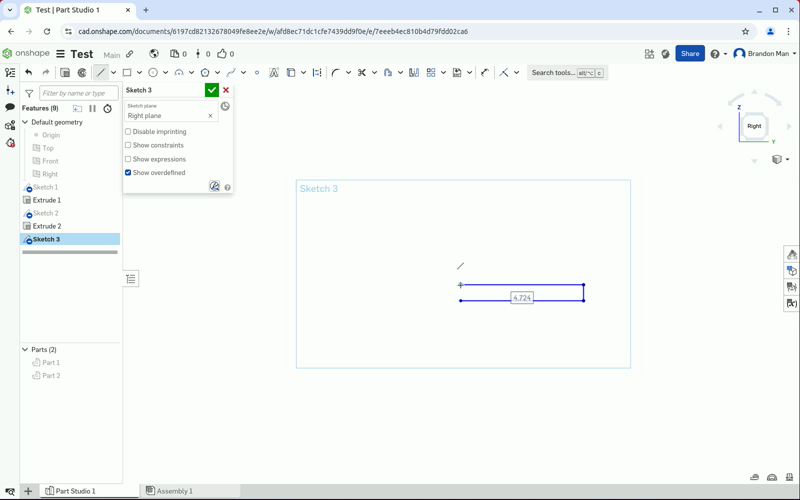
scroll(-6)
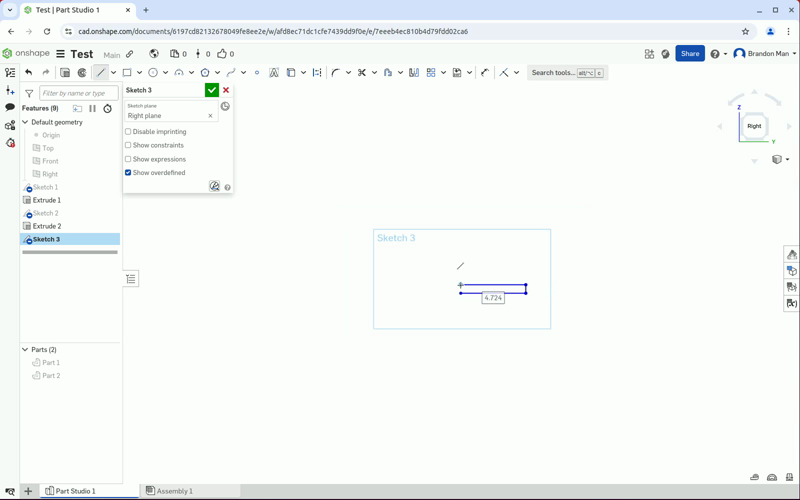
scroll(-6)
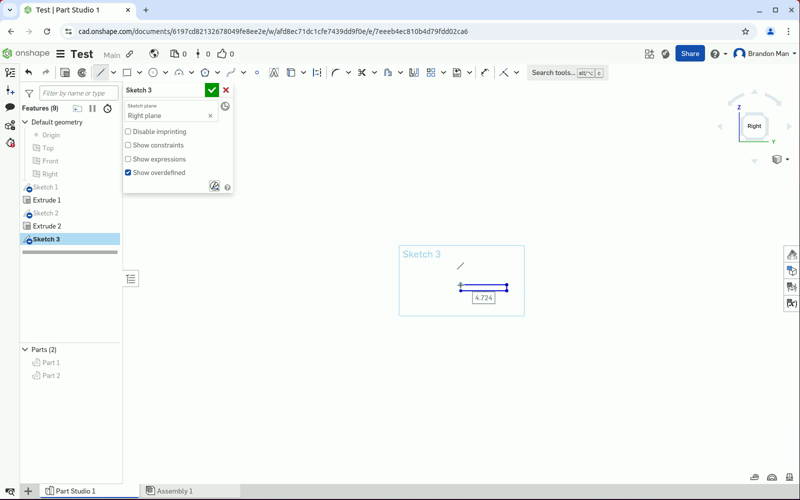
scroll(-6)
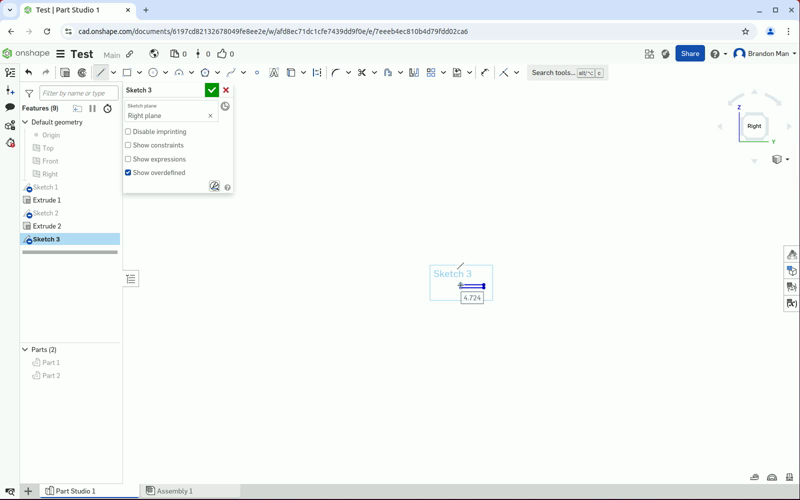
key_up(shift)
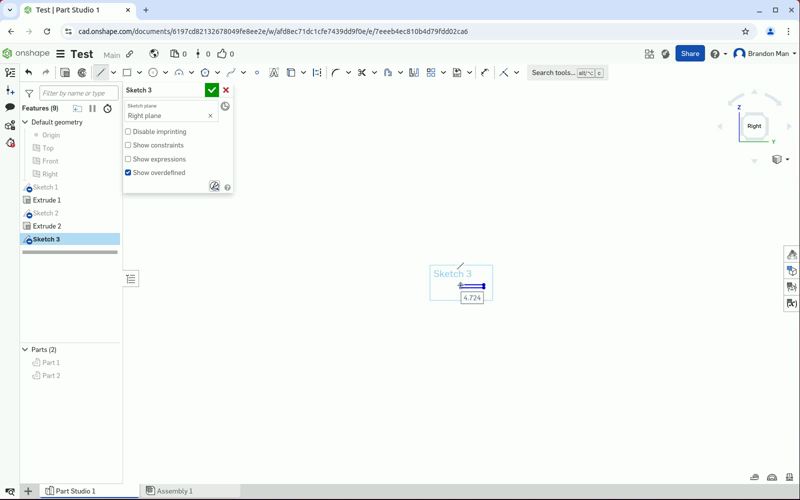
mouse_move(490, 284)
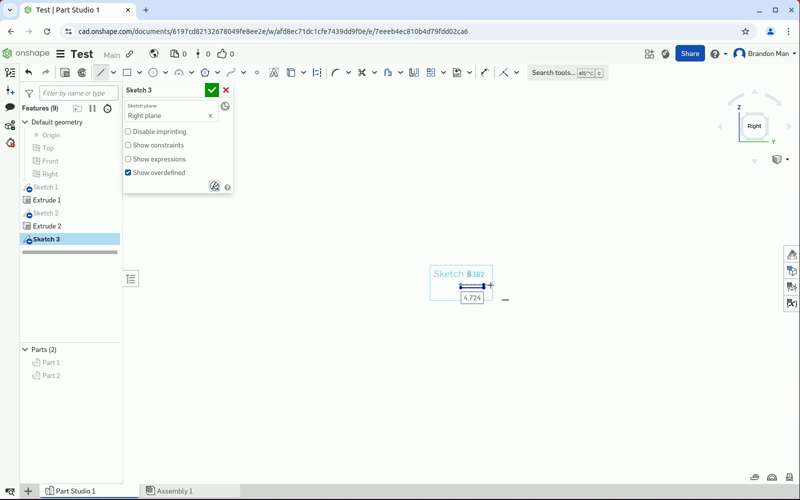
key_down(shift)
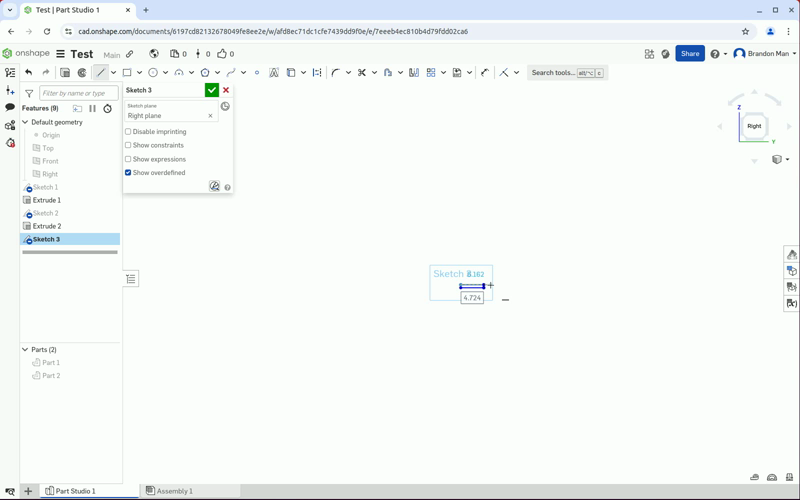
mouse_move(460, 287)
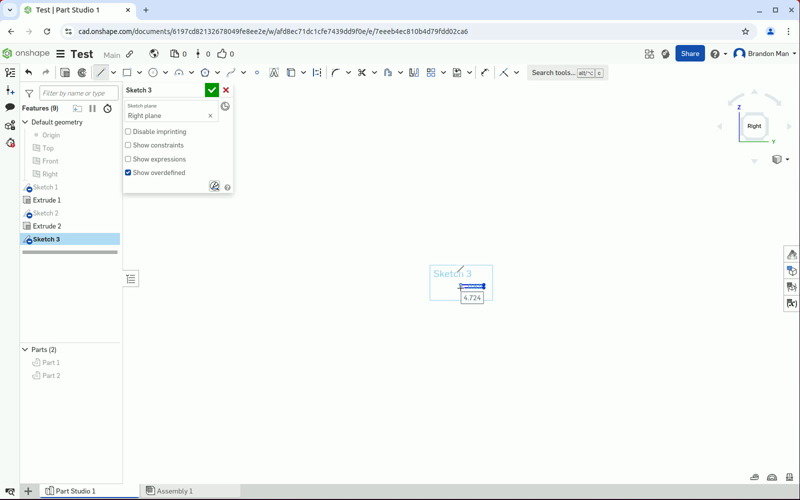
scroll(6)
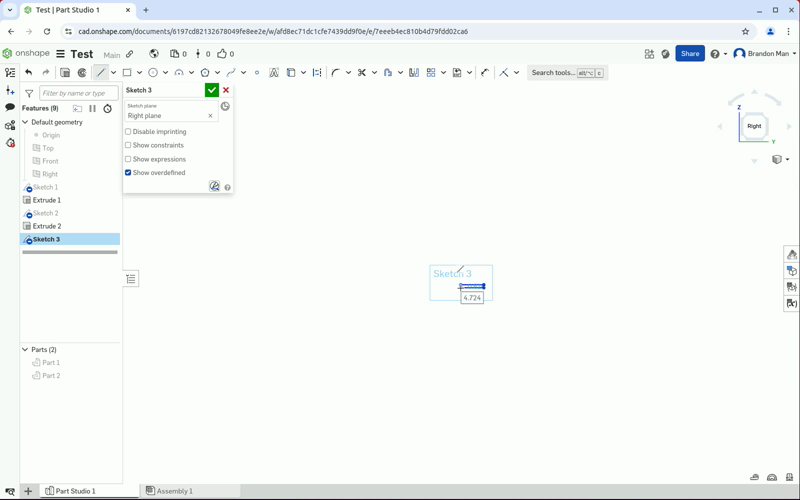
scroll(6)
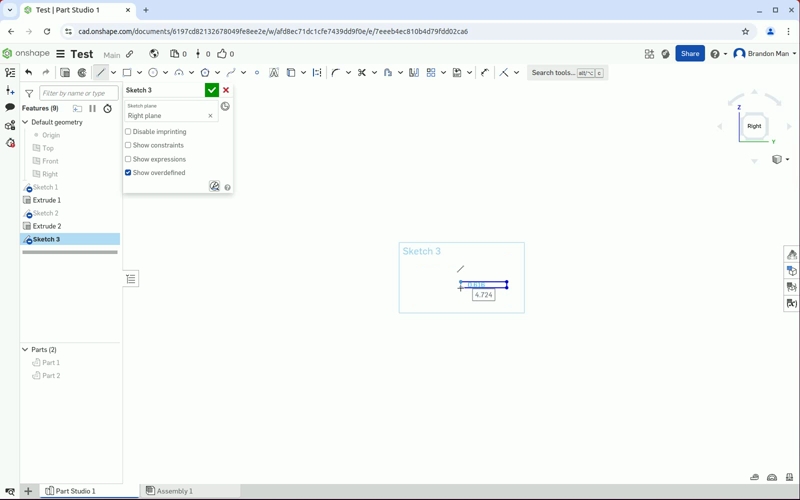
scroll(6)
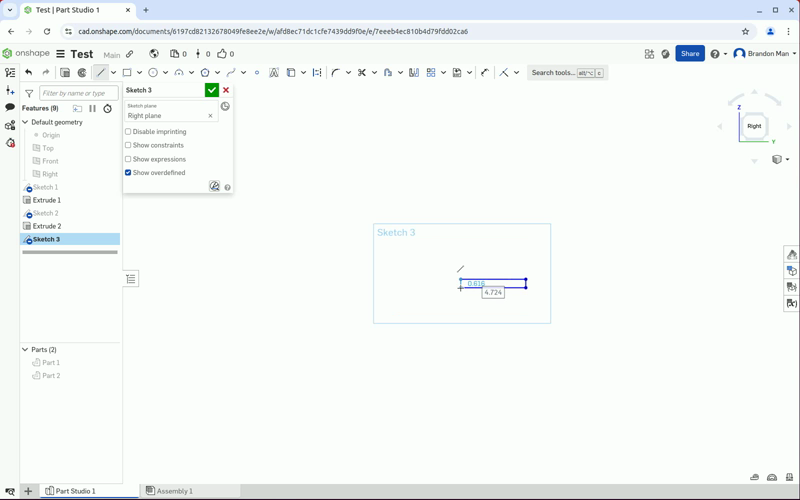
scroll(6)
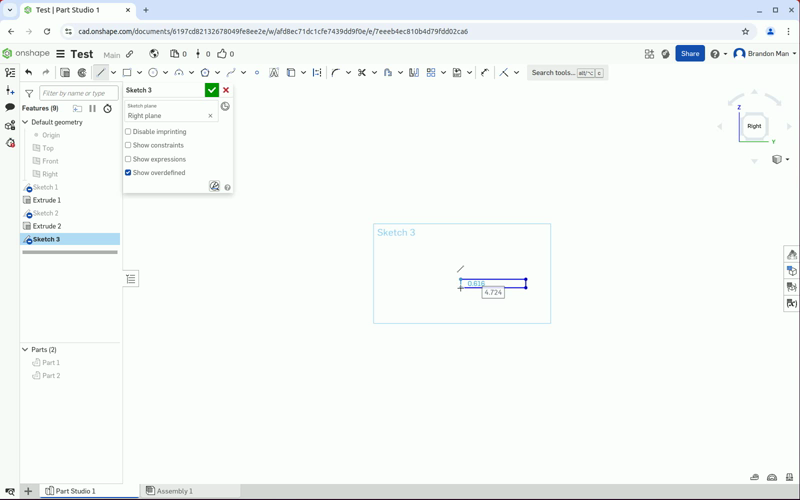
scroll(6)
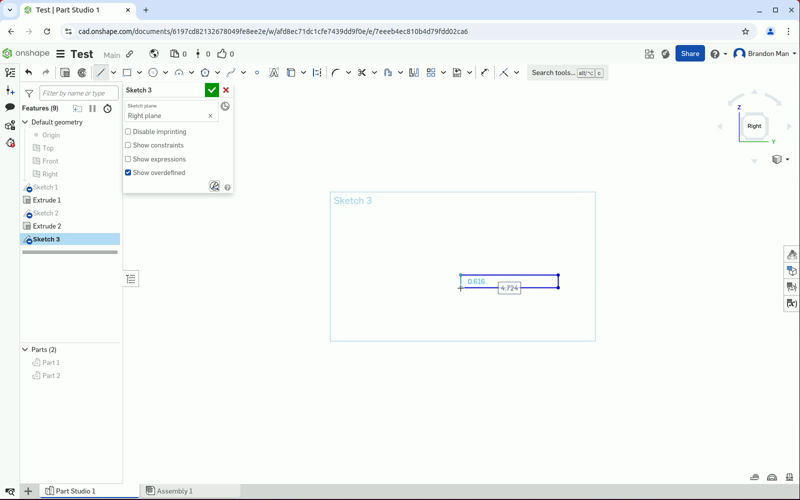
scroll(6)
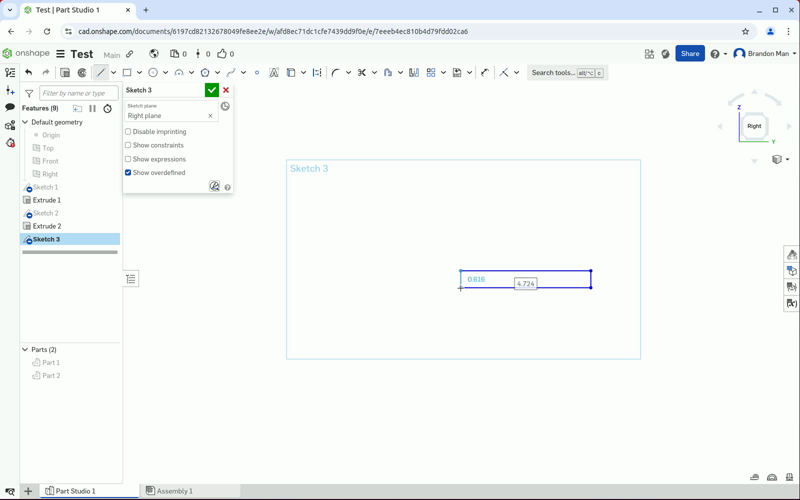
scroll(6)
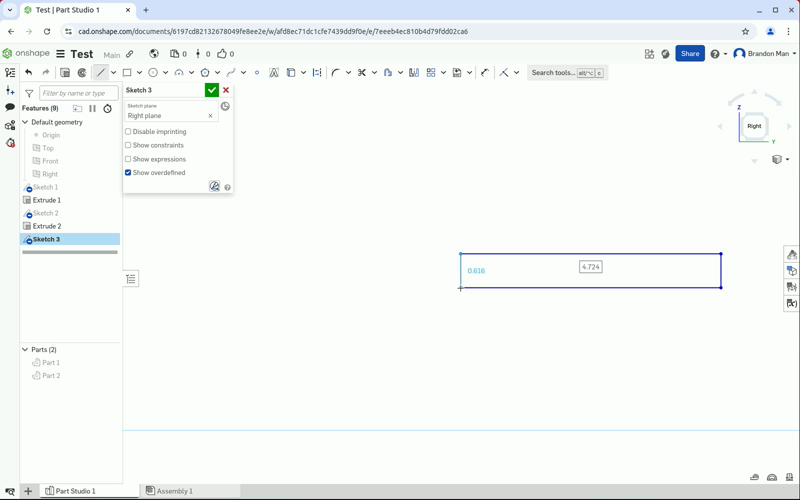
key_up(shift)
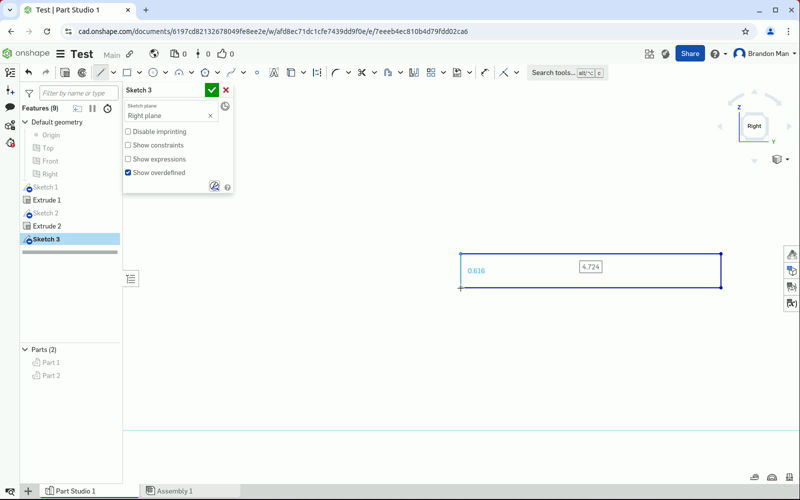
click(460, 287)
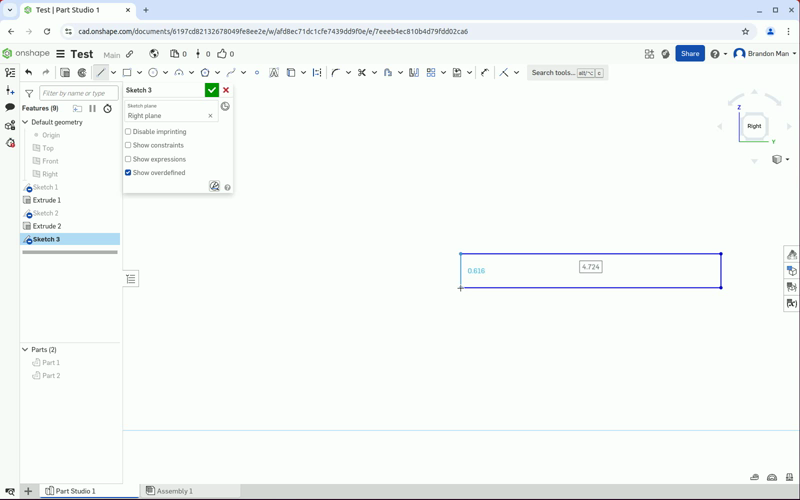
scroll(-6)
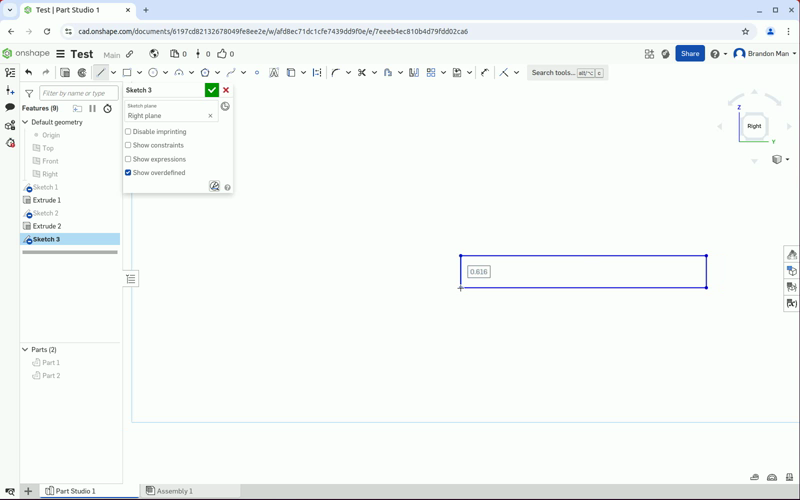
scroll(-6)
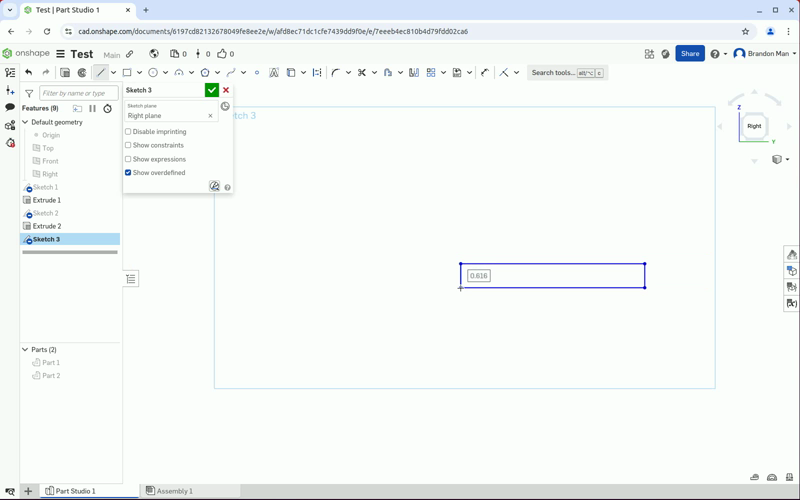
scroll(-6)
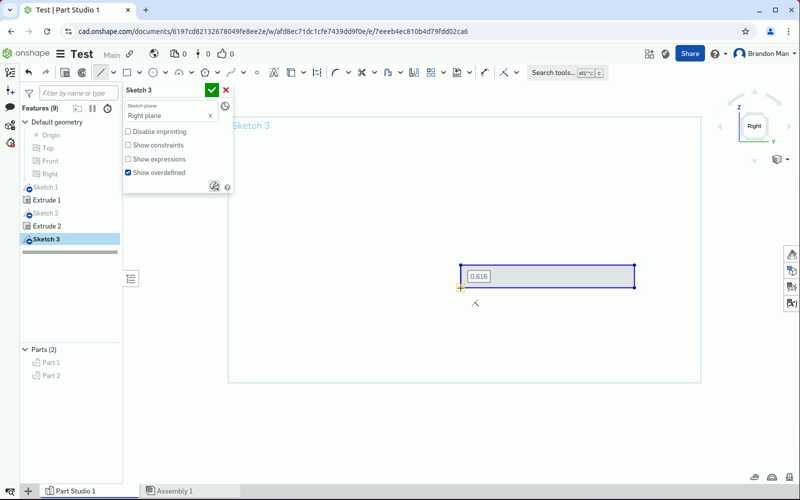
scroll(-6)
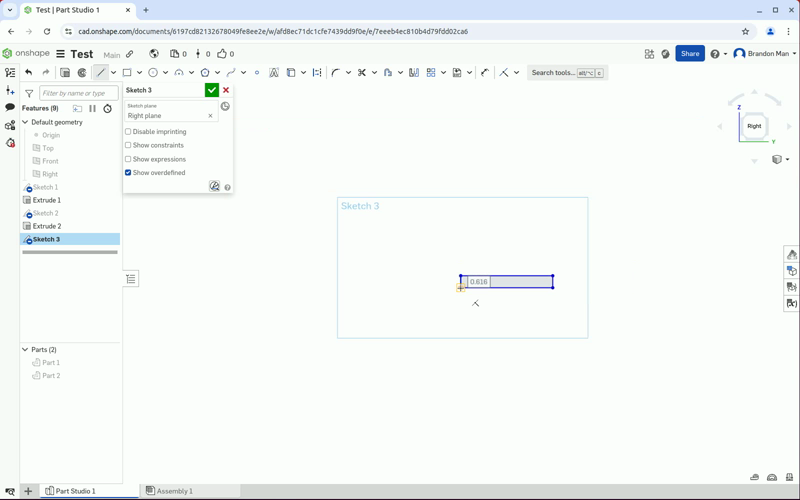
scroll(-6)
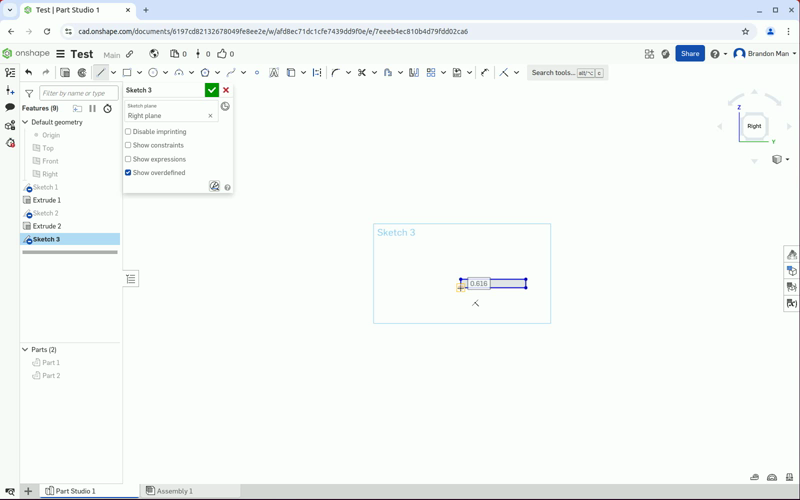
scroll(-6)
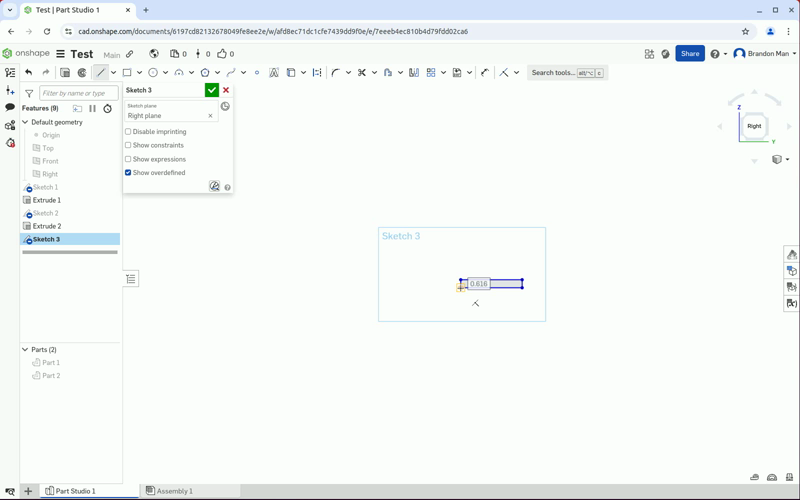
scroll(-6)
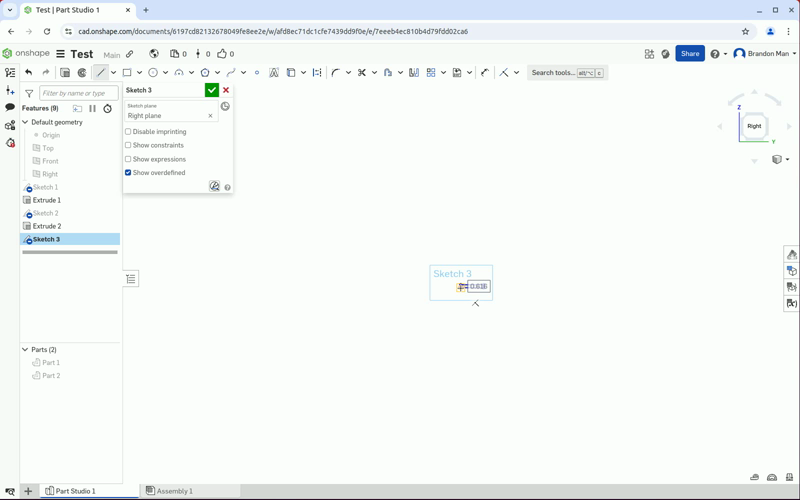
key(esc)
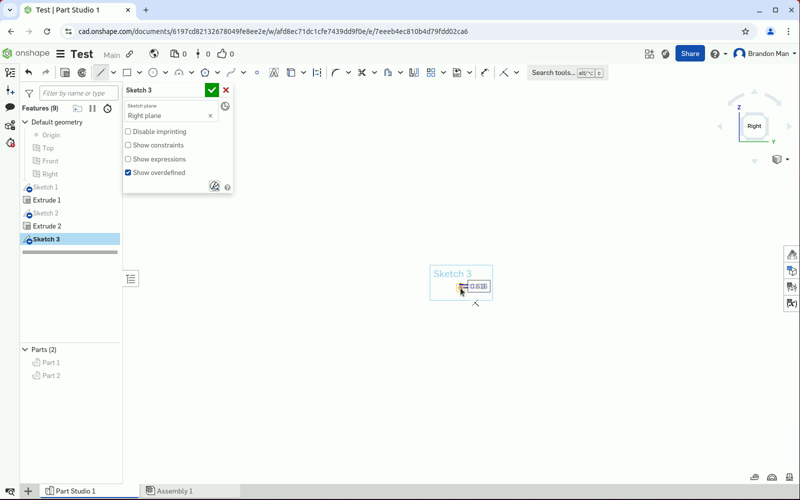
mouse_move(479, 284)
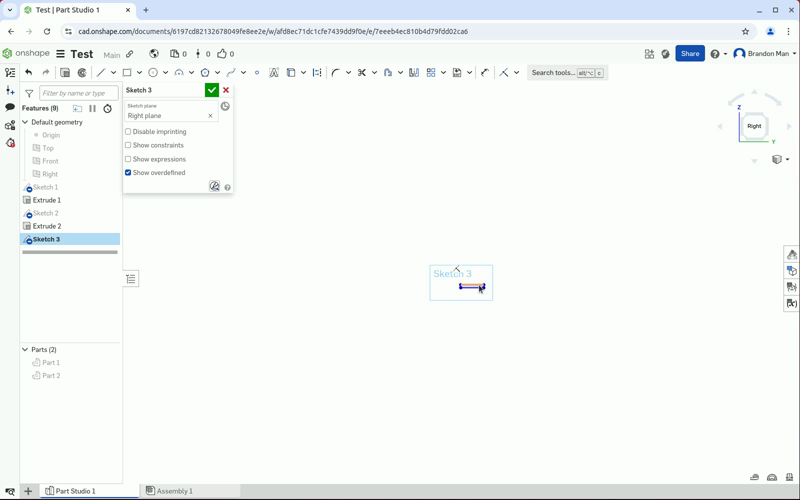
scroll(6)
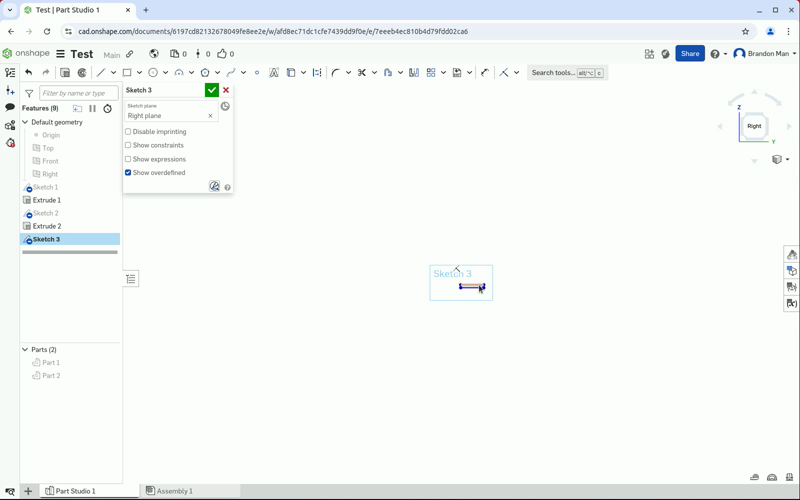
scroll(6)
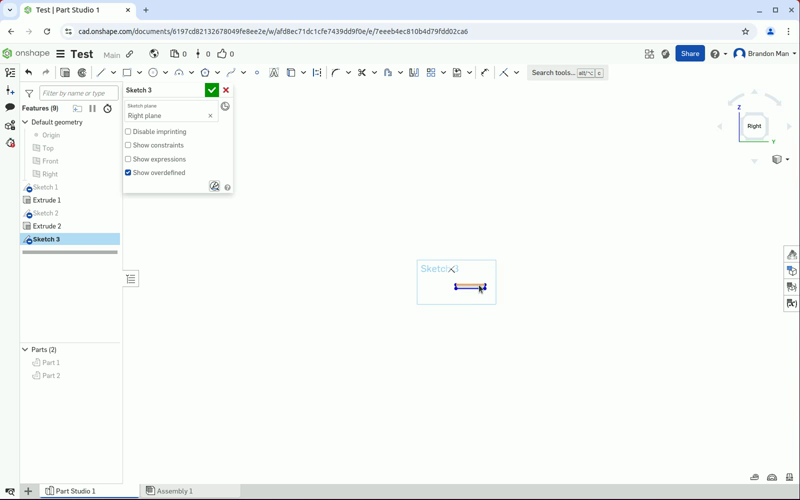
scroll(6)
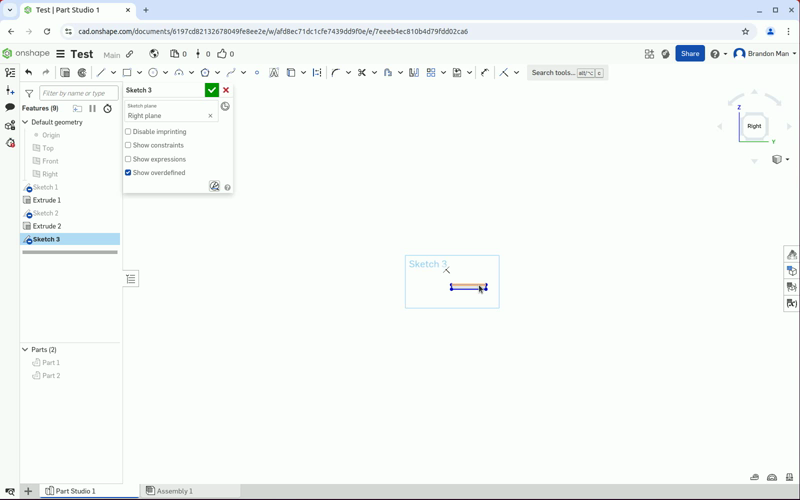
scroll(6)
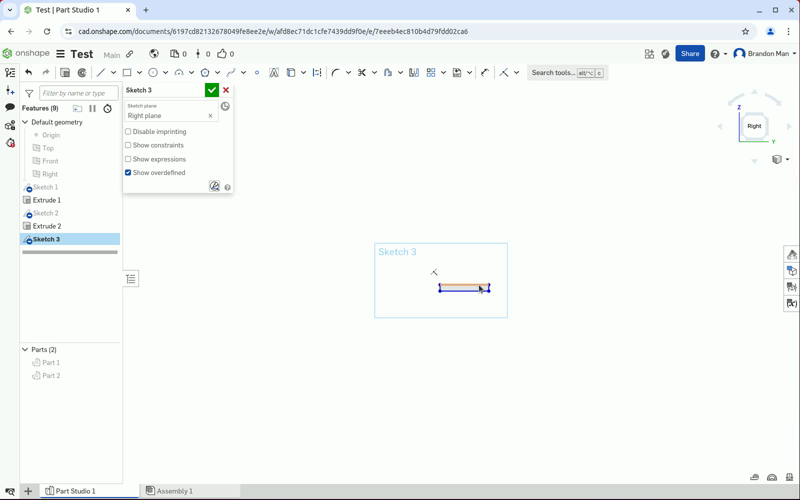
scroll(6)
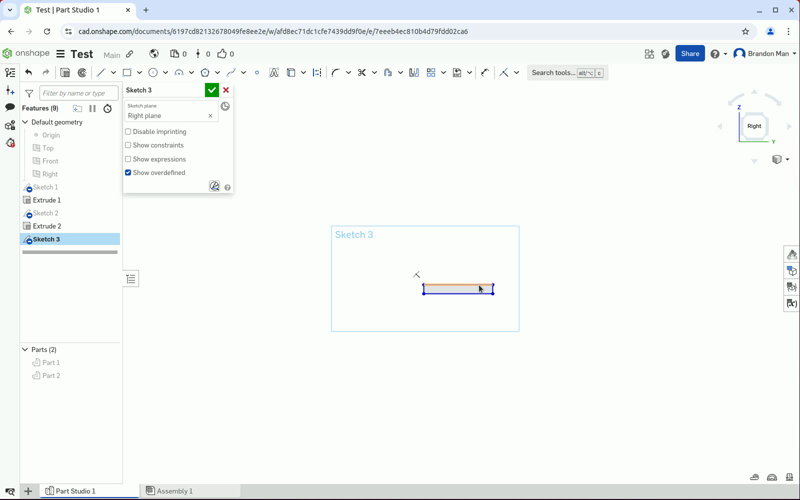
scroll(6)
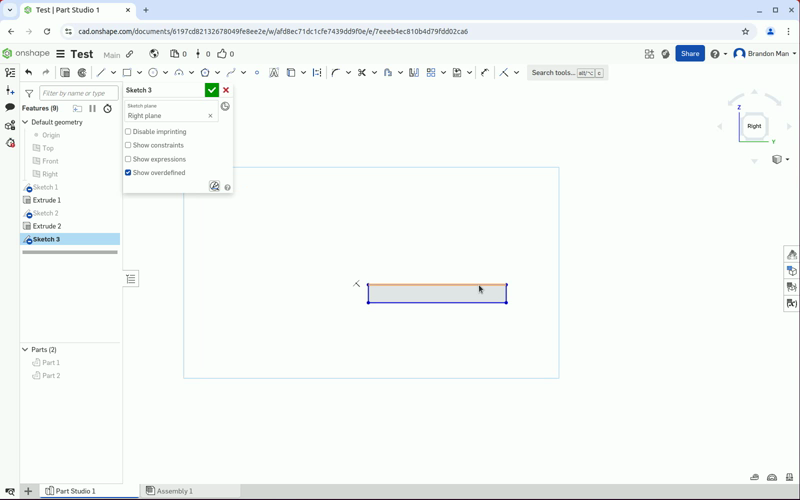
scroll(6)
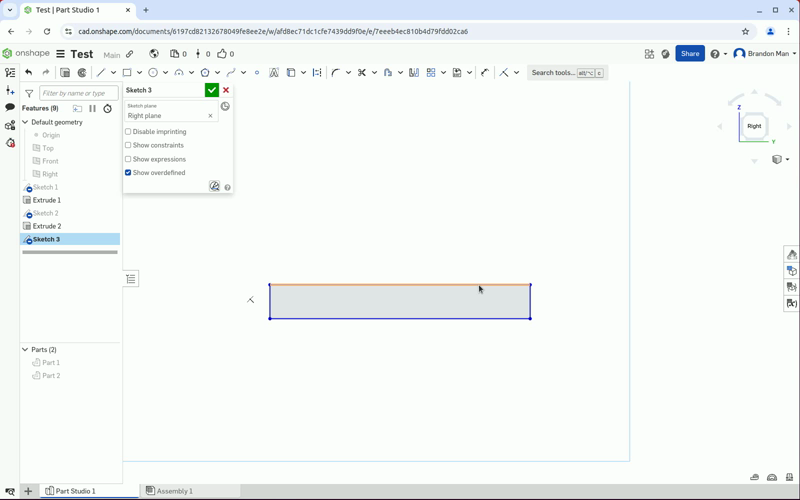
click(479, 284)
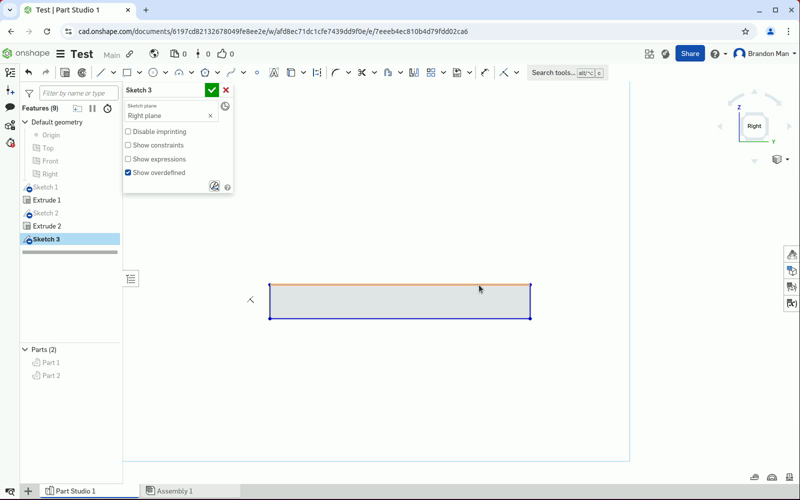
scroll(-6)
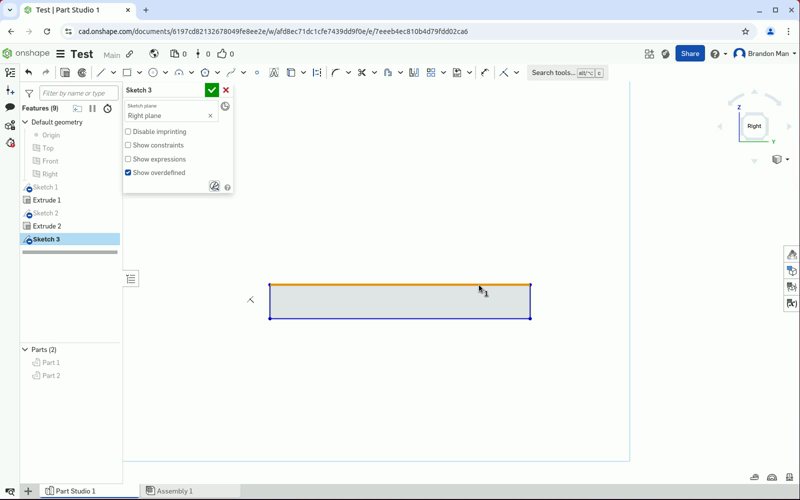
scroll(-6)
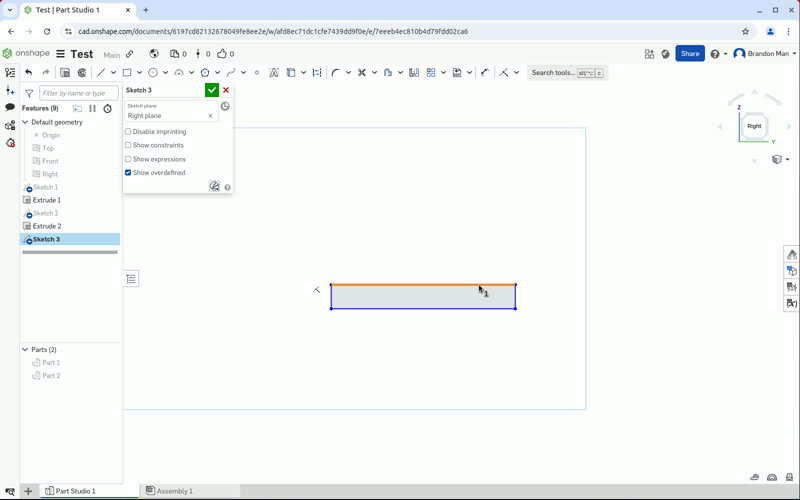
scroll(-6)
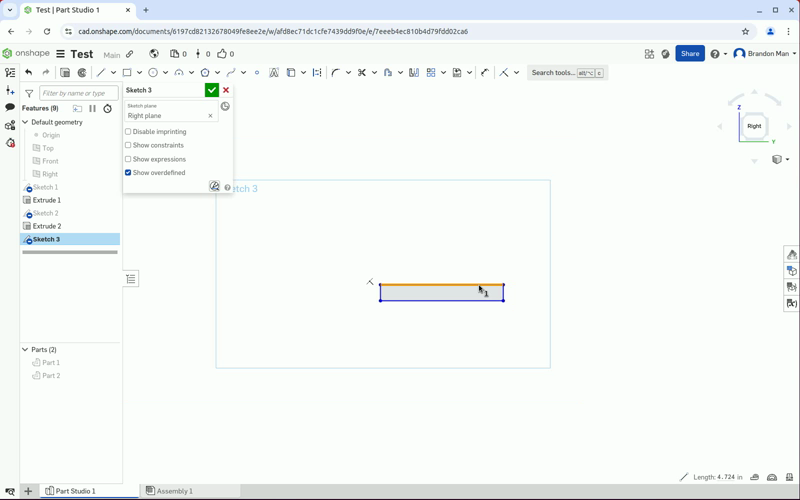
scroll(-6)
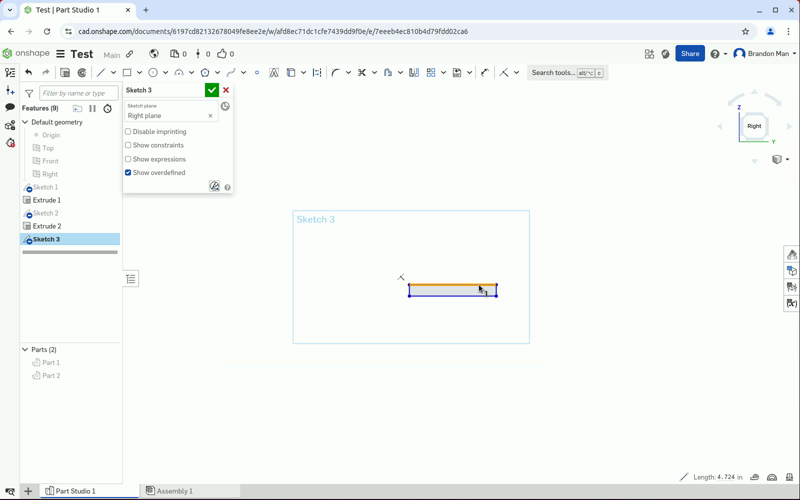
scroll(-6)
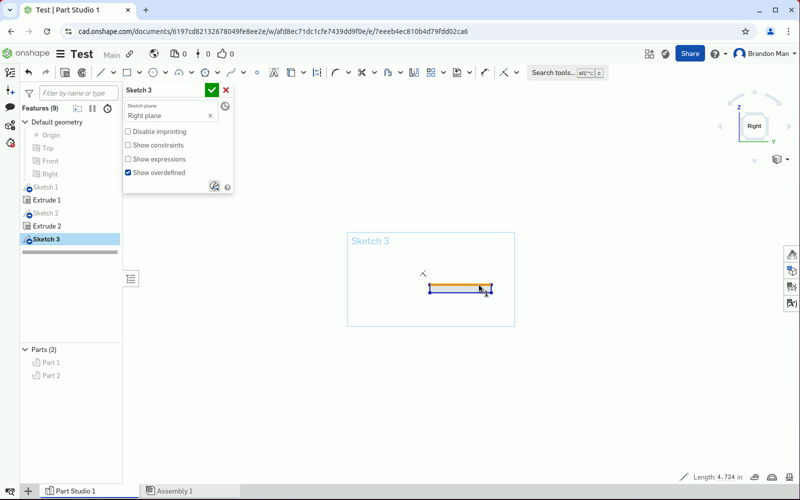
scroll(-6)
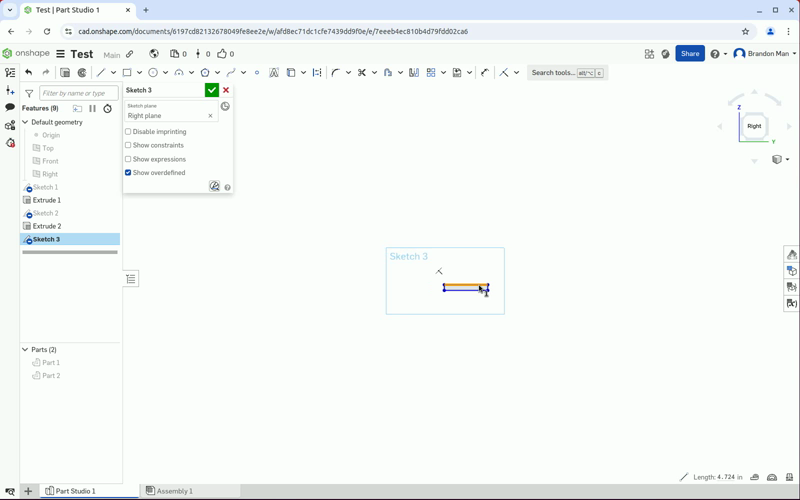
scroll(-6)
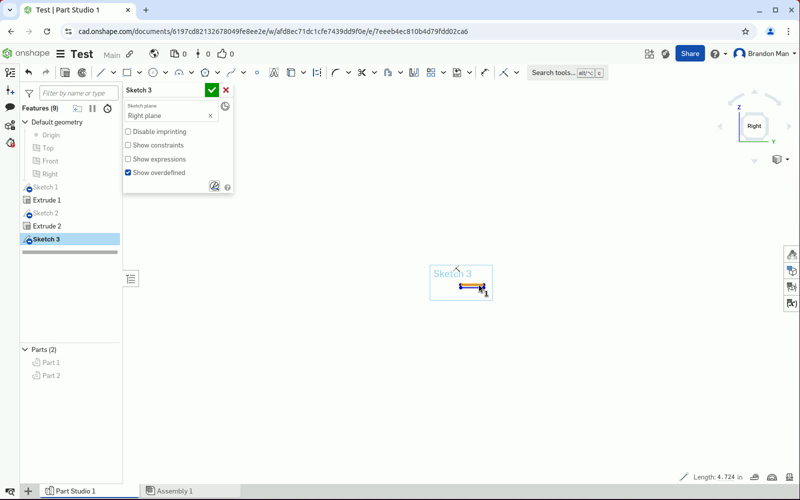
mouse_move(73, 352)
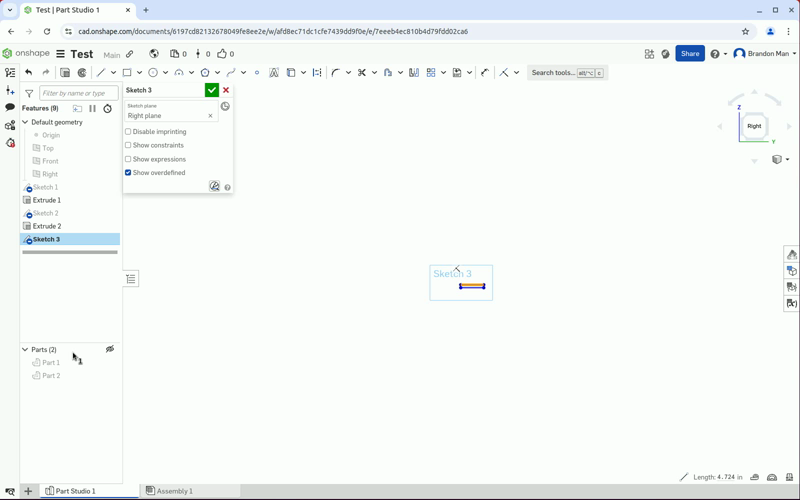
key(shift+y)
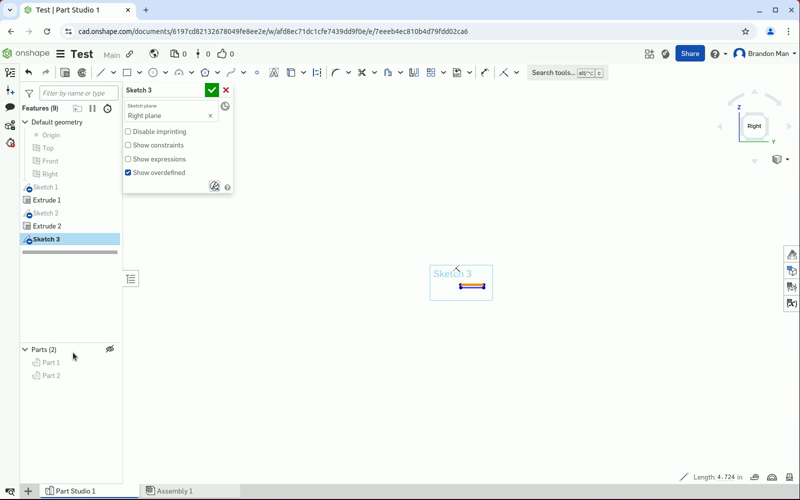
key(shift+e)
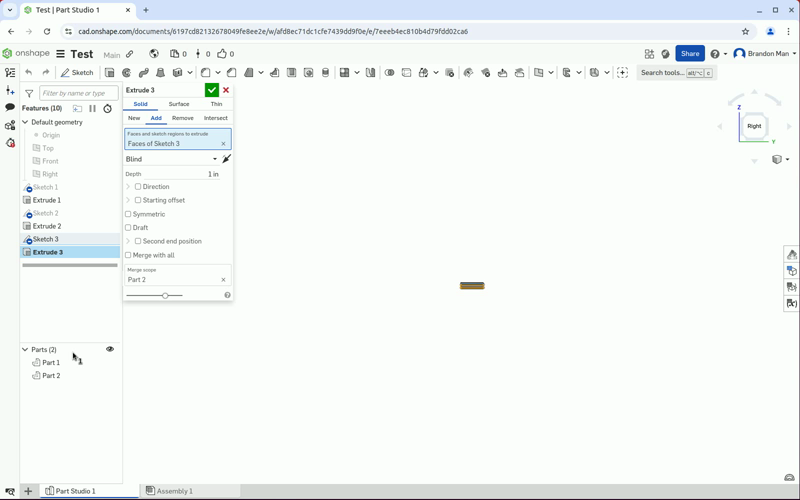
mouse_move(143, 106)
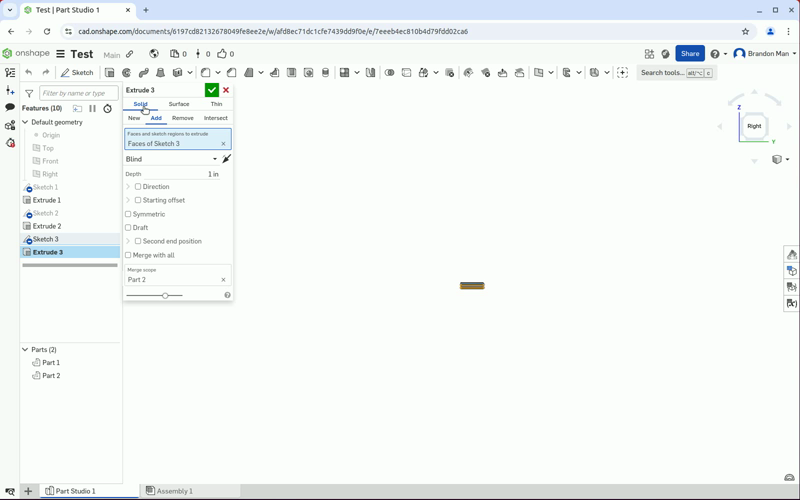
click(143, 106)
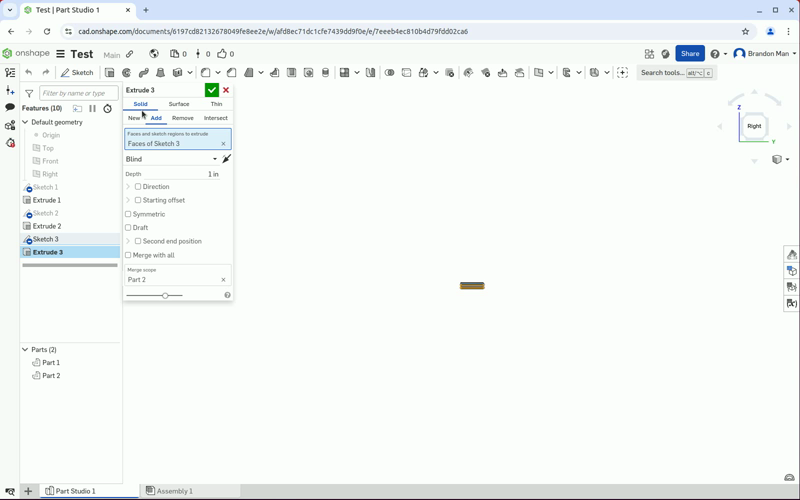
mouse_move(137, 120)
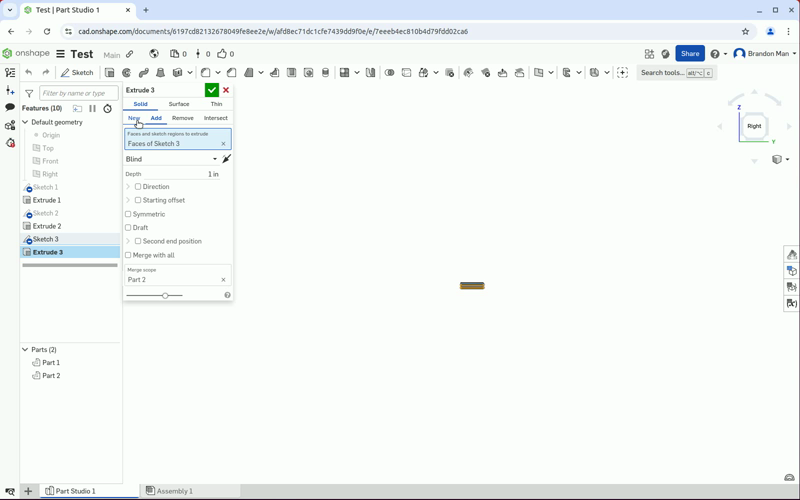
click(137, 120)
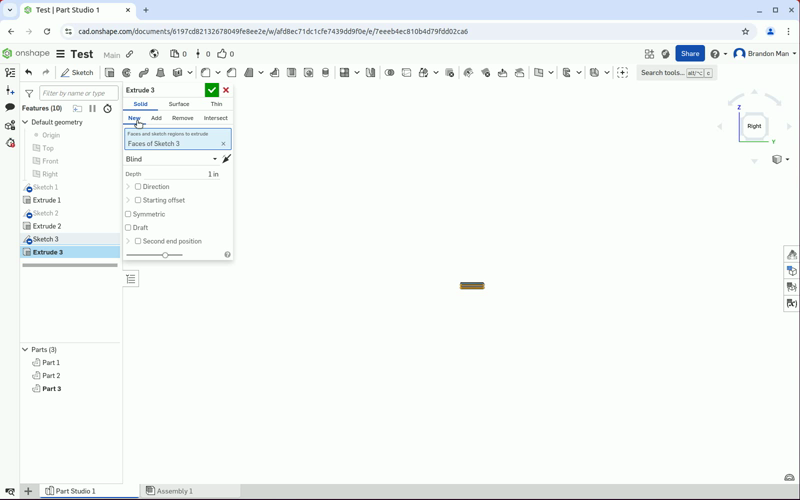
key(tab, 4)
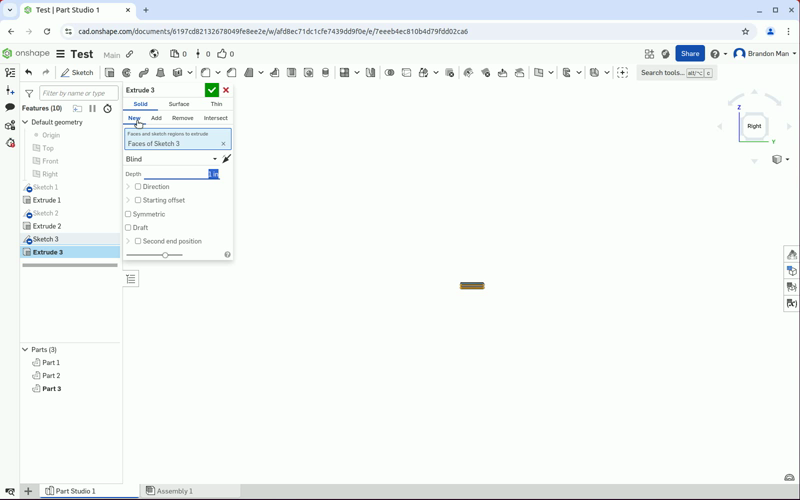
text(23.108)
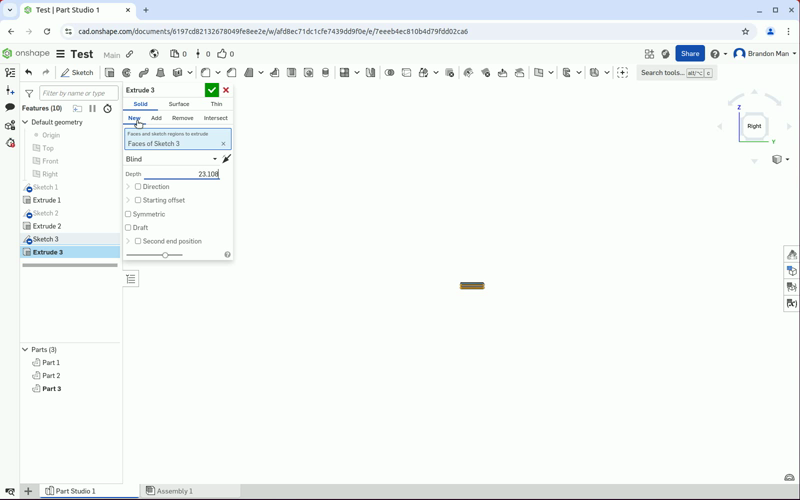
key(enter)
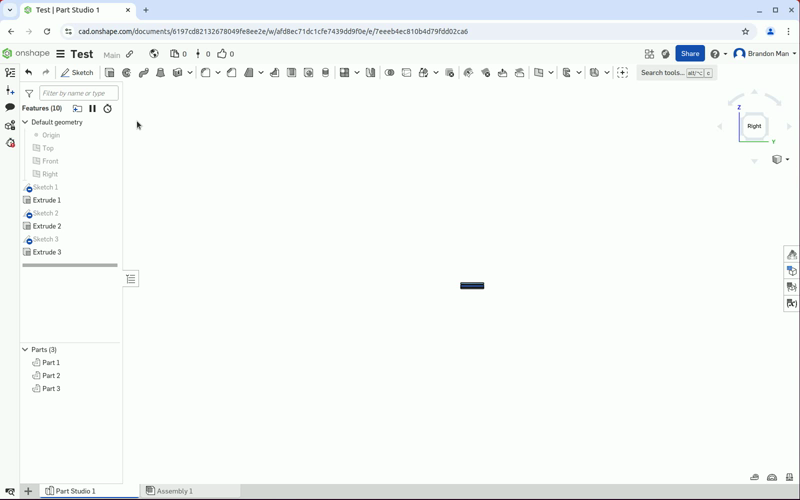
key(shift+h)
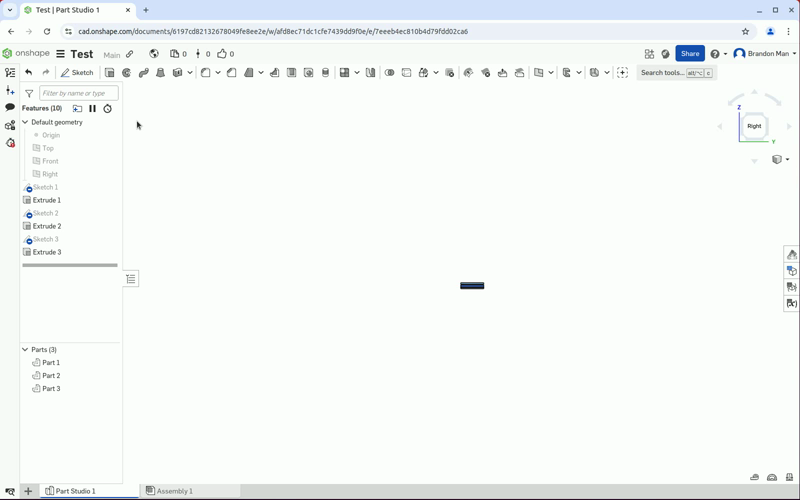
key(shift+h)
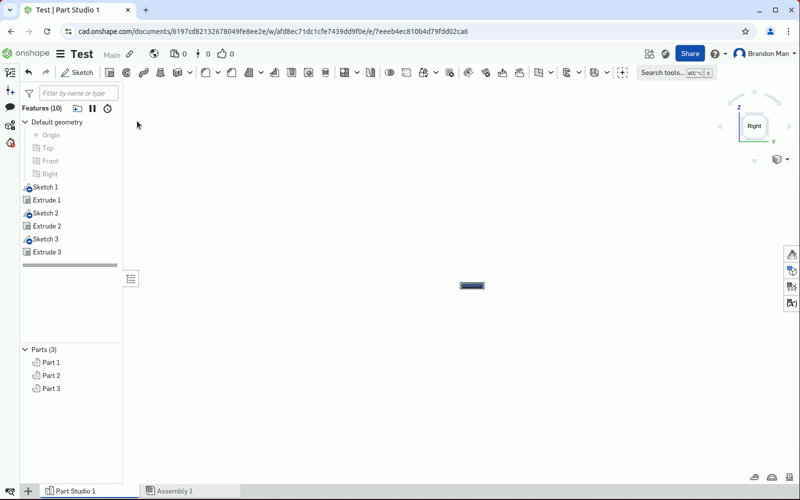
key(shift+7)
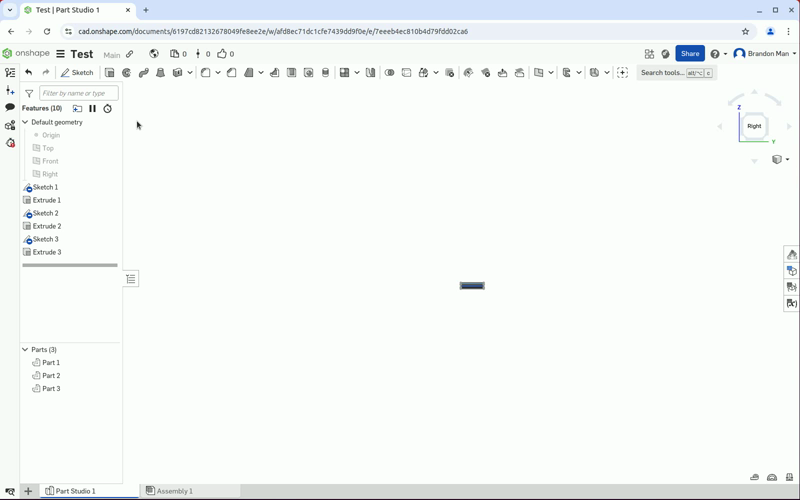
key(right, 2)
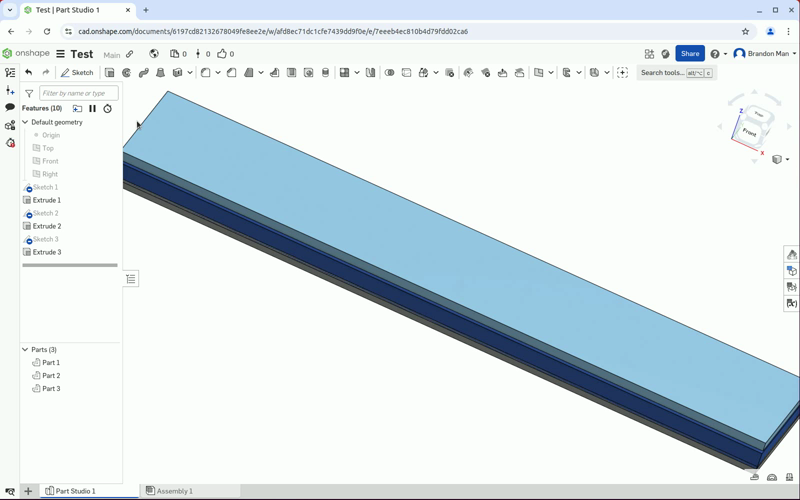
key(down, 2)
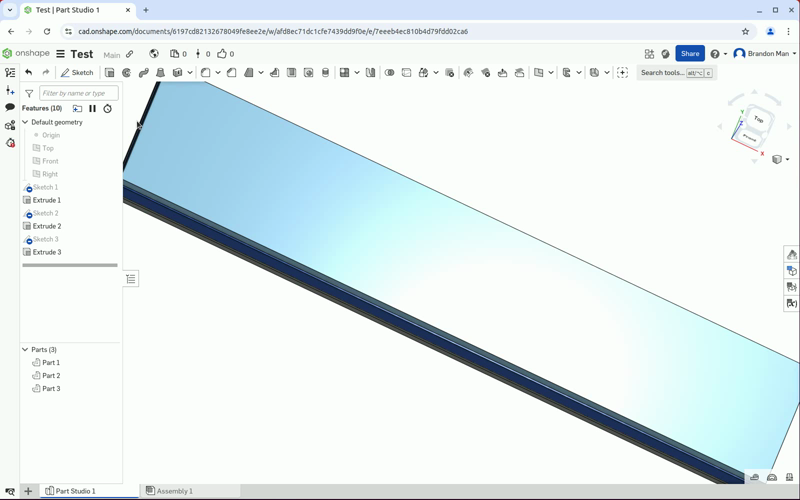
key(up, 2)
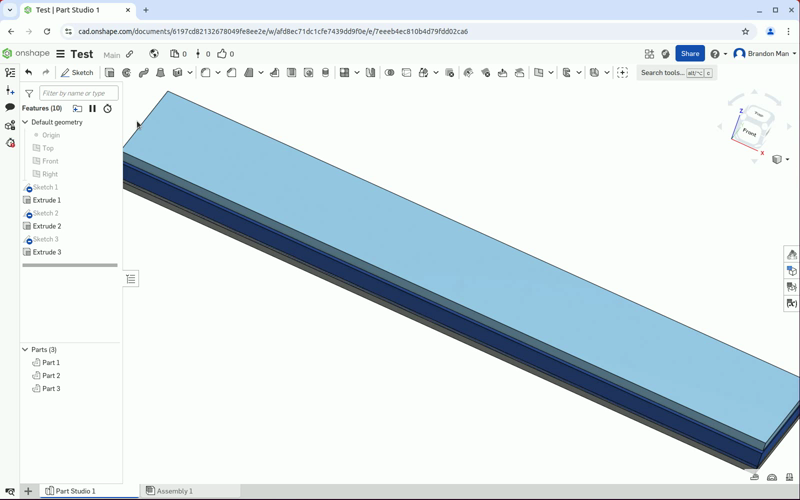
key(left, 2)
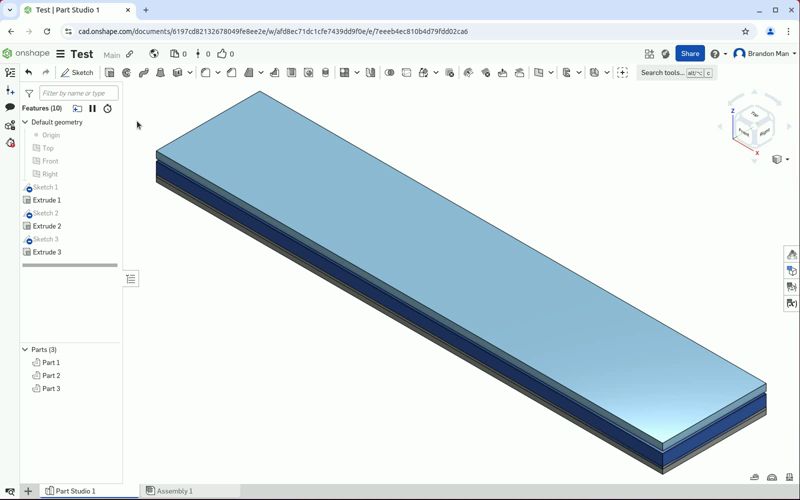
mouse_move(73, 189)
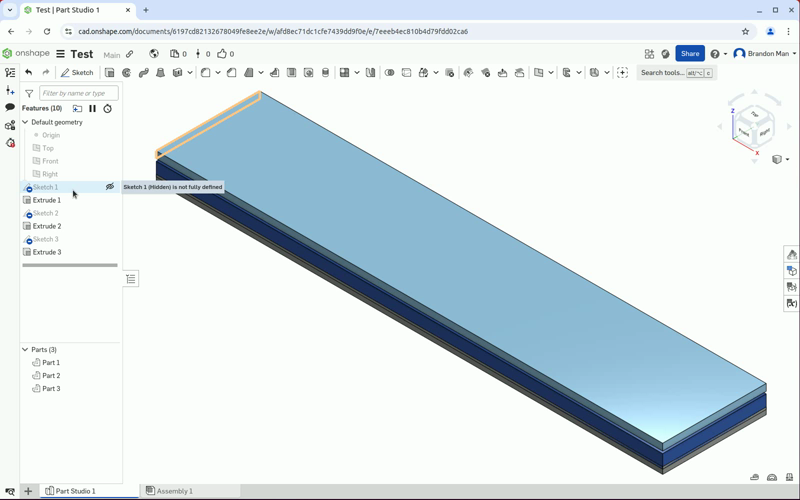
click(73, 189)